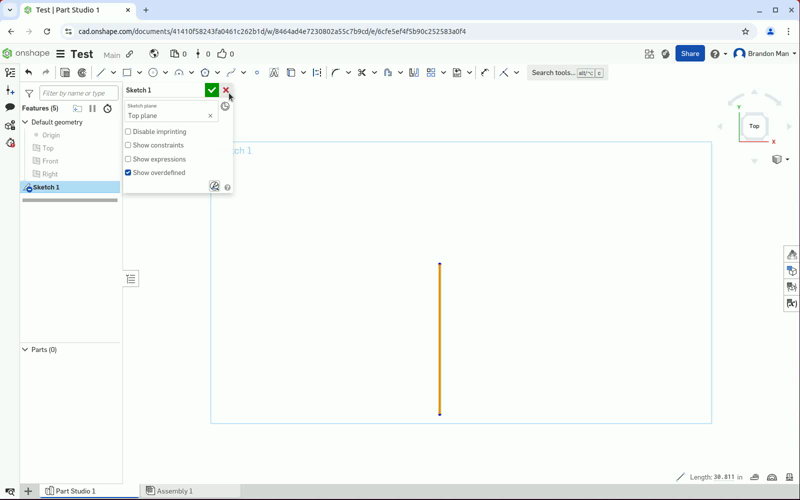
key(shift+h)
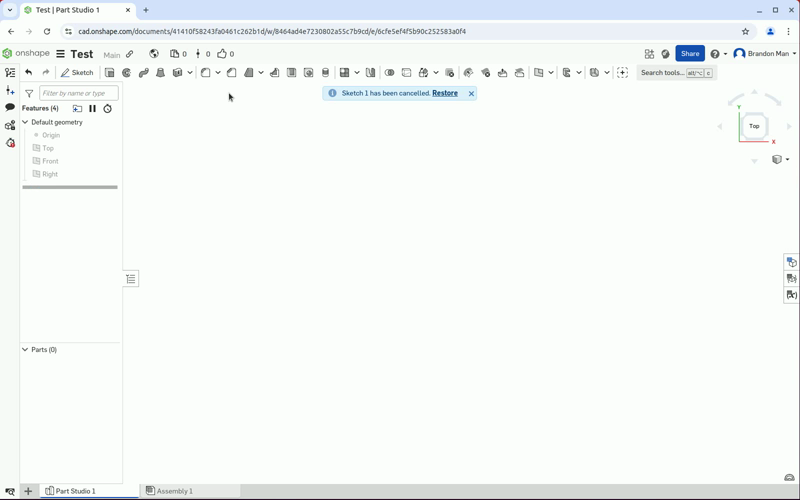
mouse_move(73, 352)
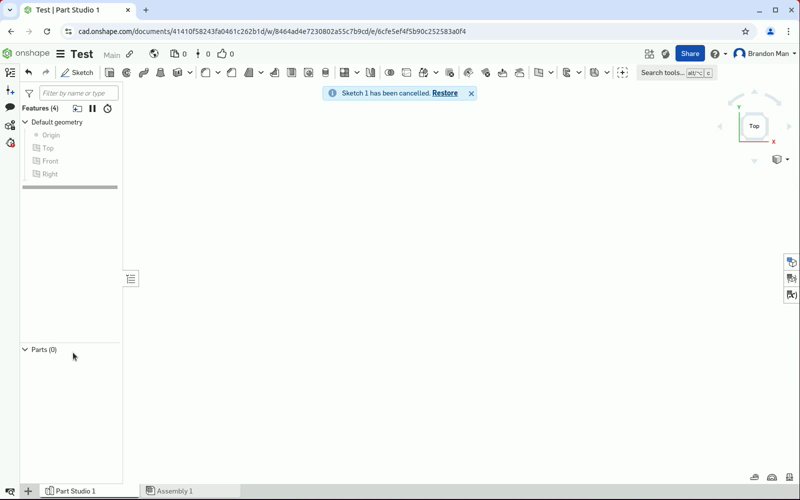
key(y)
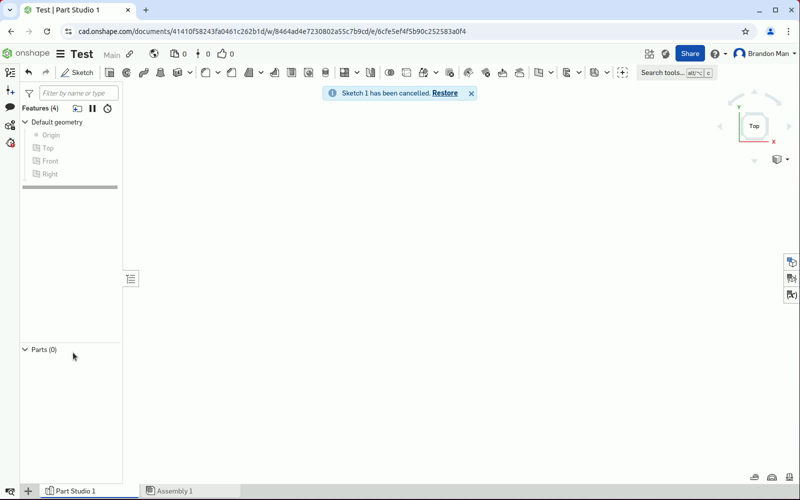
key(shift+p)
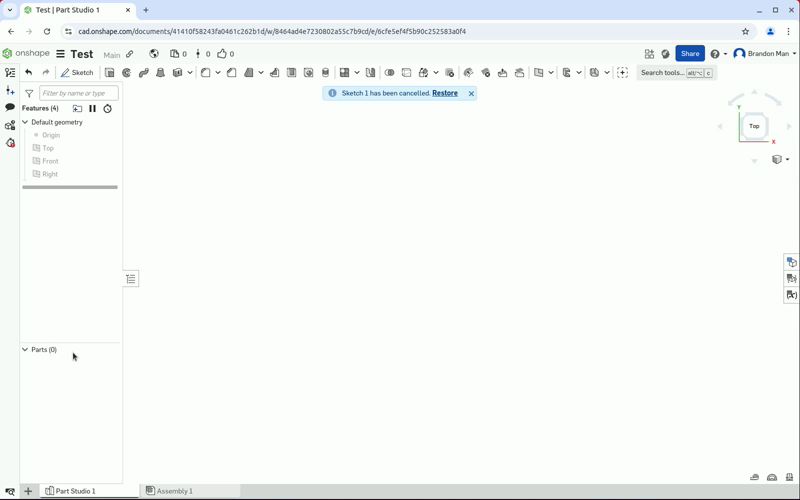
key(space)
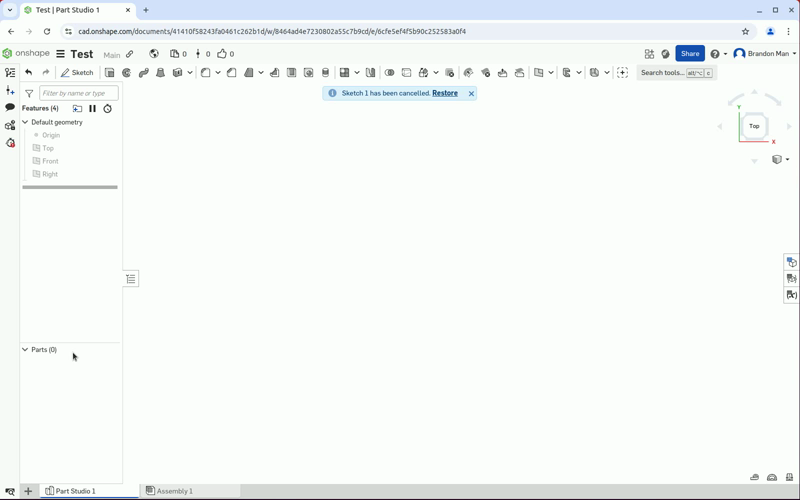
key_down(shift)
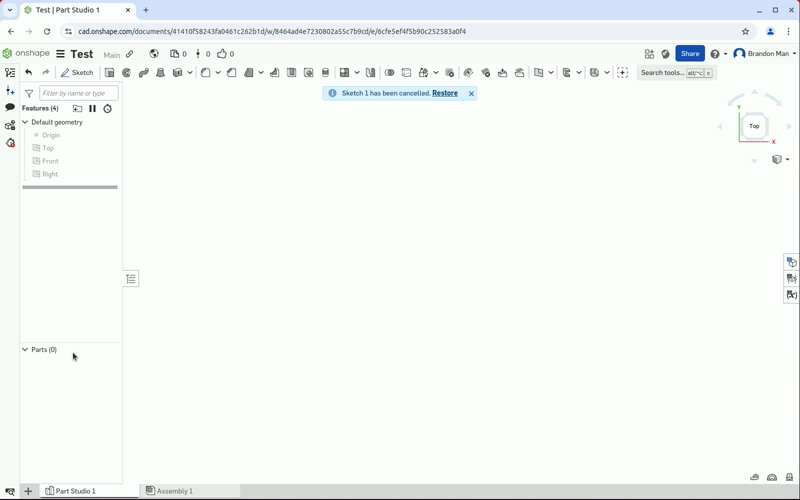
key(up)
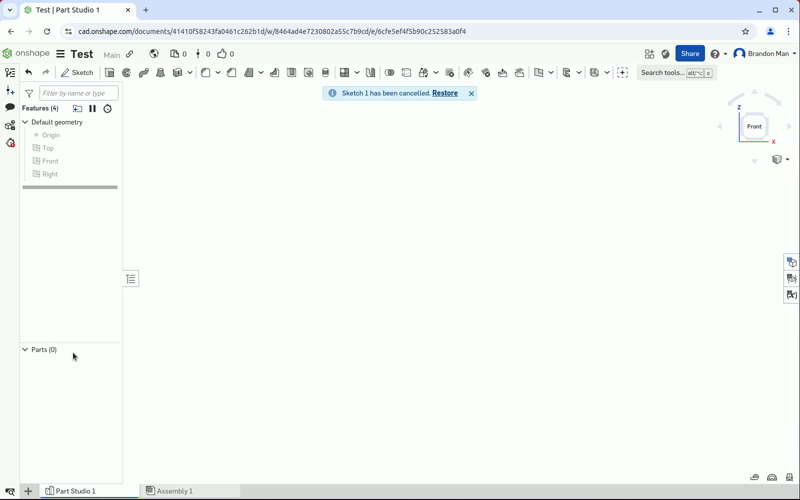
key_up(shift)
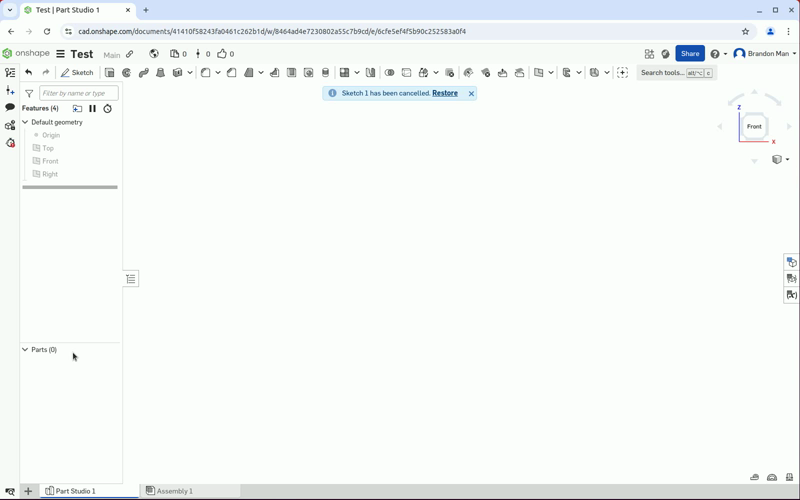
mouse_move(73, 352)
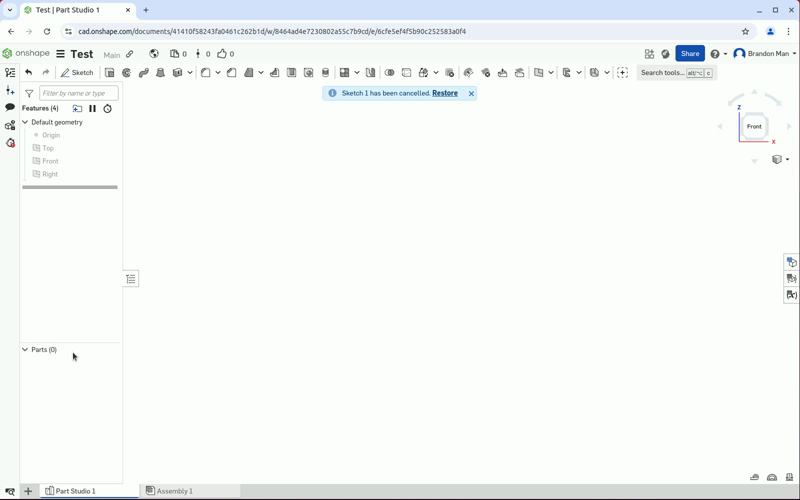
key(shift+y)
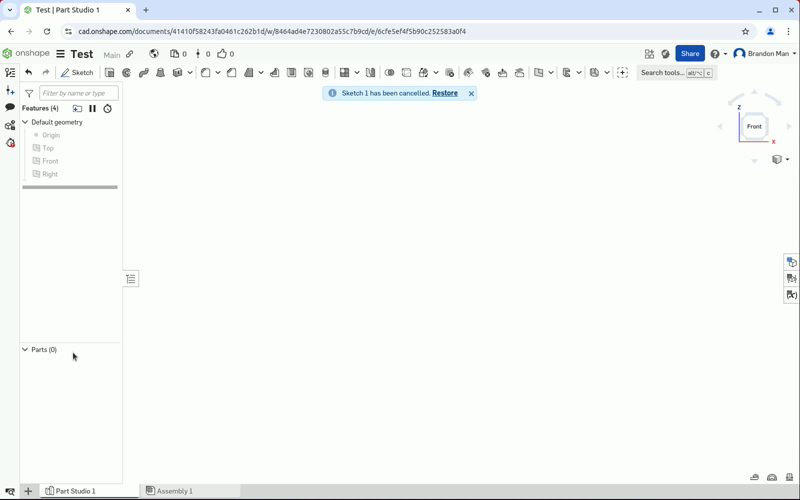
key(shift+s)
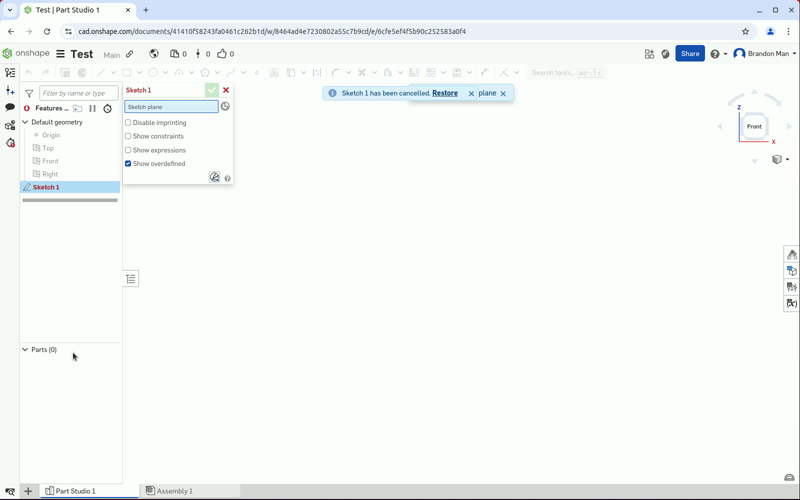
mouse_move(73, 163)
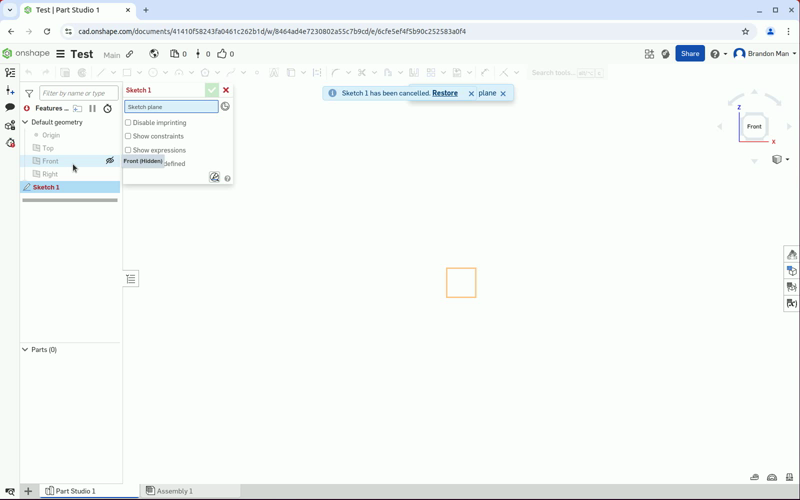
click(73, 163)
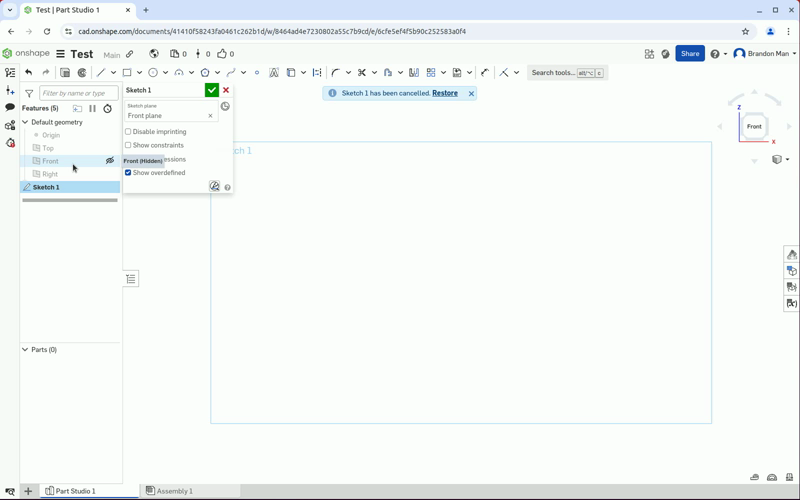
mouse_move(73, 352)
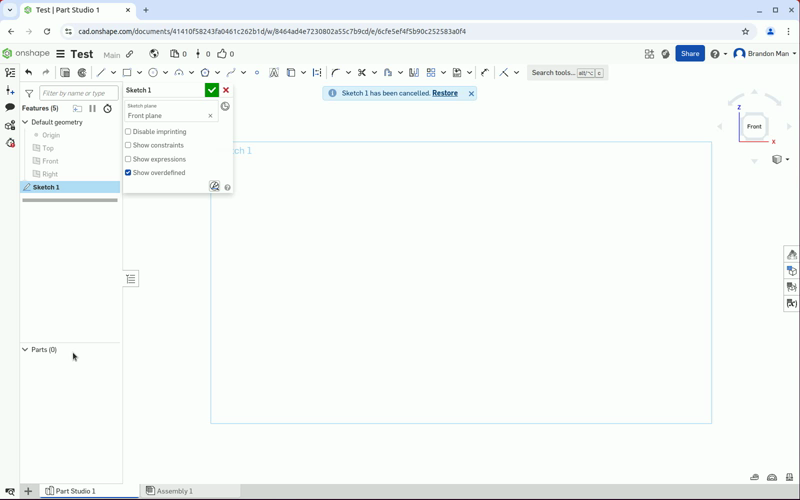
key(y)
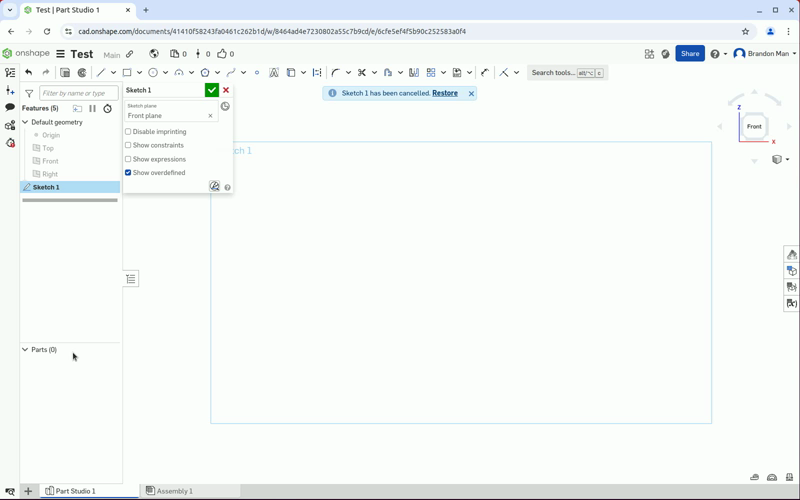
key(a)
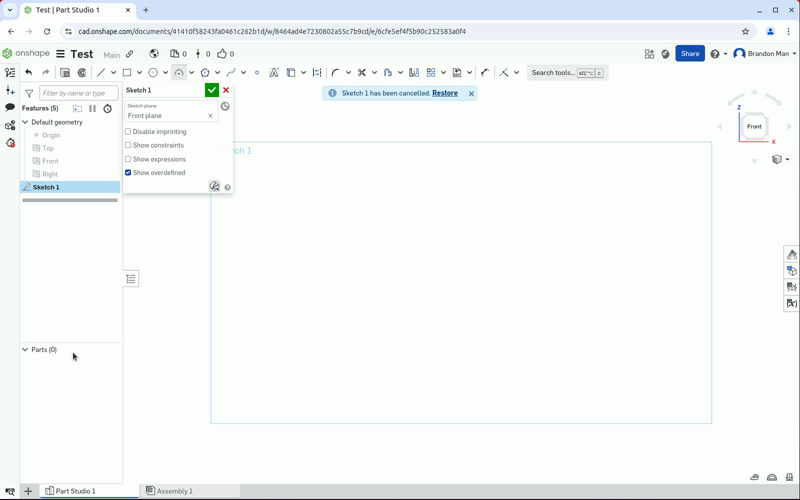
key_down(shift)
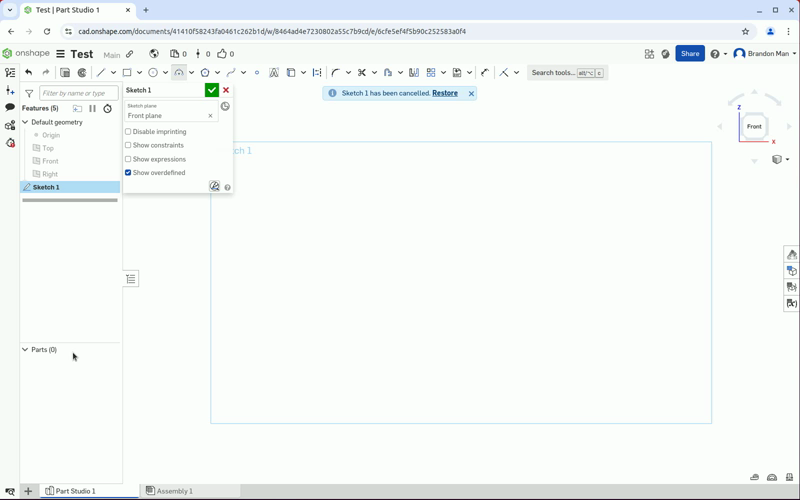
mouse_move(348, 282)
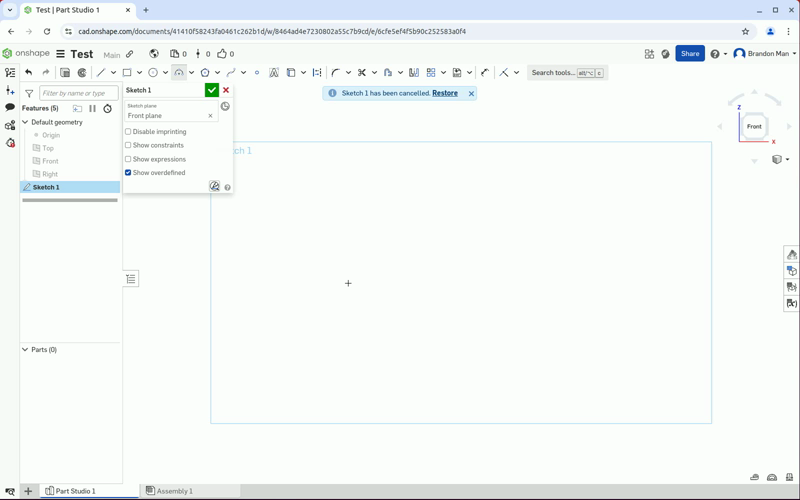
click(348, 282)
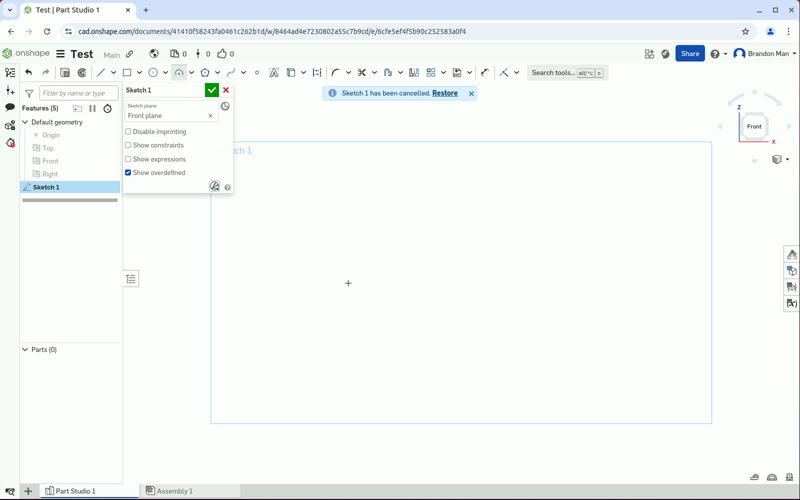
key_up(shift)
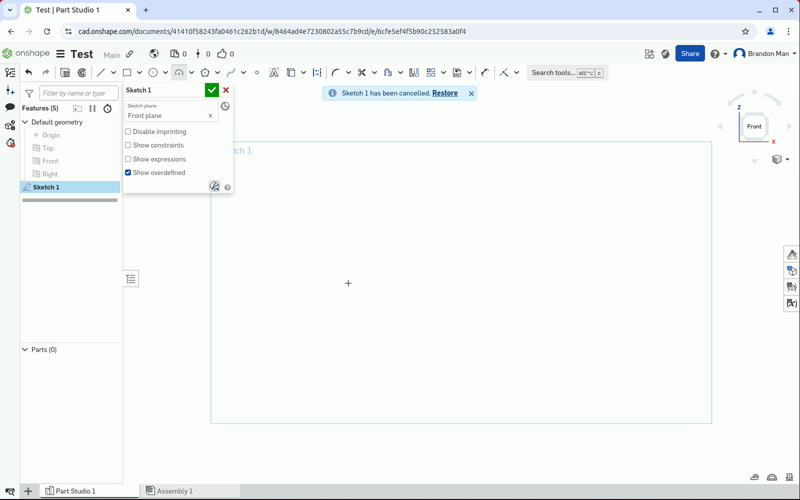
key_down(shift)
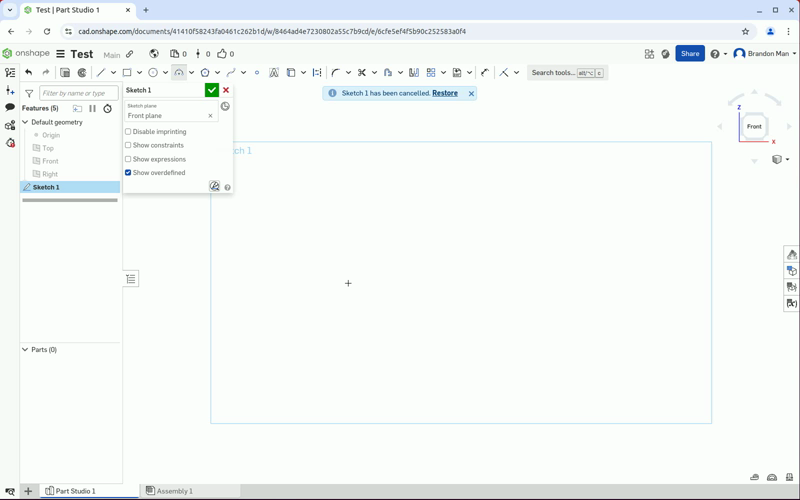
mouse_move(569, 282)
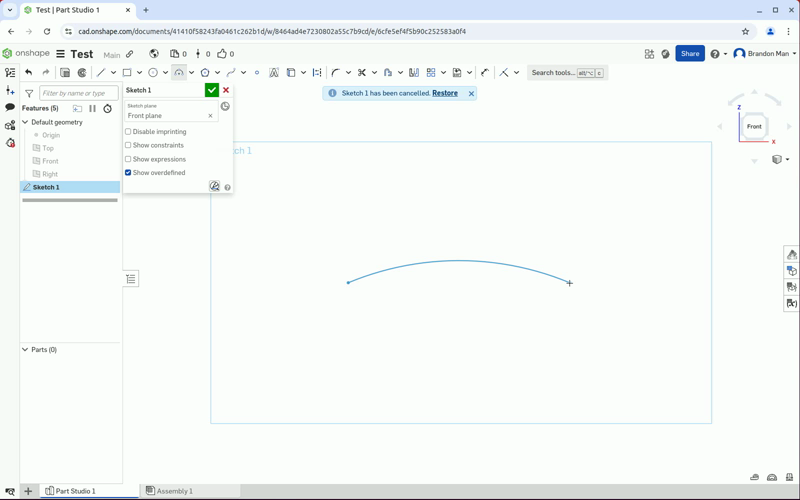
click(569, 282)
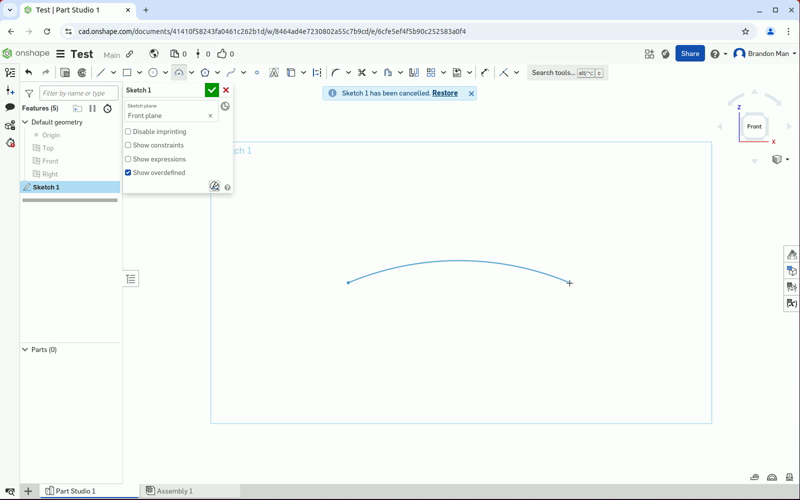
mouse_move(458, 344)
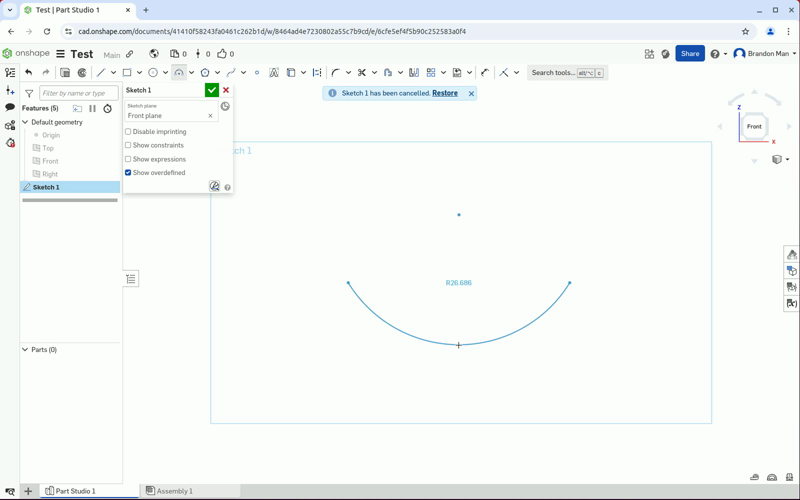
click(458, 344)
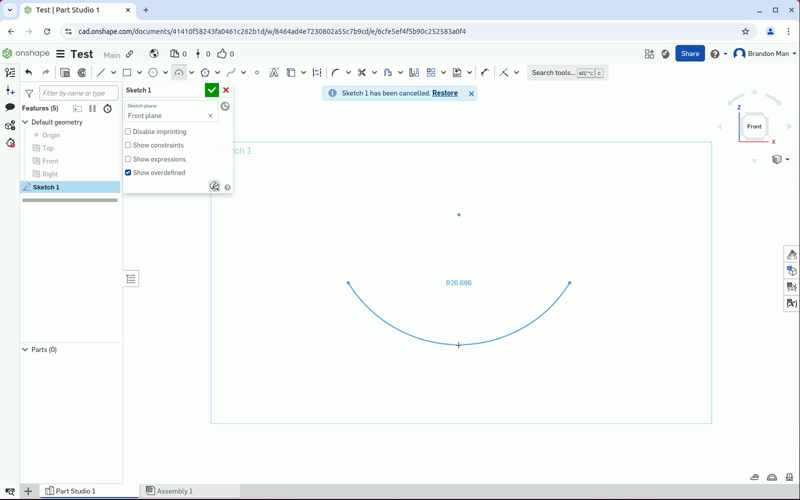
key_up(shift)
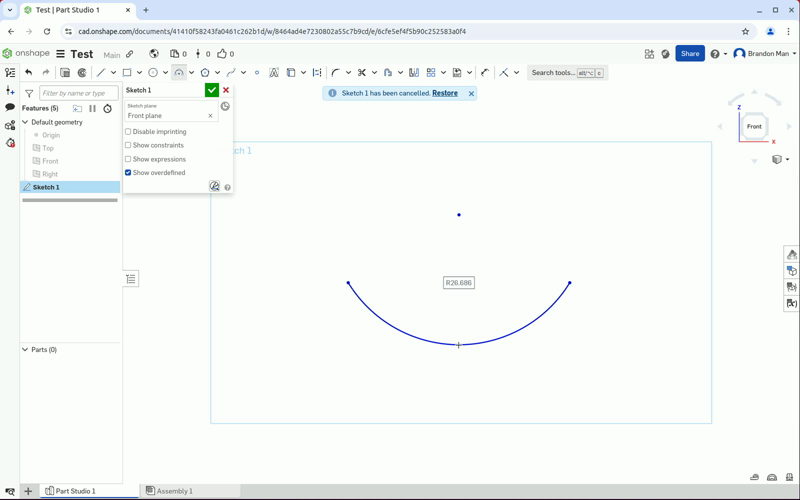
key(esc)
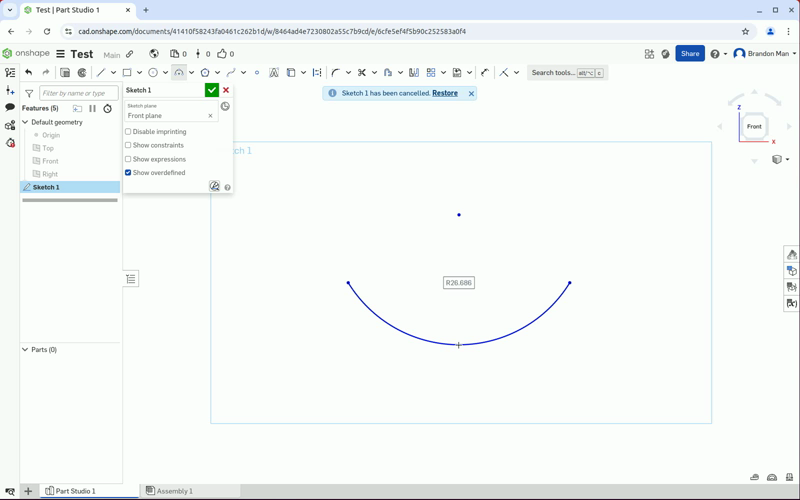
key(l)
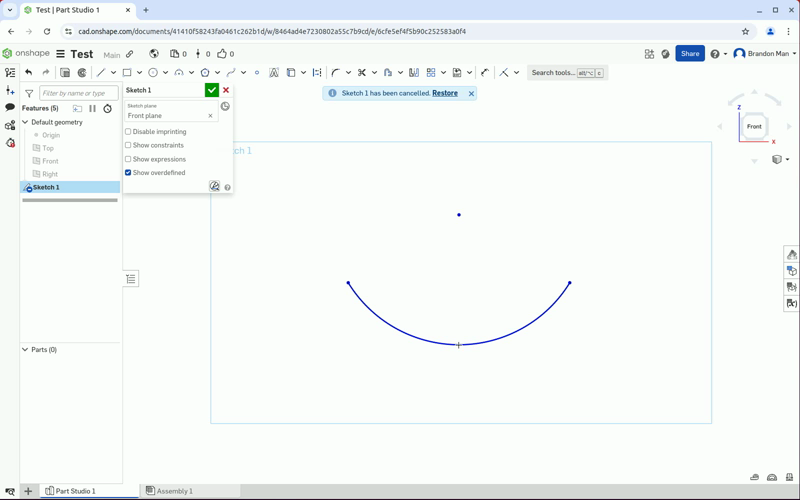
mouse_move(569, 282)
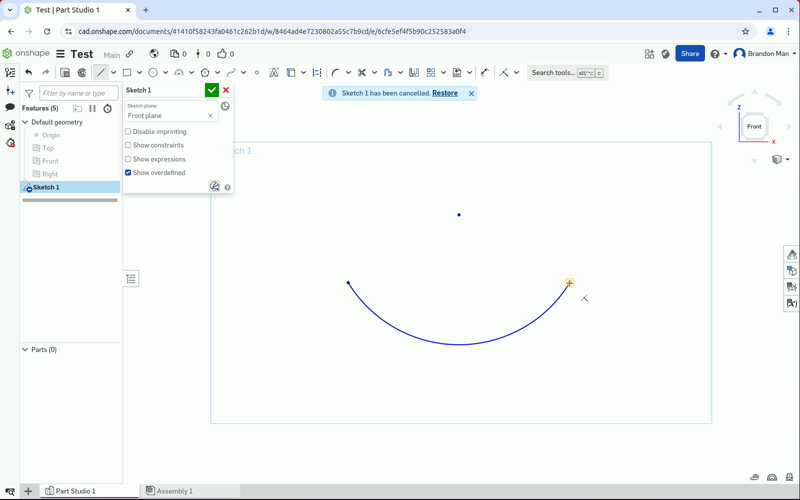
click(569, 282)
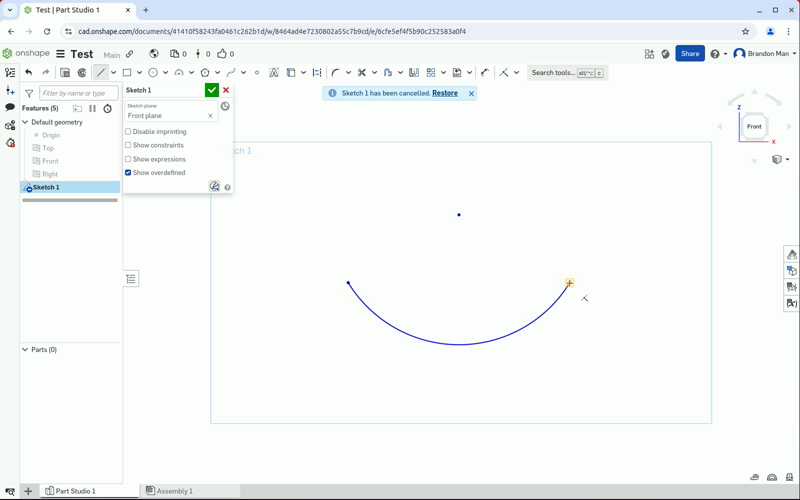
key_down(shift)
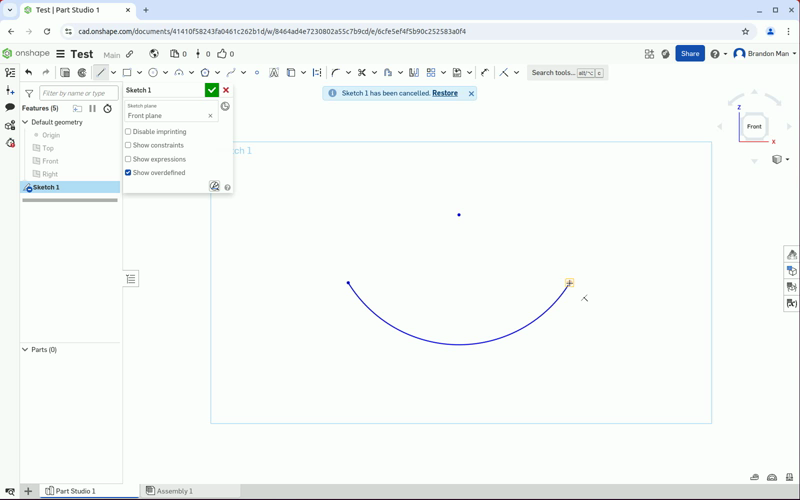
mouse_move(348, 282)
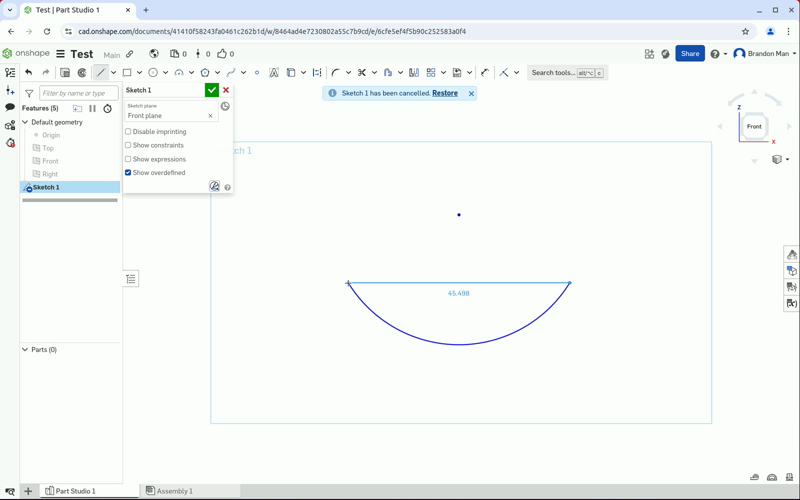
key_up(shift)
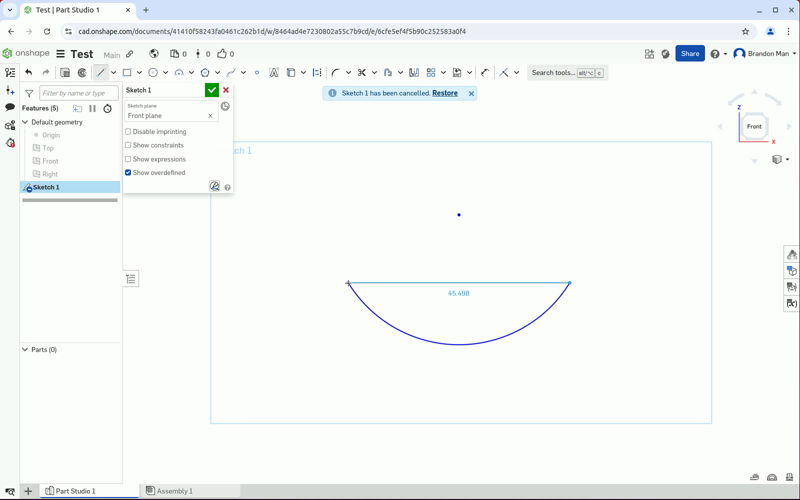
click(348, 282)
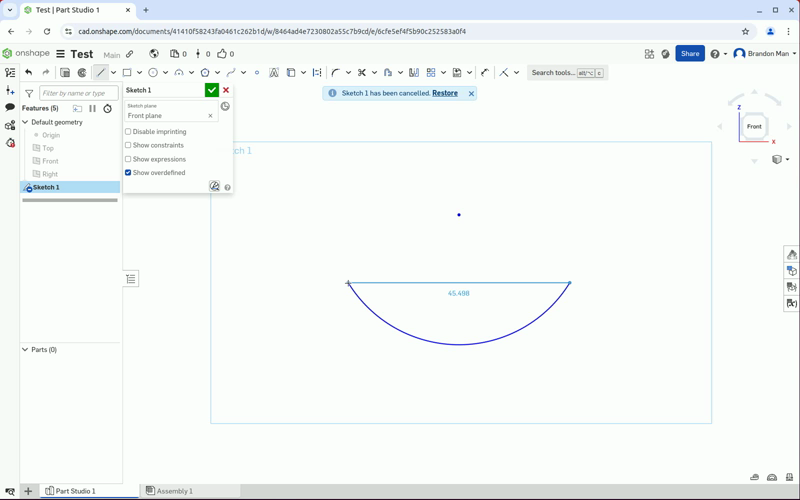
key(esc)
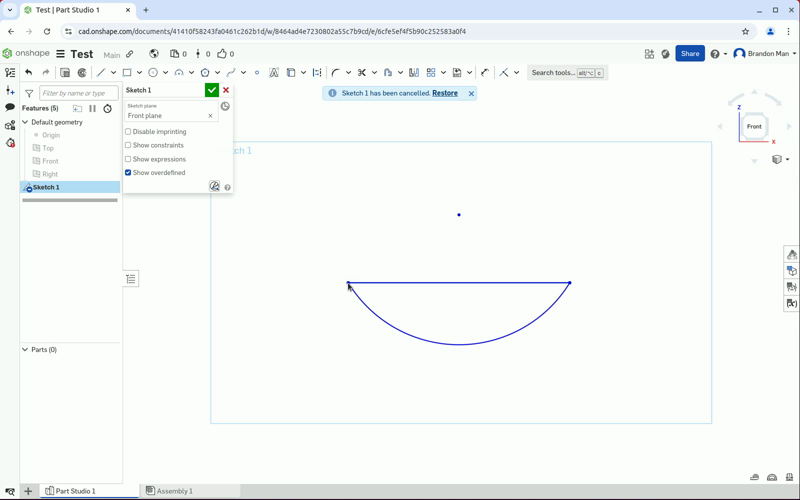
mouse_move(491, 334)
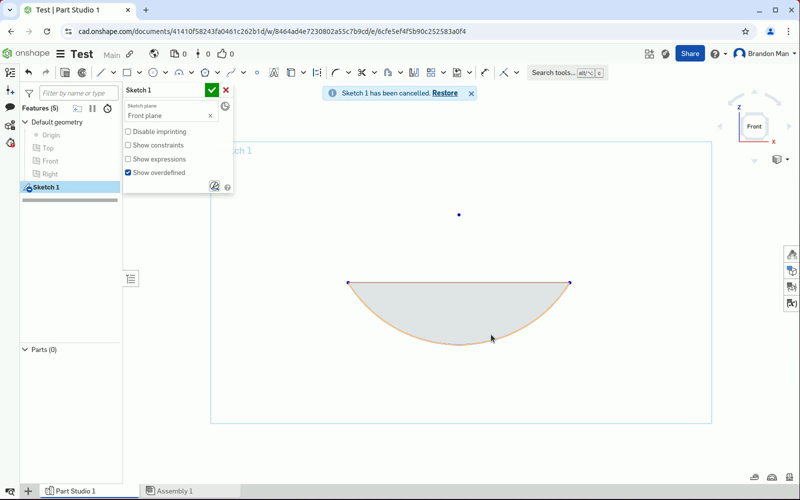
click(491, 334)
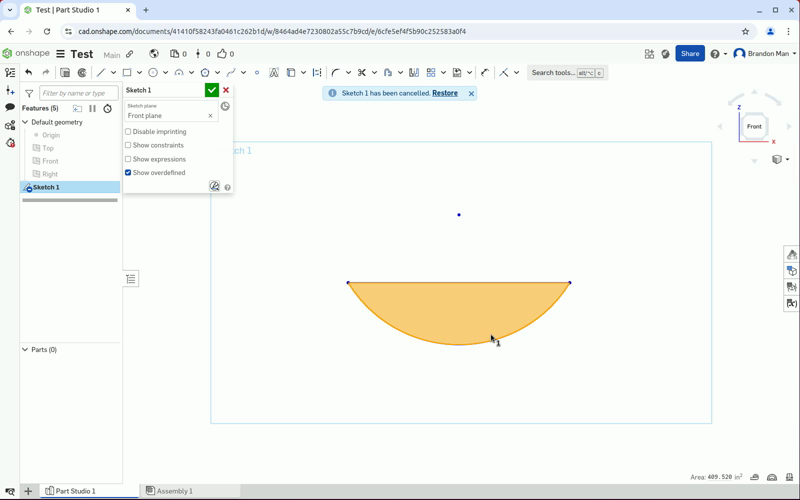
mouse_move(73, 352)
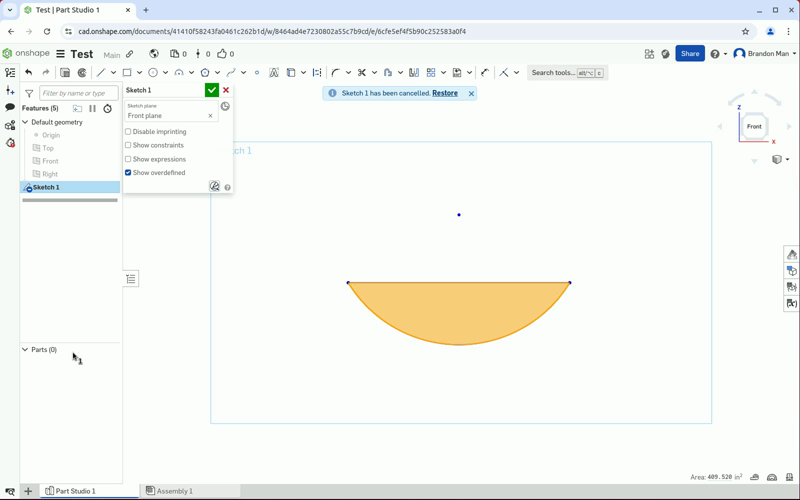
key(shift+y)
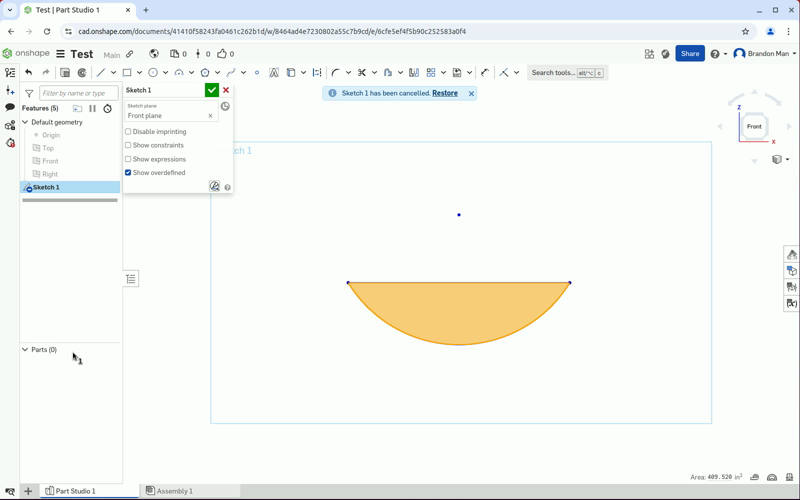
key(shift+e)
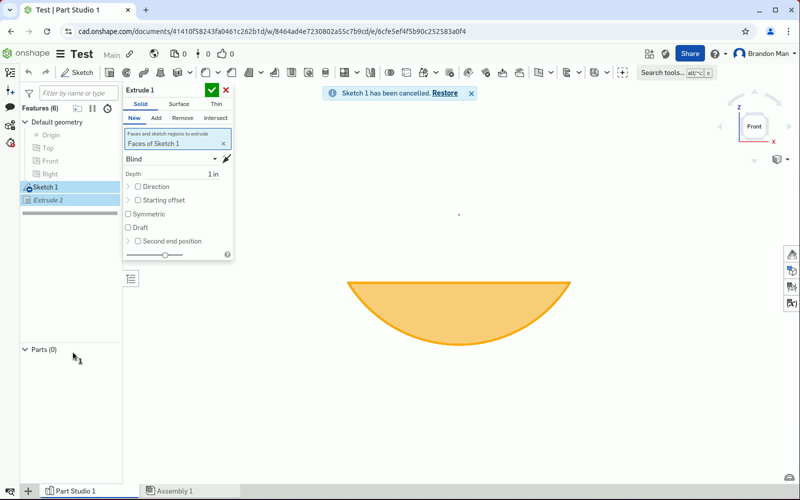
mouse_move(143, 106)
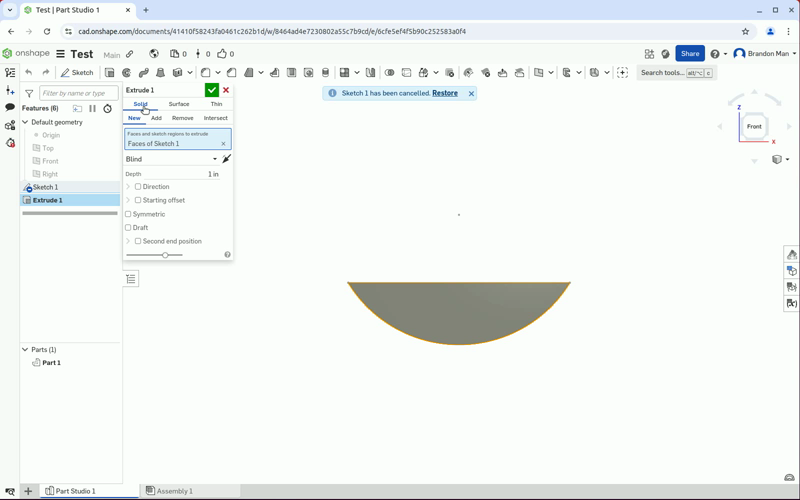
click(143, 106)
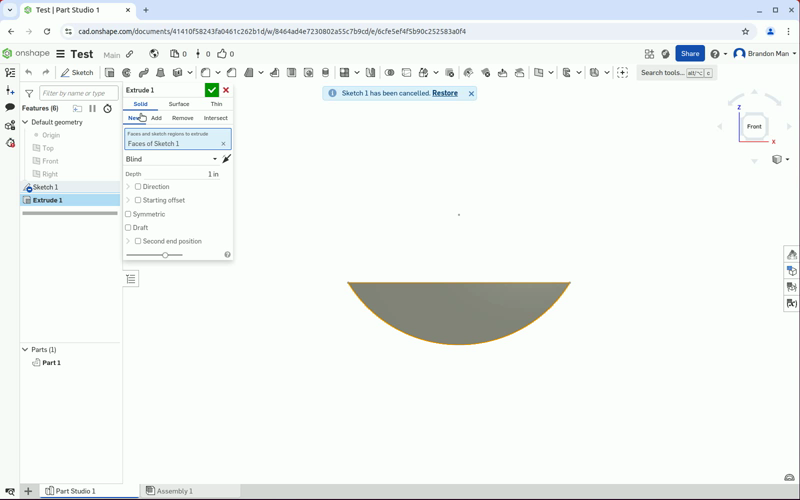
mouse_move(137, 120)
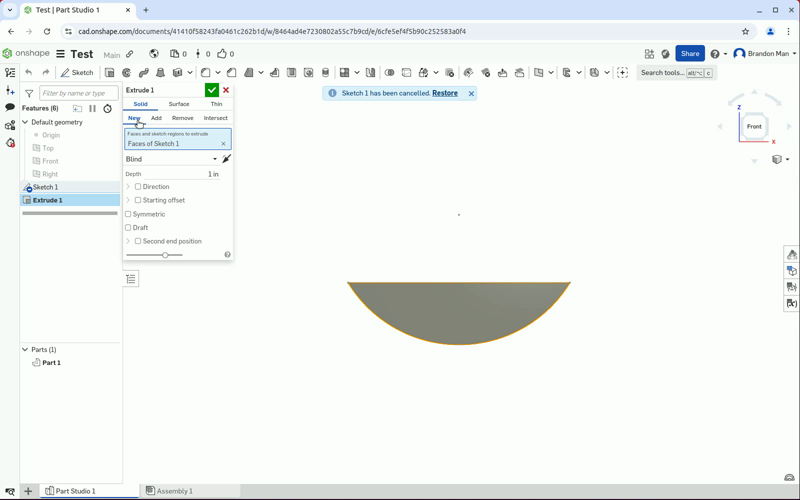
click(137, 120)
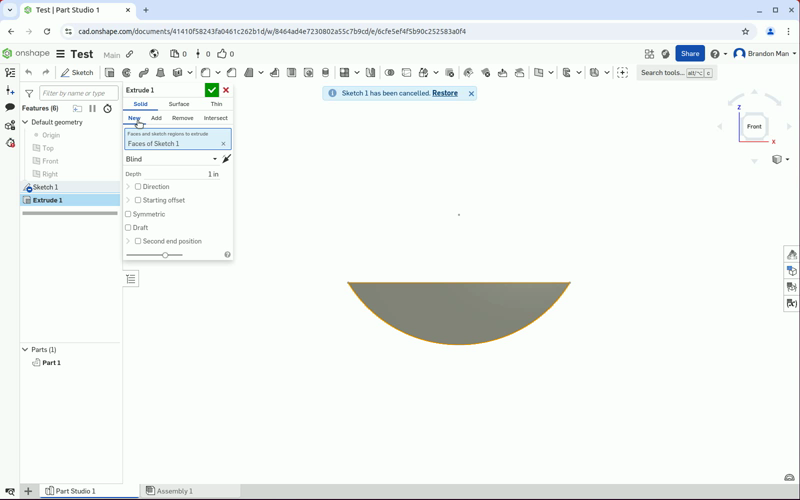
key(tab, 4)
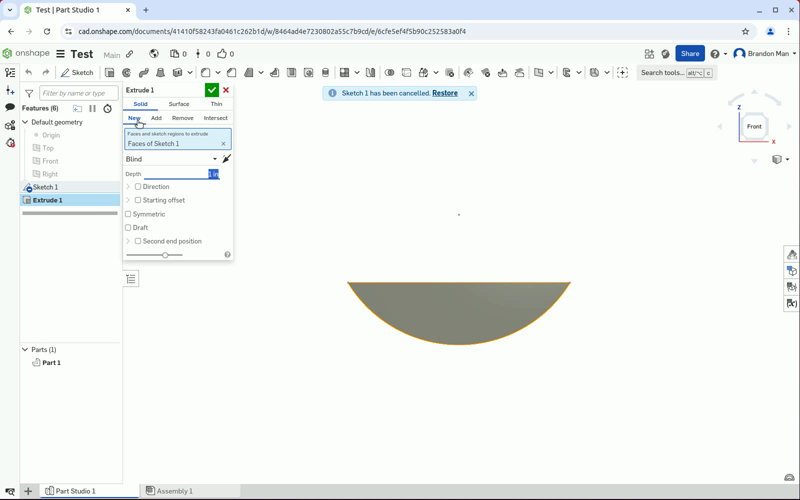
text(37.55)
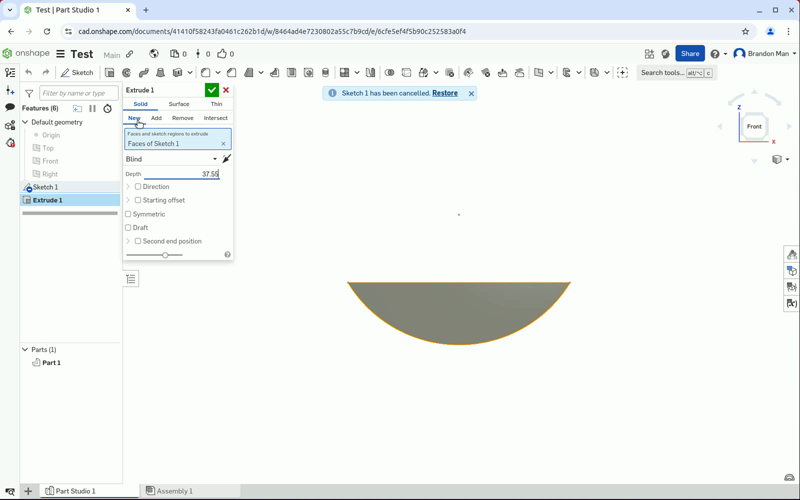
key(tab, 3)
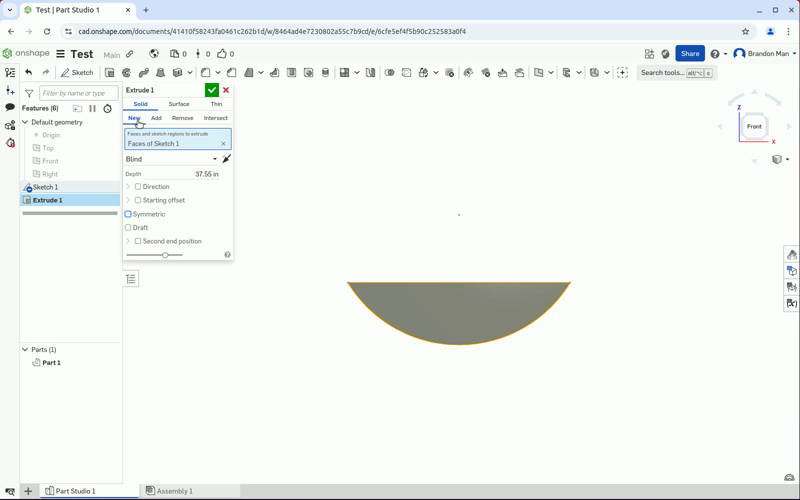
key(space)
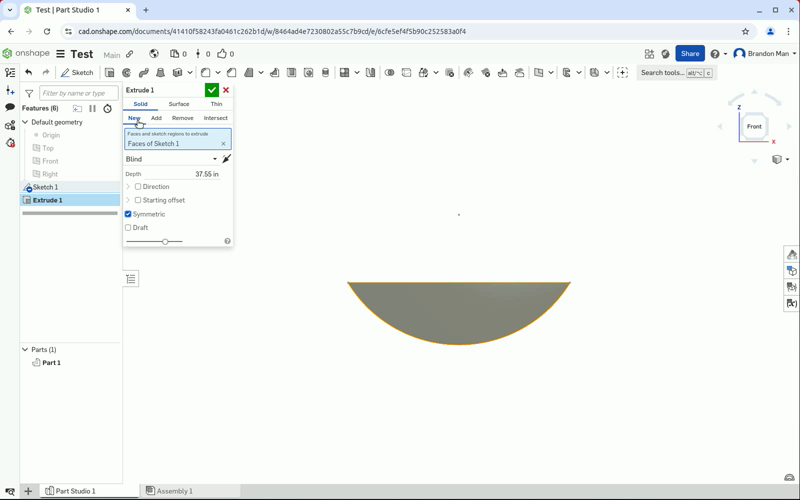
key(enter)
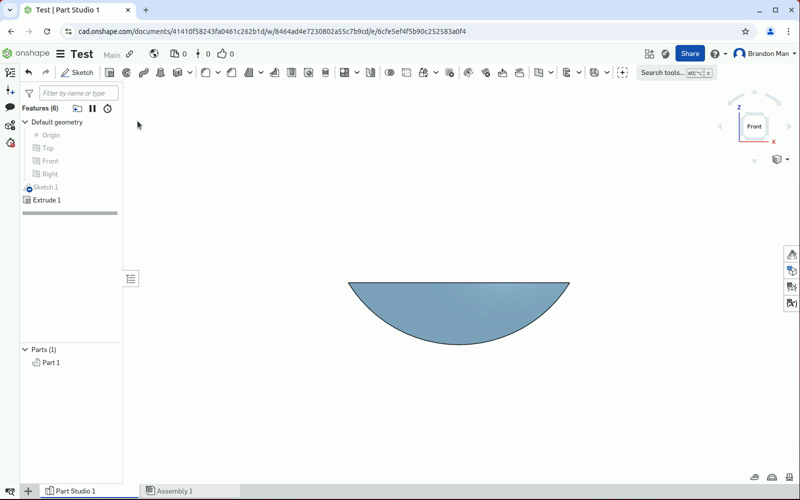
key(shift+h)
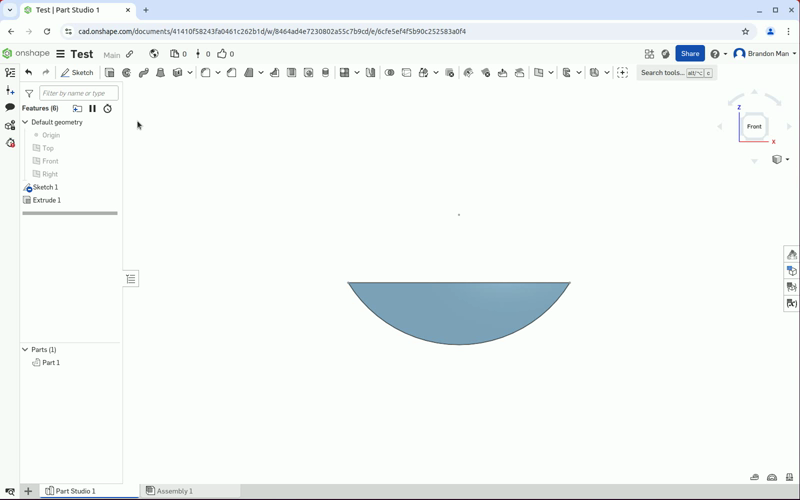
key(shift+h)
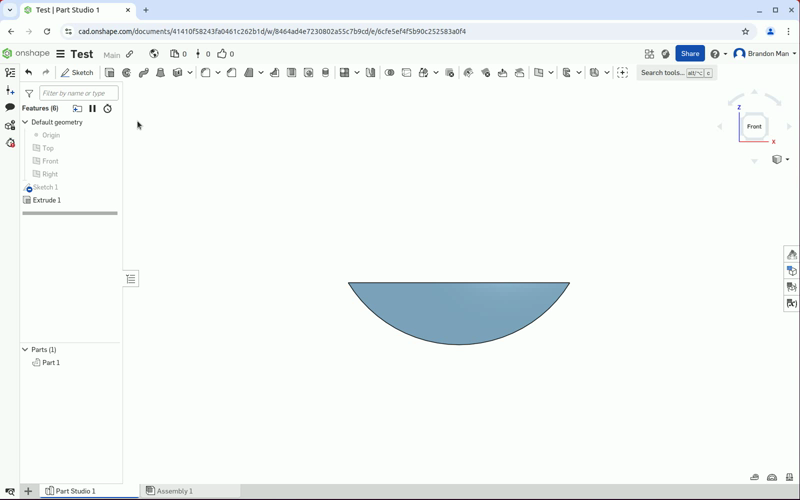
mouse_move(73, 189)
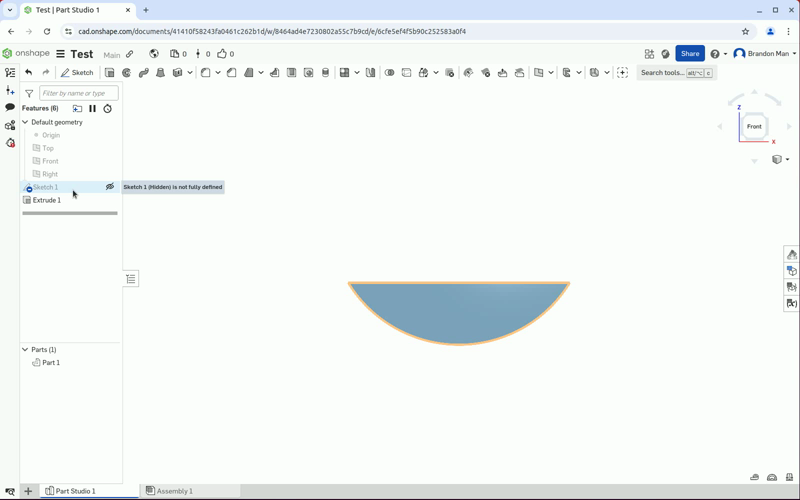
click(73, 189)
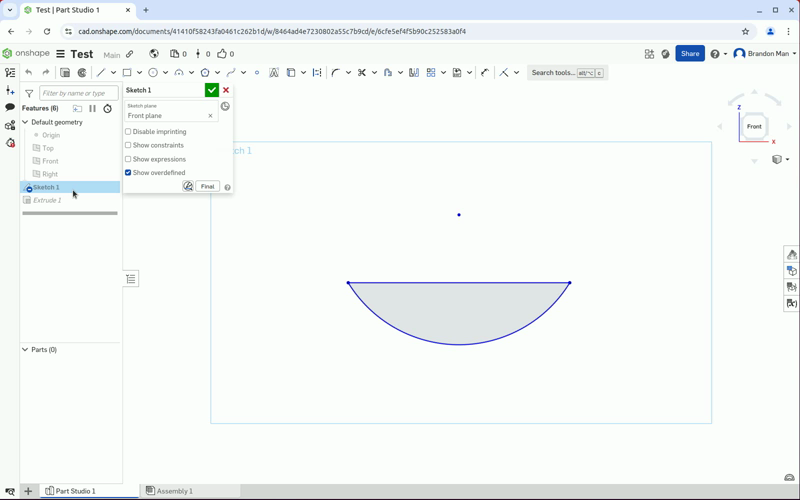
mouse_move(229, 92)
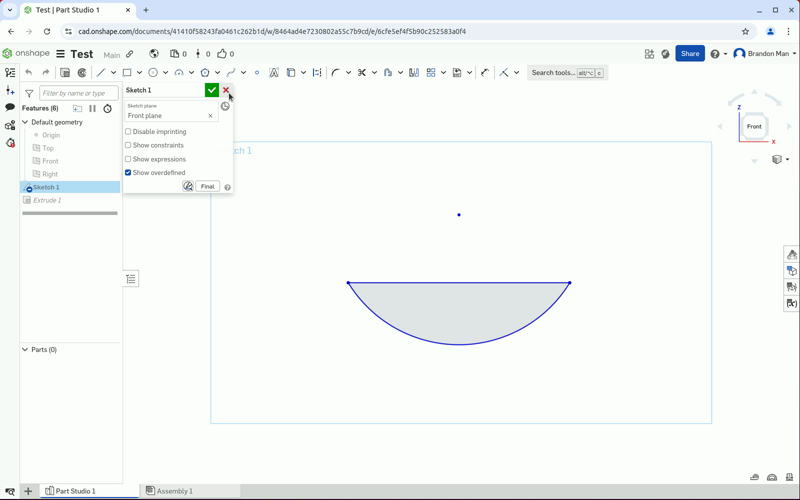
click(229, 92)
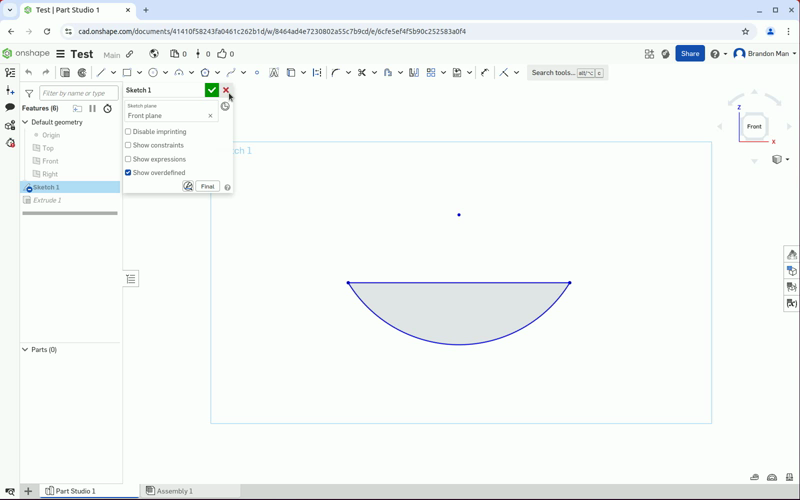
key(shift+s)
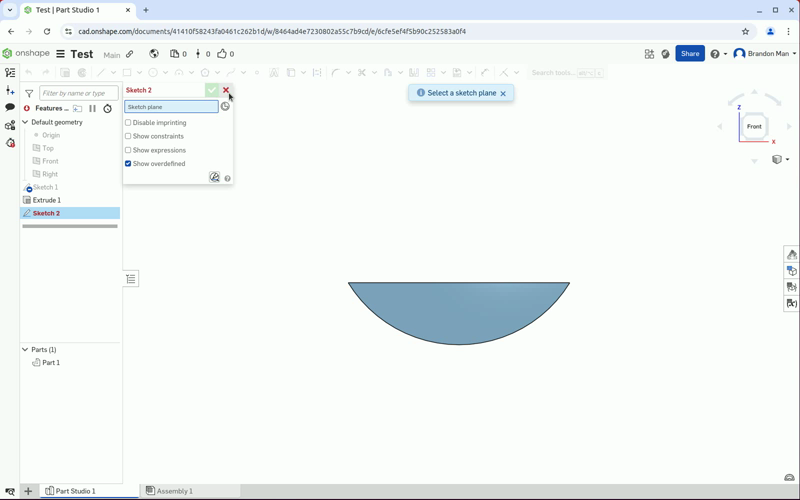
mouse_move(73, 163)
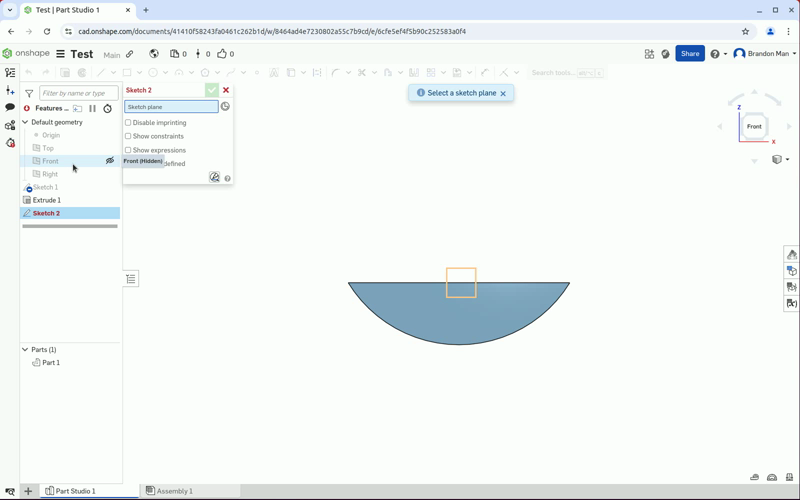
click(73, 163)
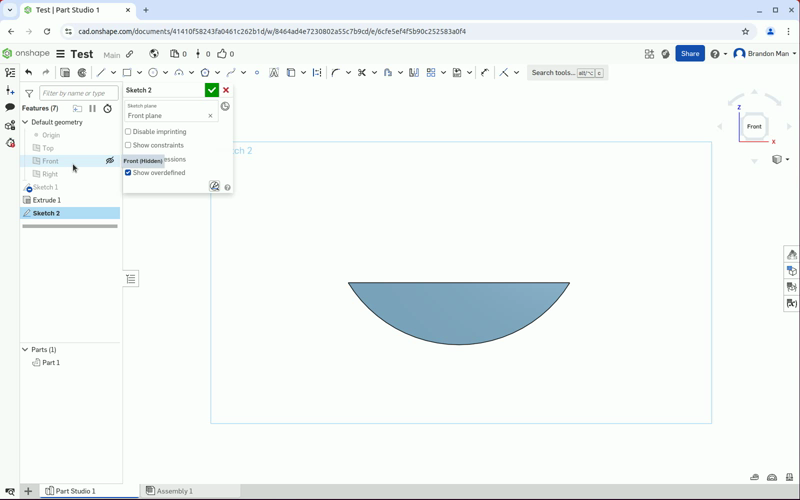
mouse_move(73, 352)
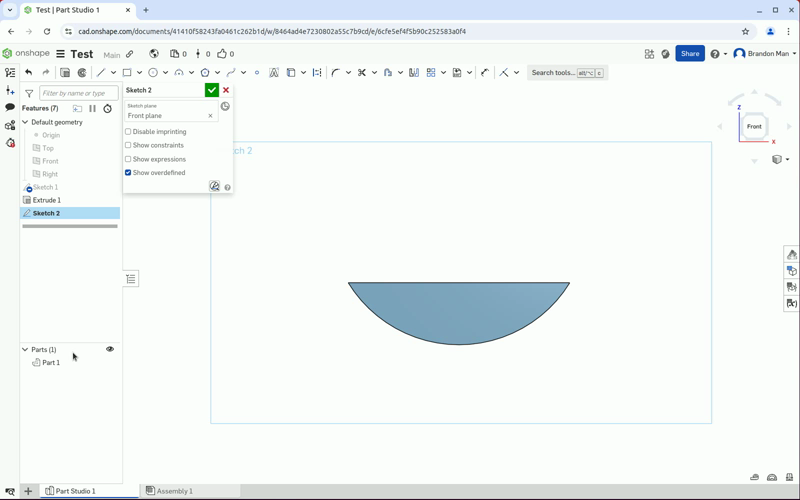
key(y)
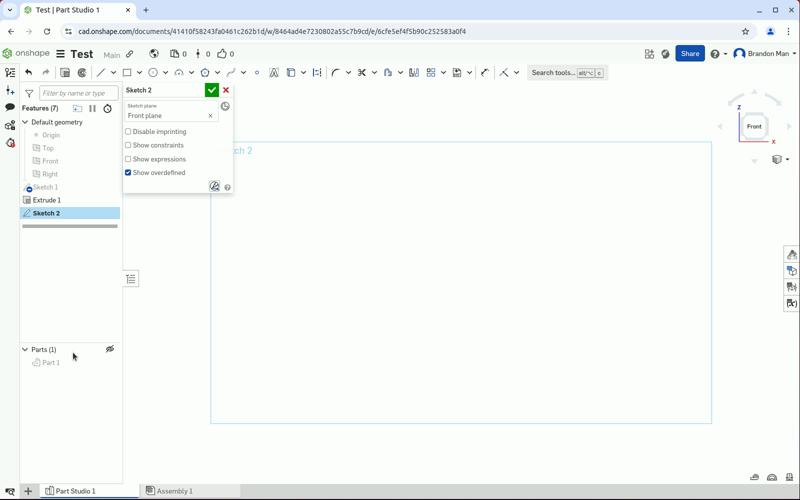
key(l)
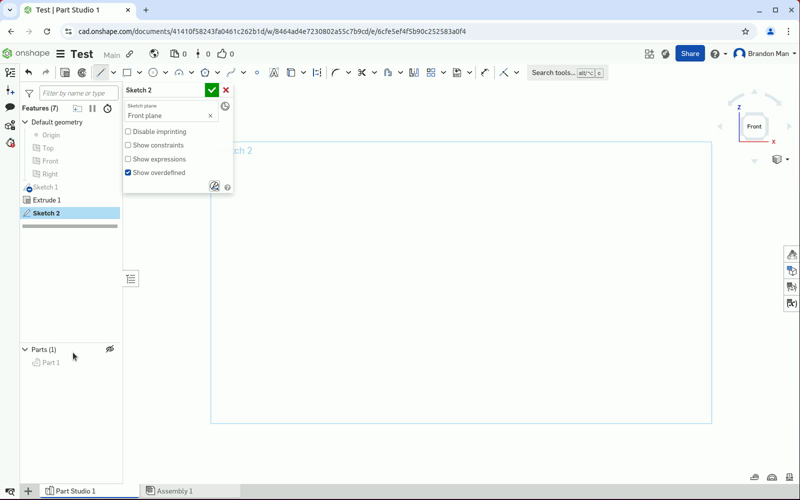
key_down(shift)
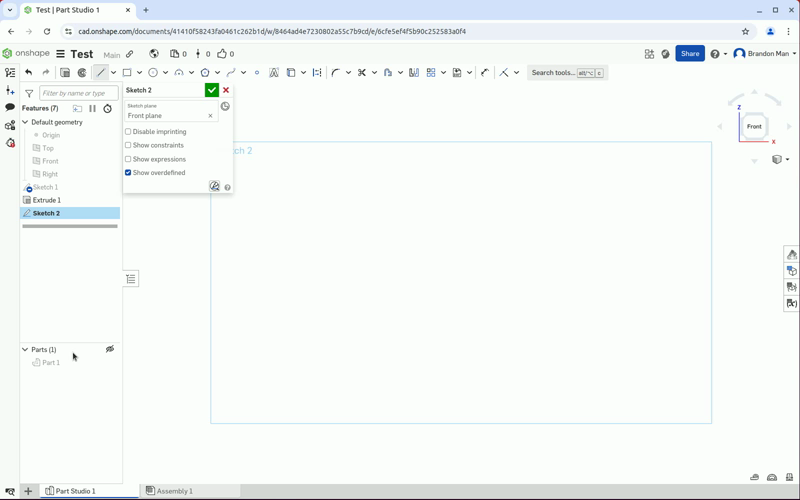
mouse_move(388, 239)
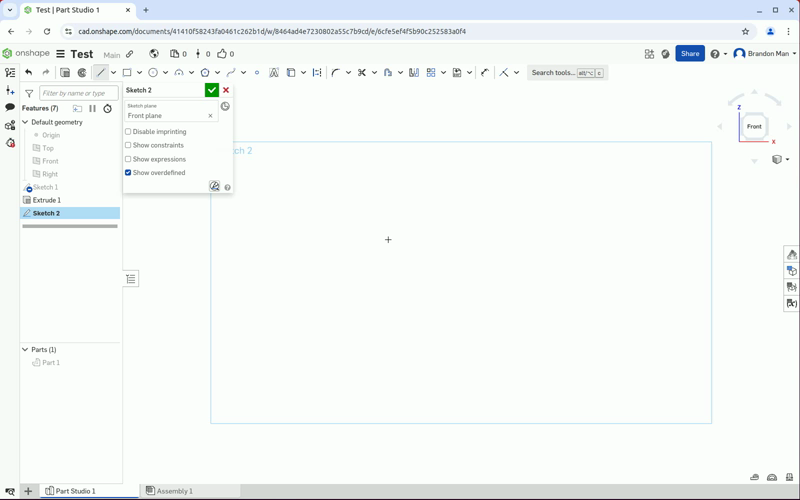
click(388, 239)
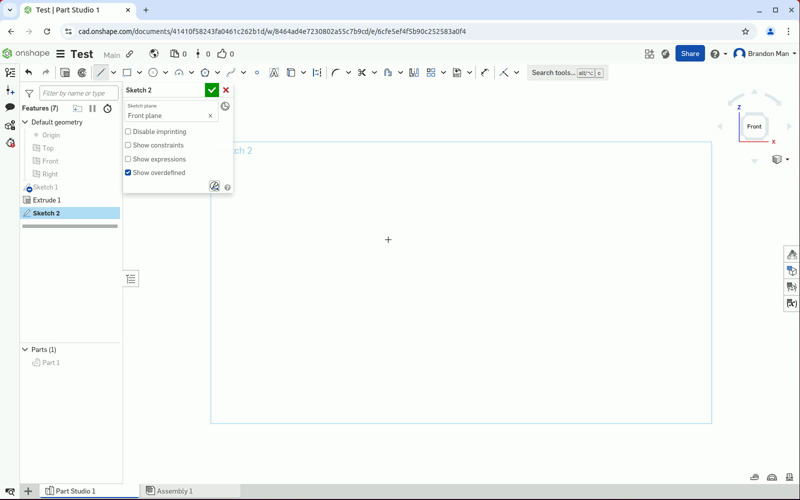
key_up(shift)
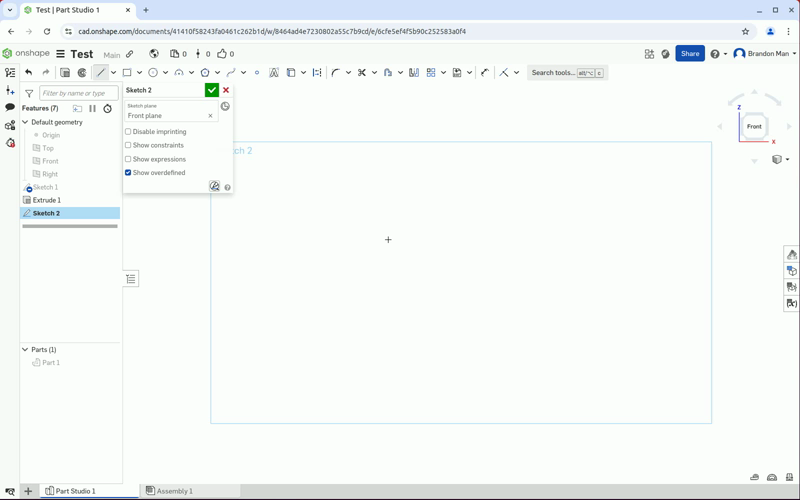
key_down(shift)
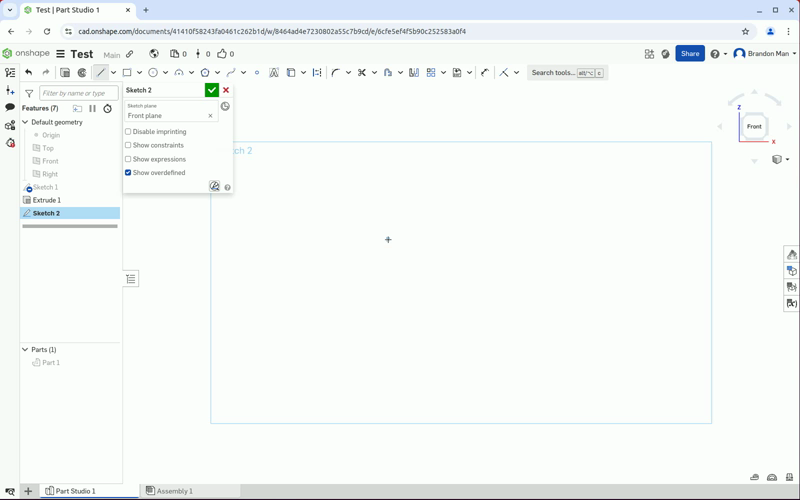
mouse_move(456, 239)
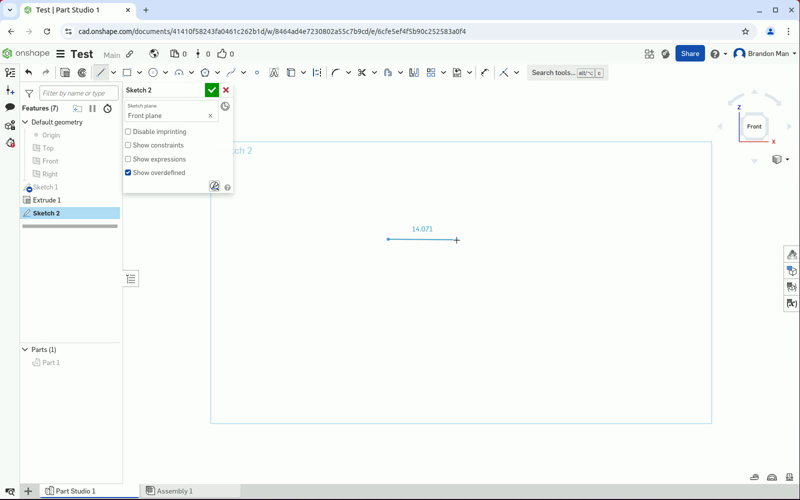
click(456, 239)
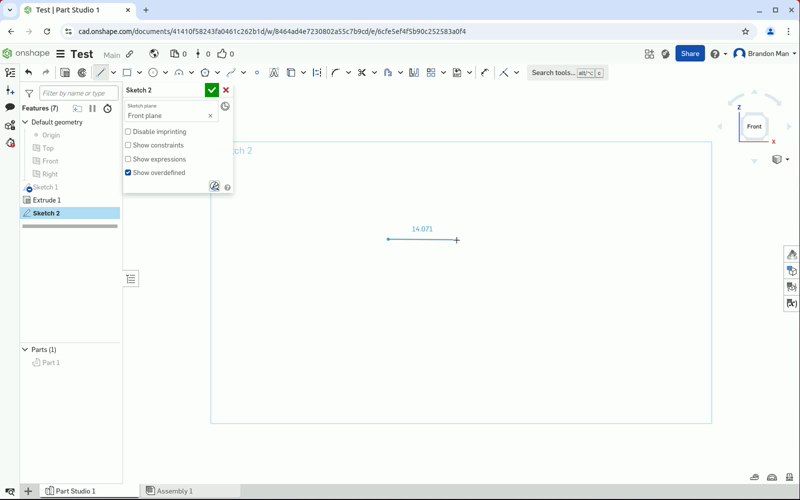
key_up(shift)
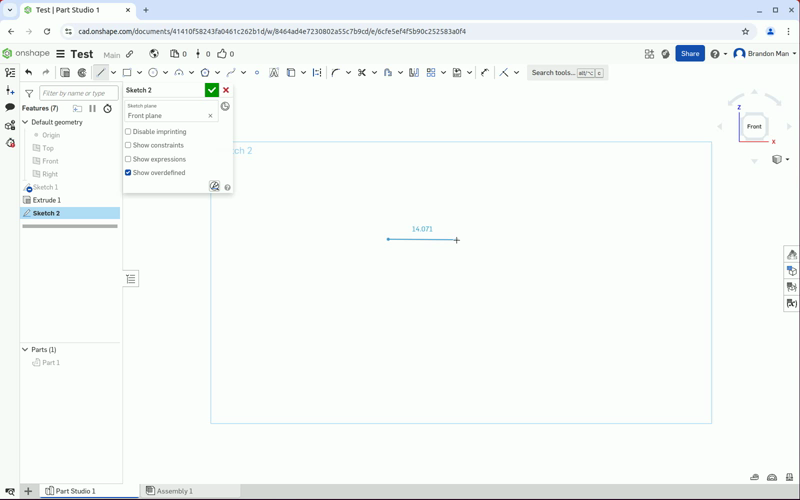
key_down(shift)
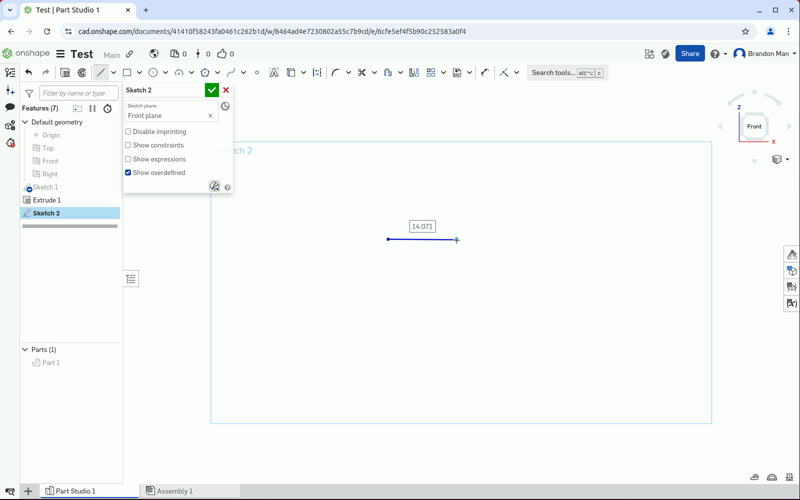
mouse_move(486, 239)
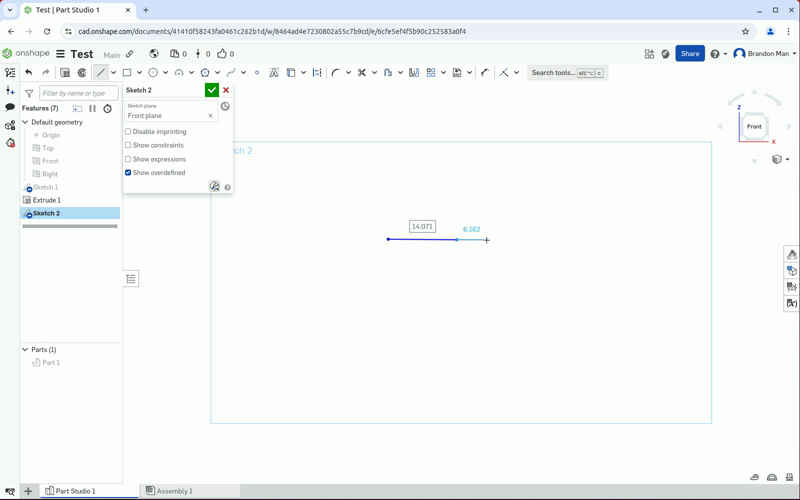
mouse_move(456, 198)
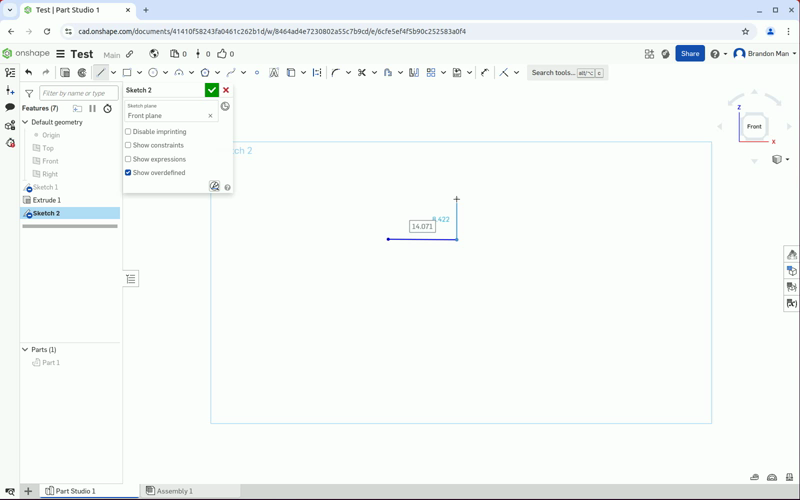
click(456, 198)
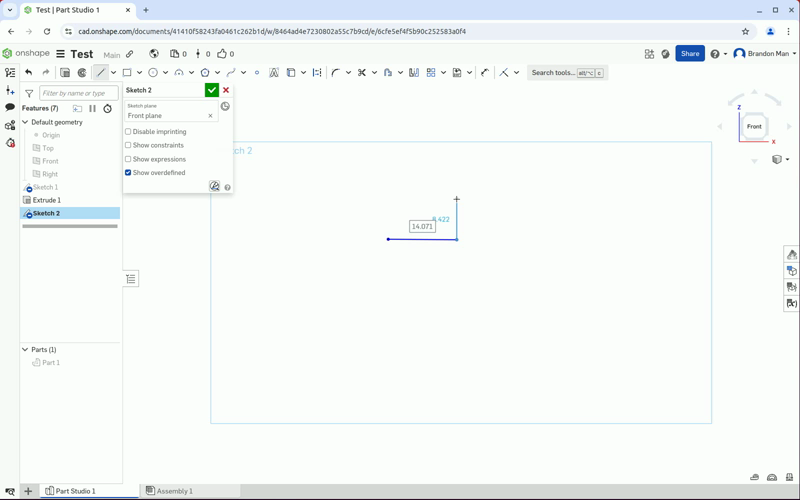
key_up(shift)
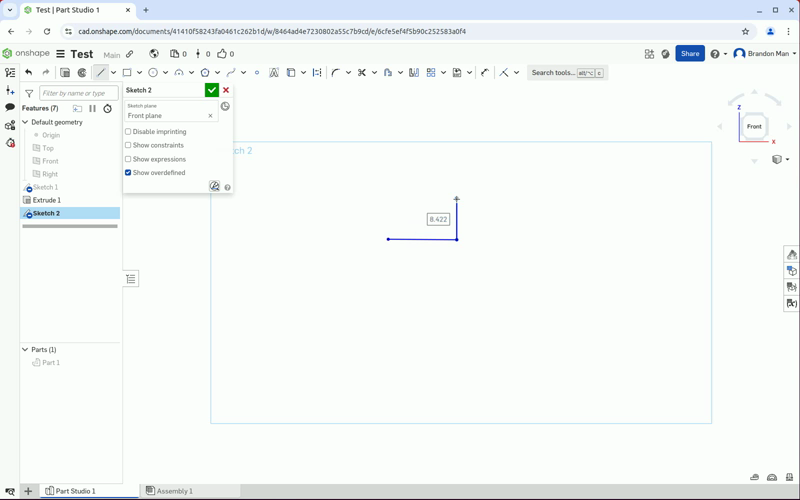
key_down(shift)
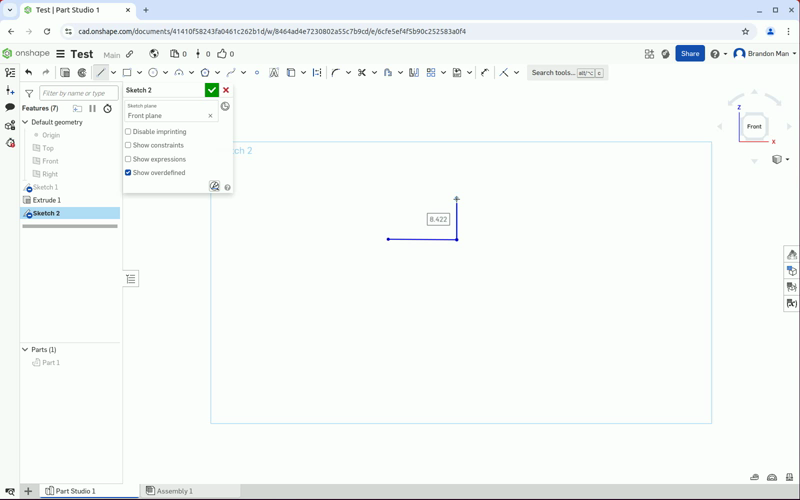
mouse_move(388, 198)
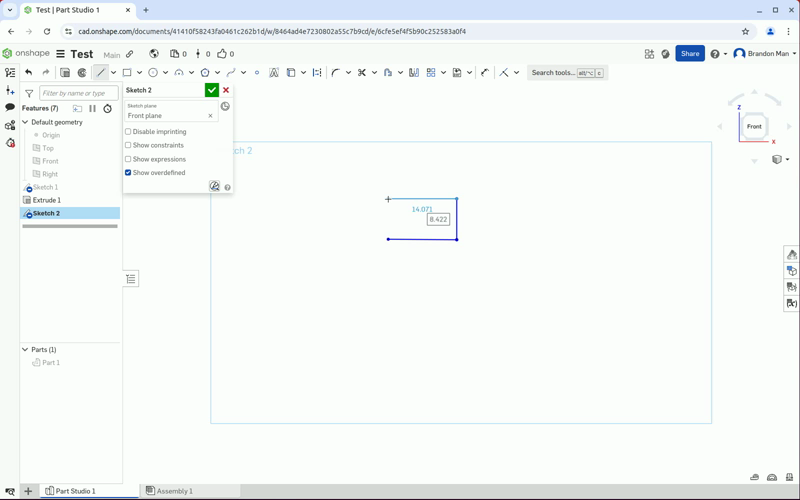
click(388, 198)
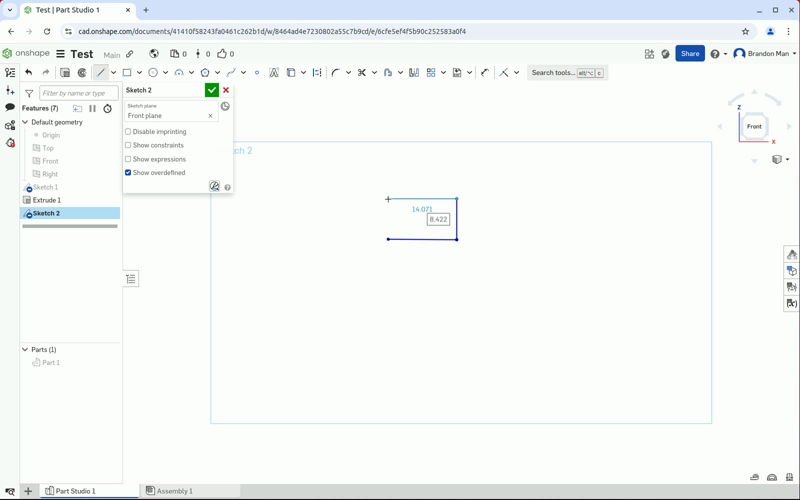
key_up(shift)
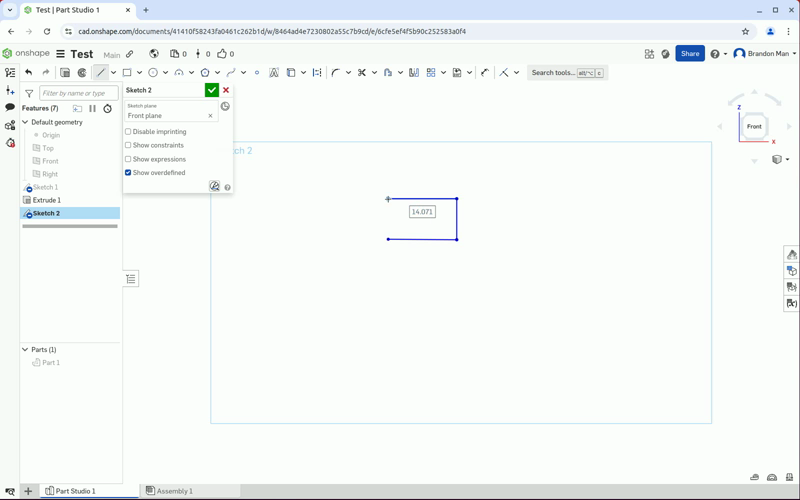
mouse_move(418, 198)
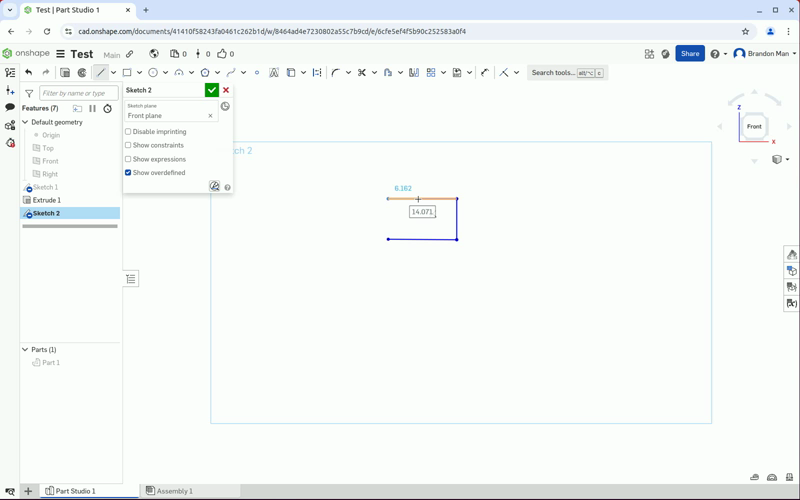
key_down(shift)
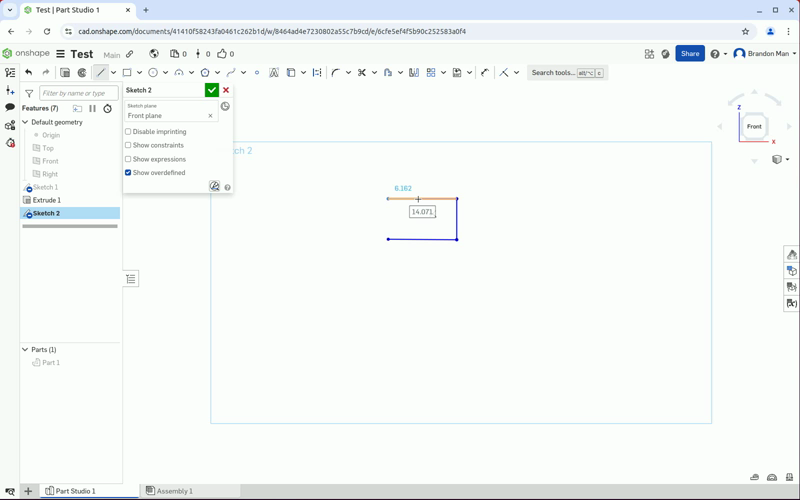
mouse_move(388, 239)
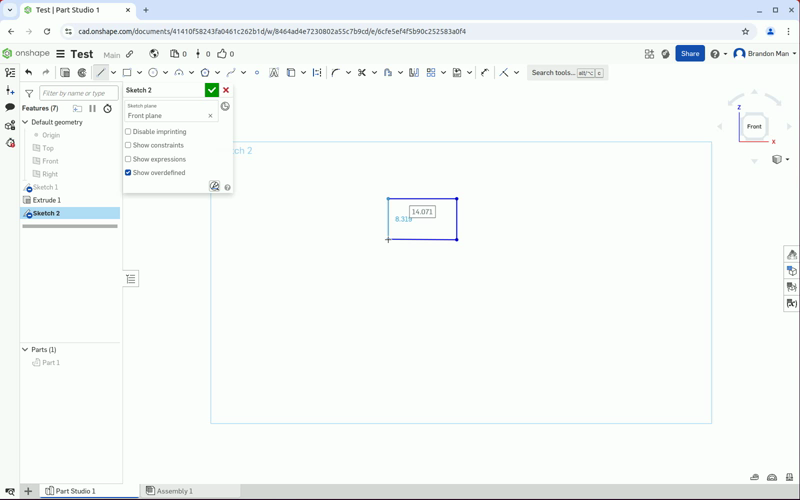
key_up(shift)
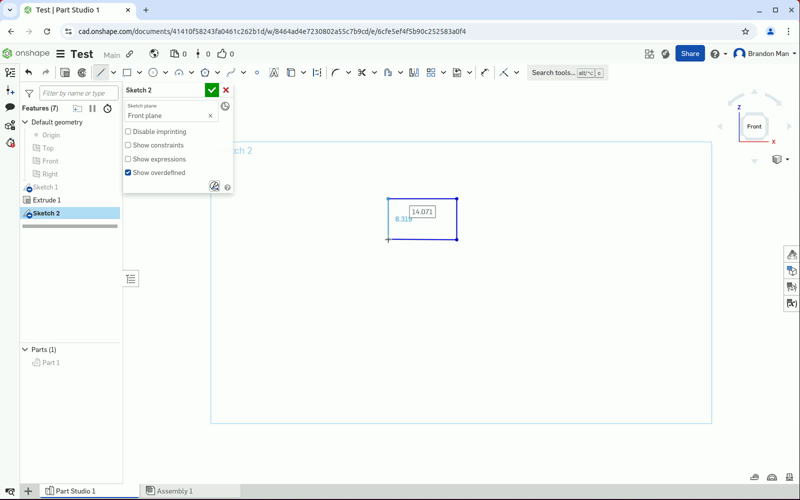
click(388, 239)
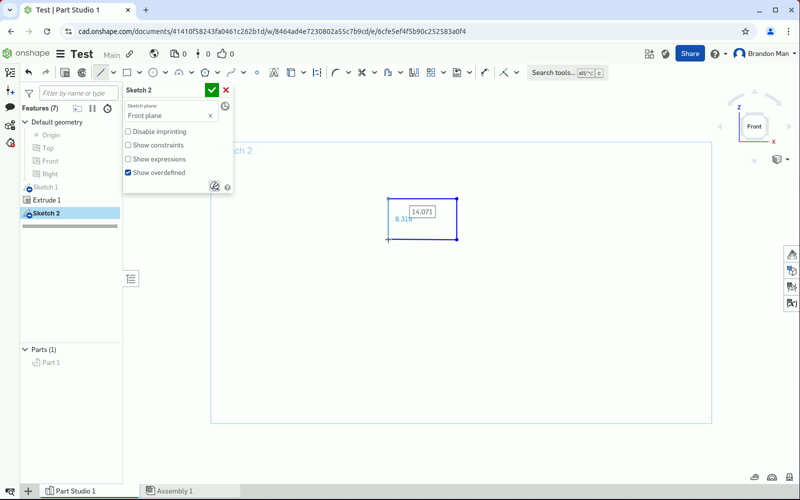
key(esc)
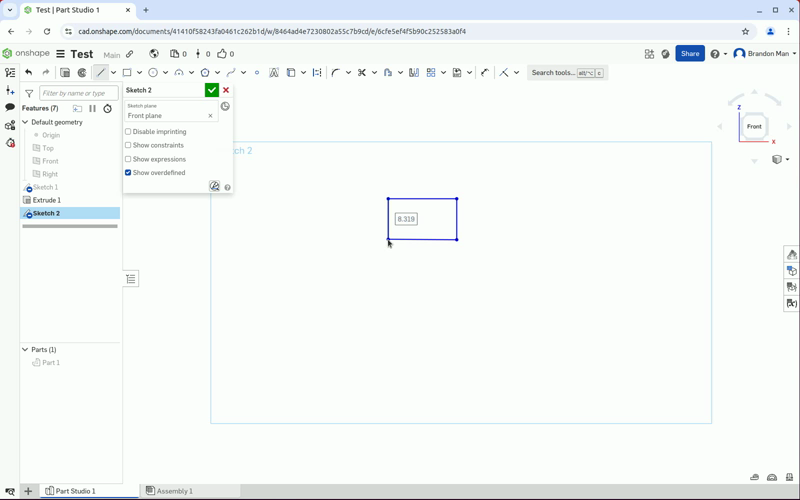
mouse_move(450, 222)
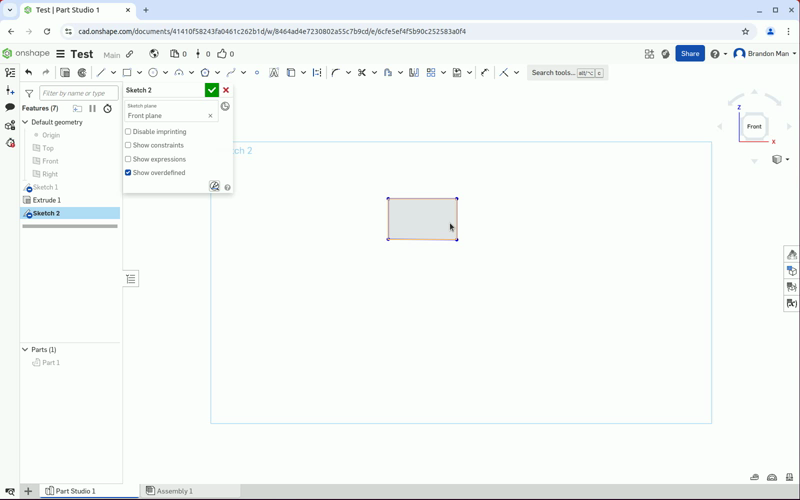
click(450, 222)
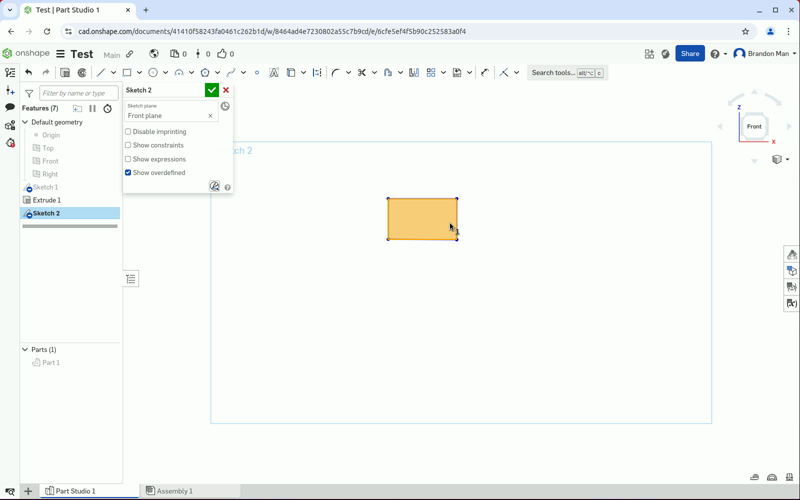
mouse_move(73, 352)
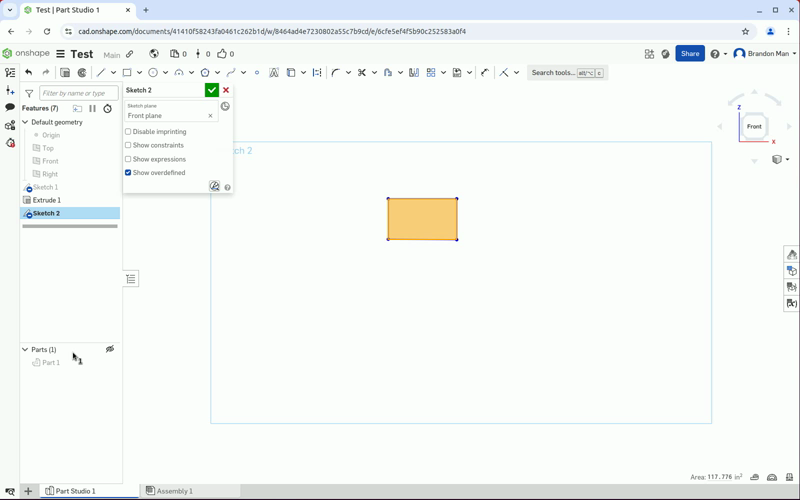
key(shift+y)
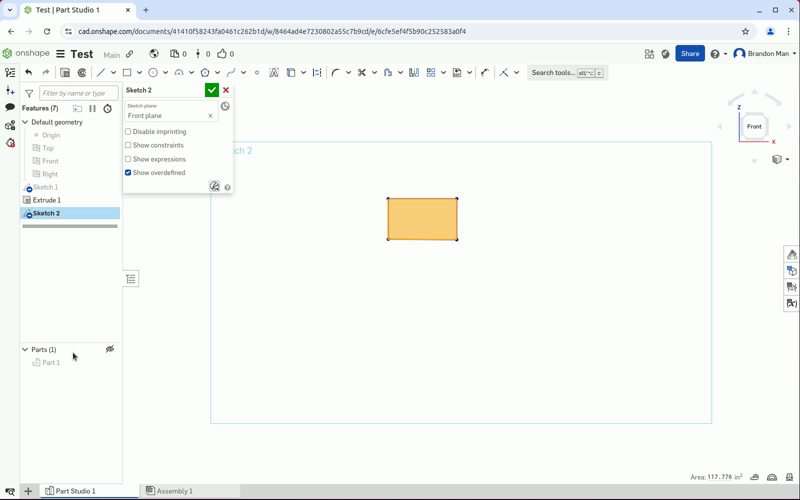
key(shift+e)
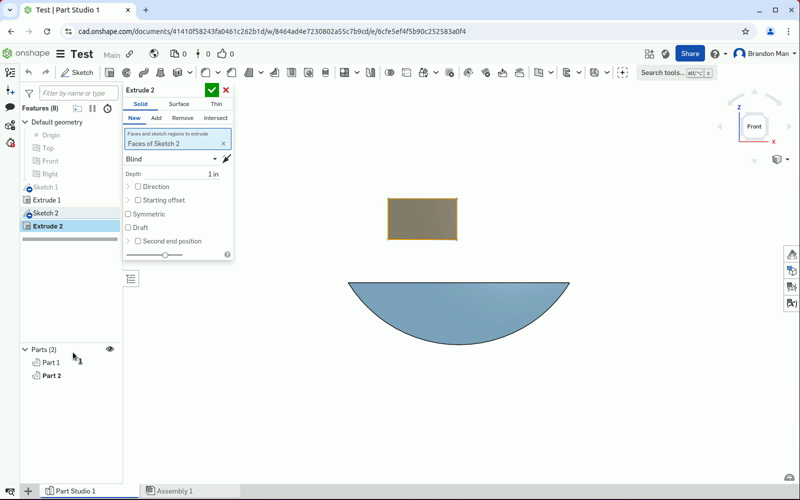
mouse_move(143, 106)
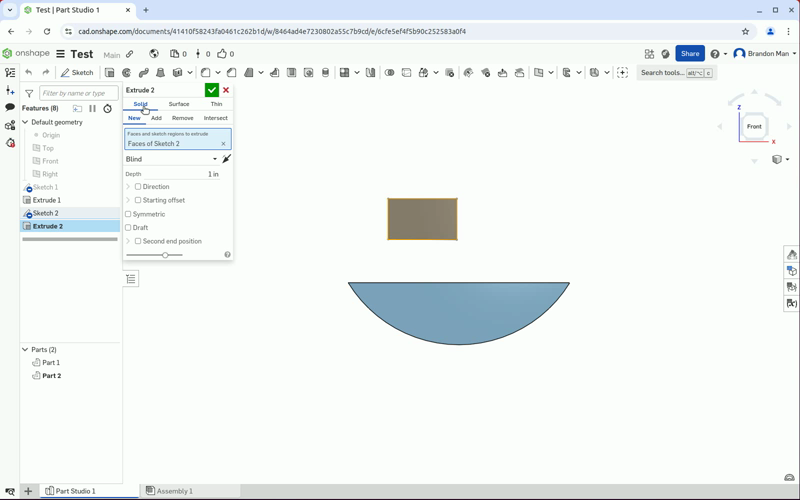
click(143, 106)
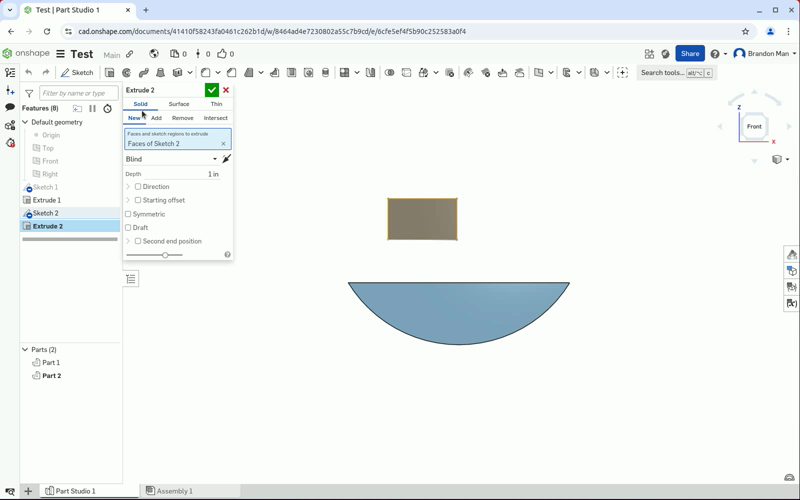
mouse_move(137, 120)
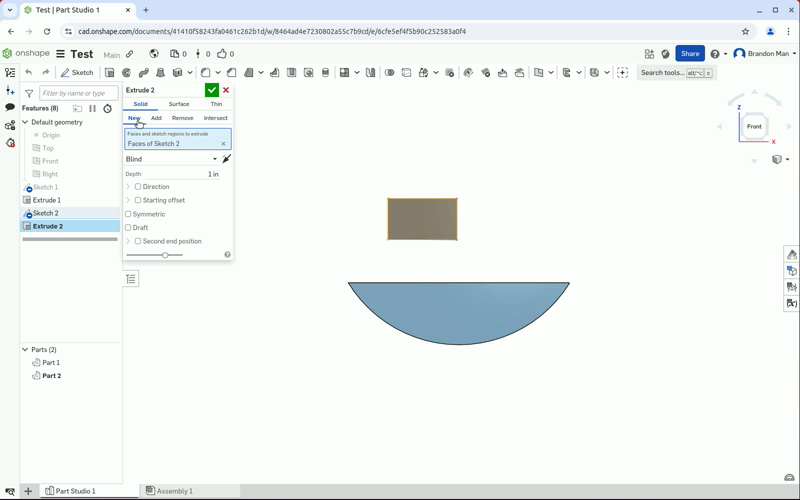
click(137, 120)
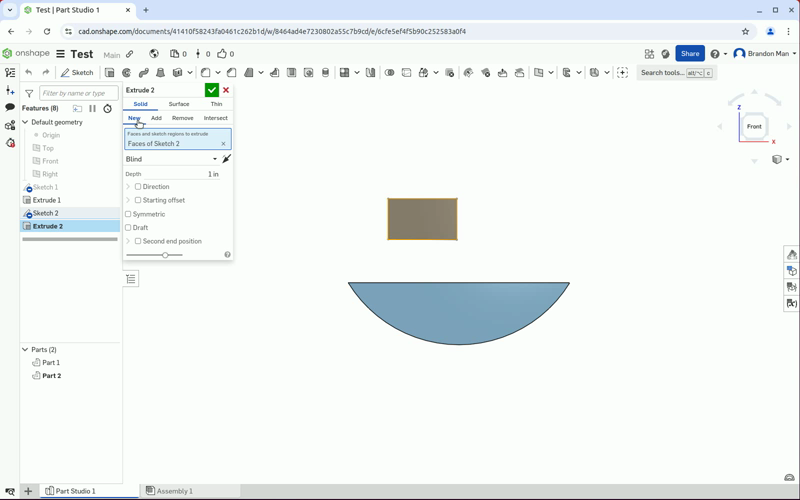
key(tab, 4)
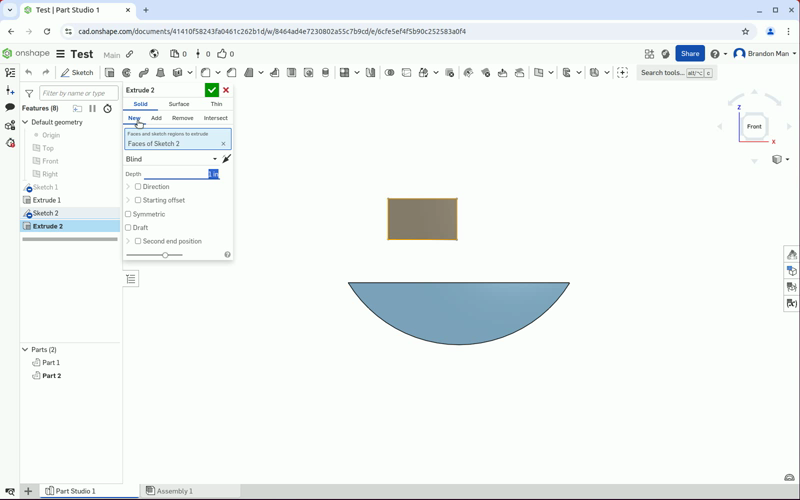
text(-0.241)
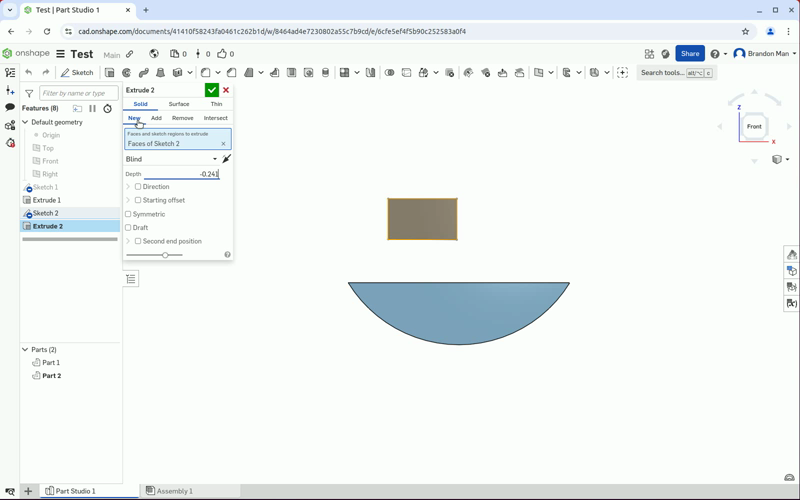
key(enter)
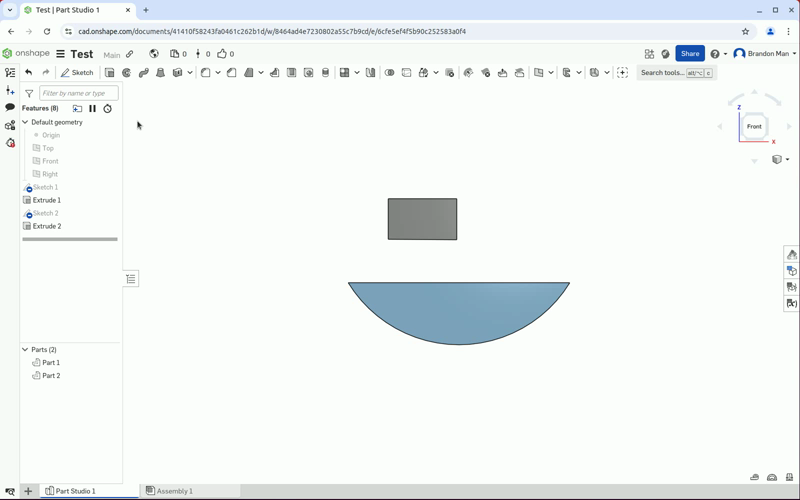
key(shift+h)
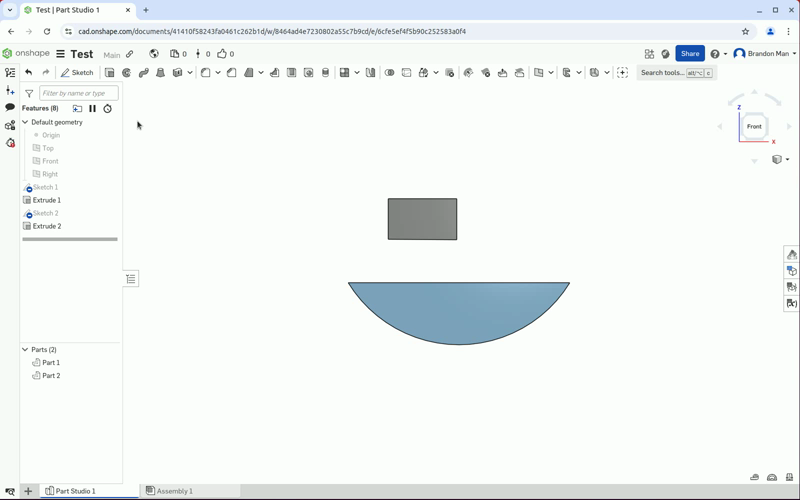
key(shift+h)
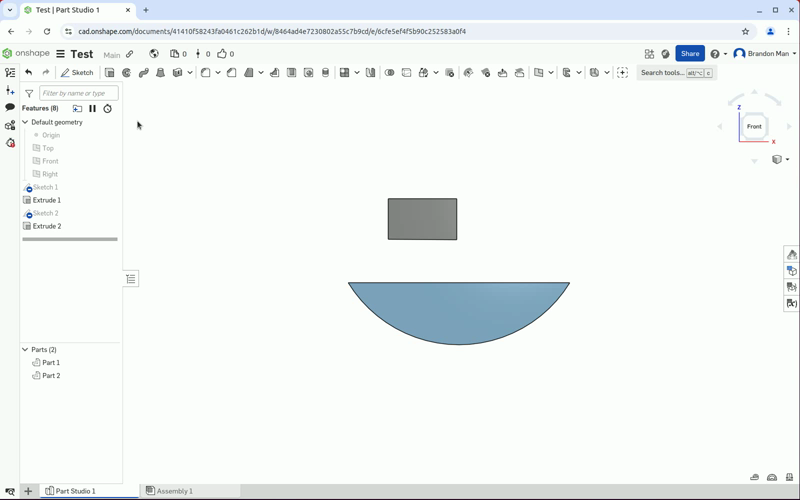
mouse_move(73, 189)
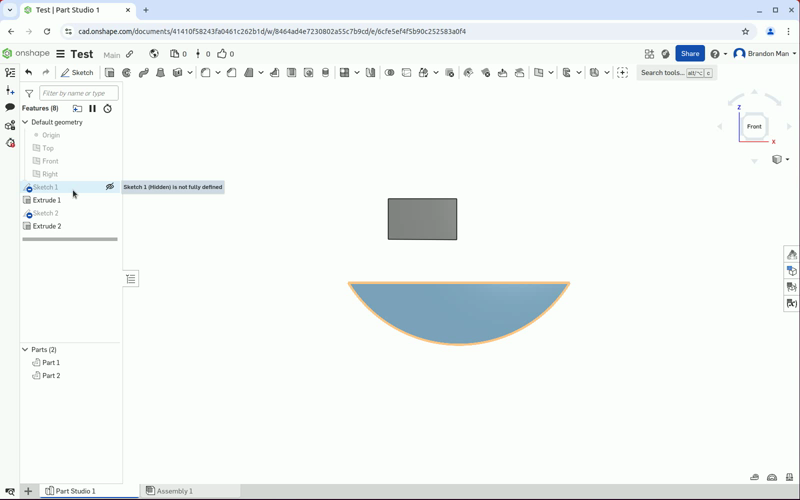
click(73, 189)
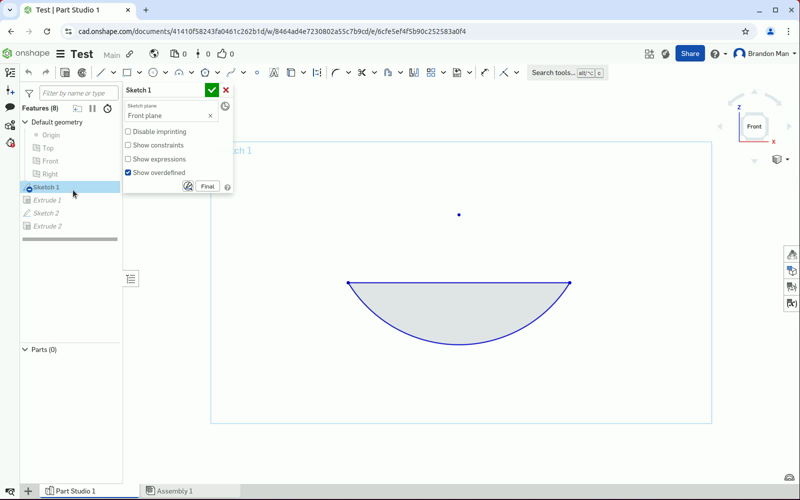
mouse_move(229, 92)
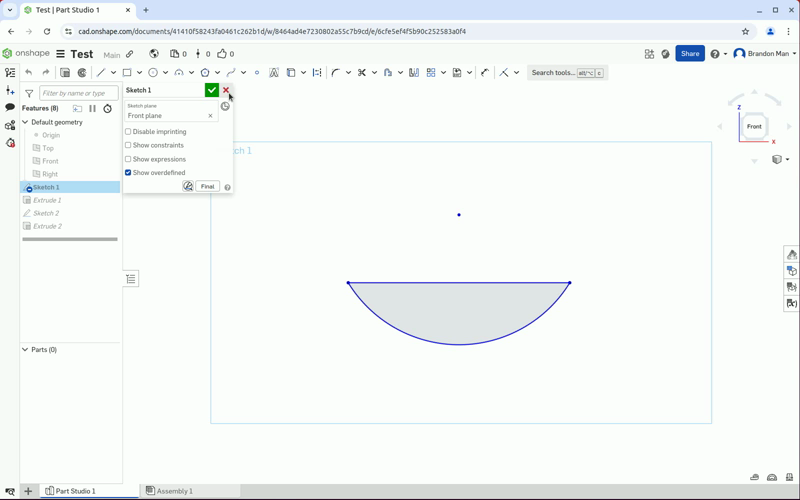
click(229, 92)
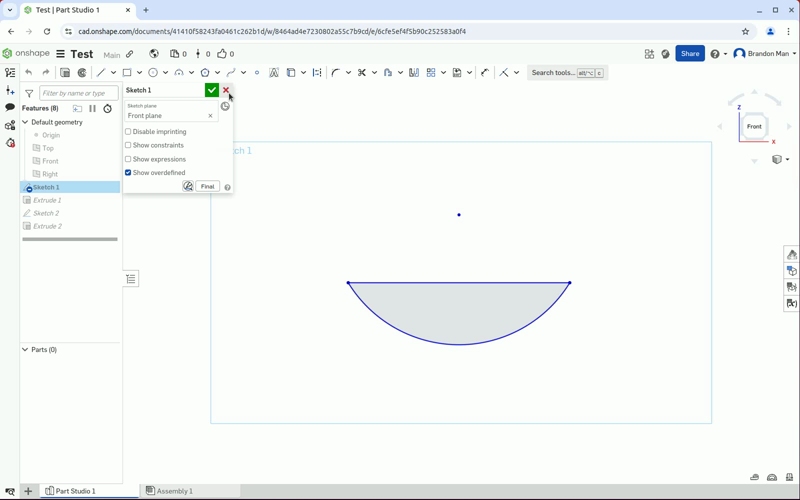
key(shift+s)
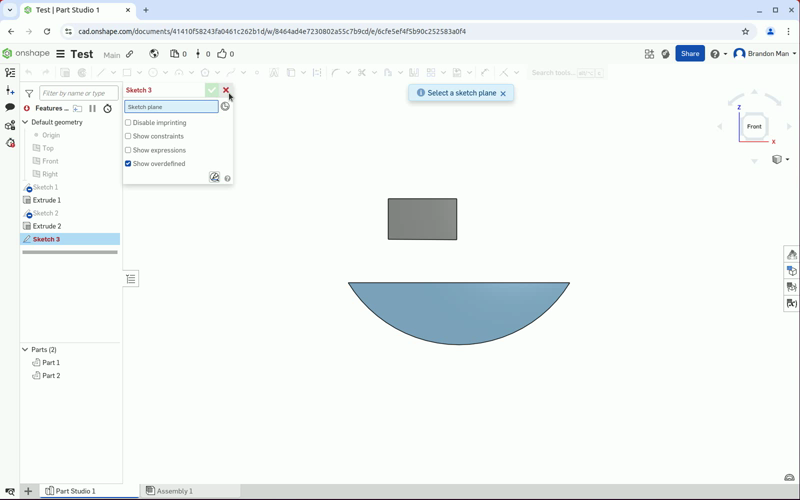
mouse_move(73, 163)
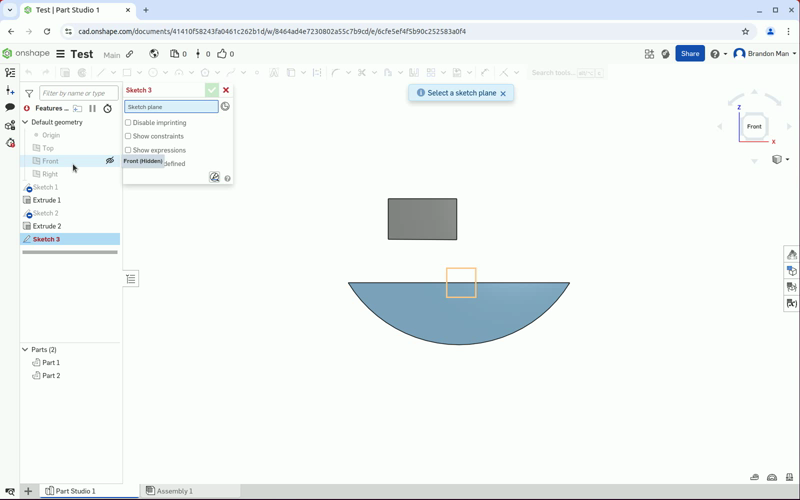
click(73, 163)
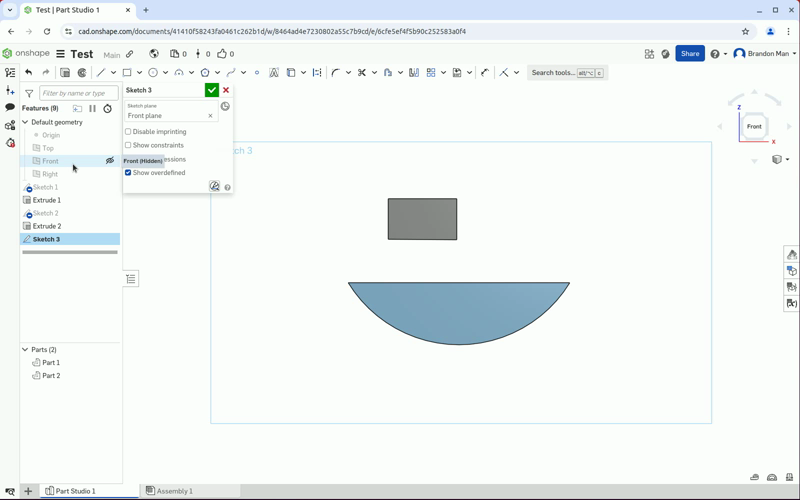
mouse_move(73, 352)
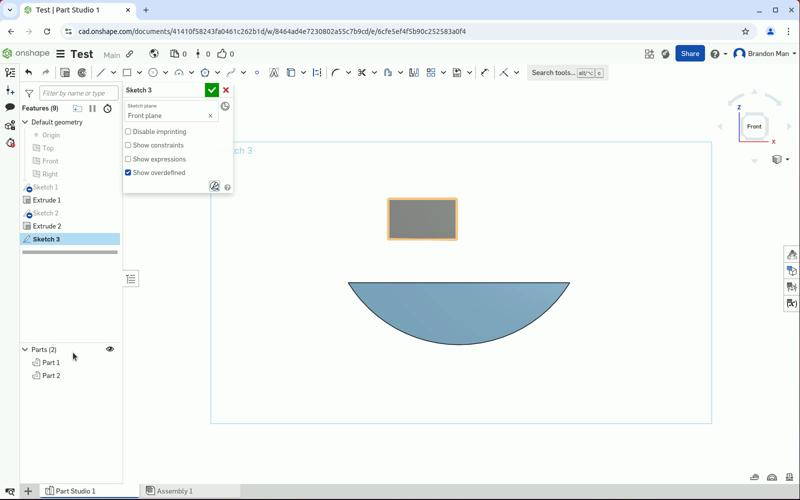
key(y)
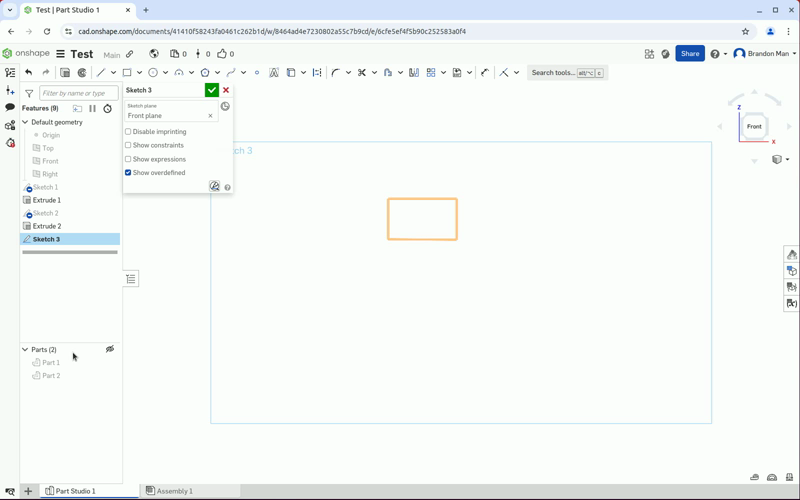
key(l)
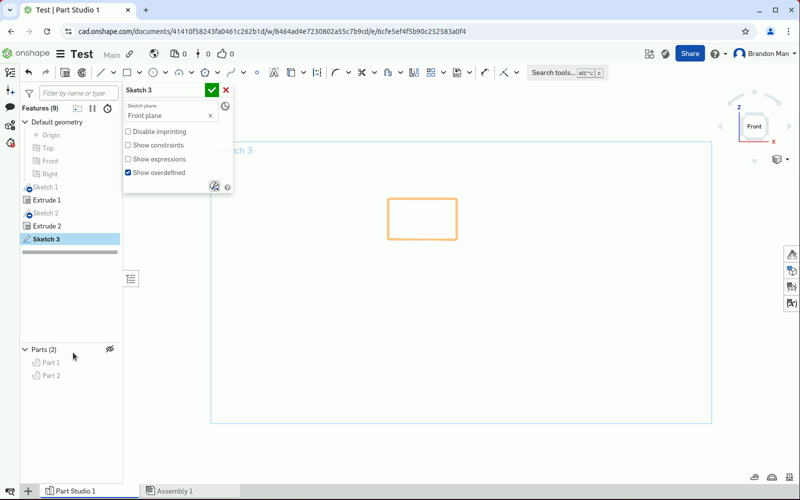
key_down(shift)
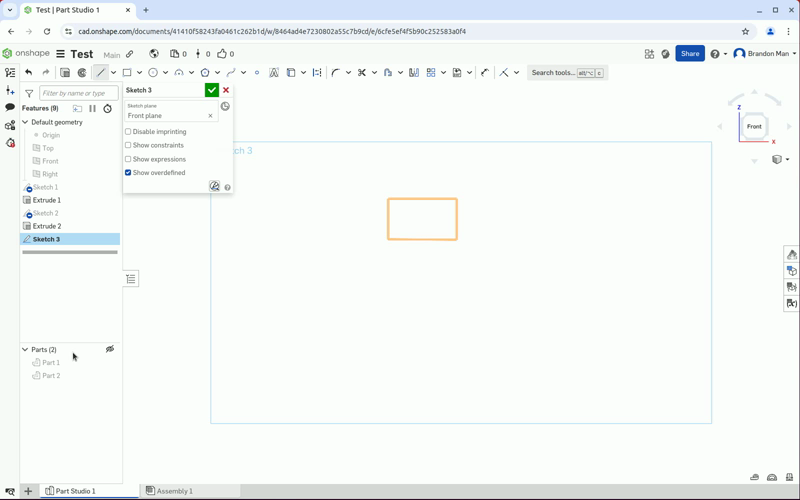
mouse_move(456, 282)
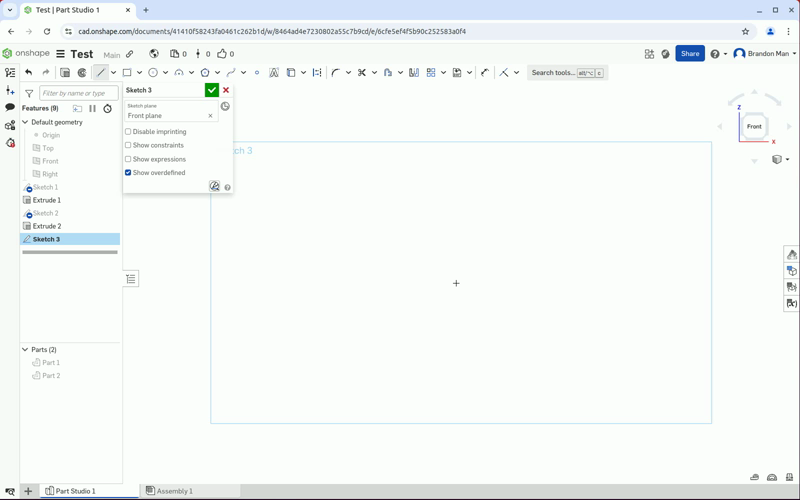
click(456, 282)
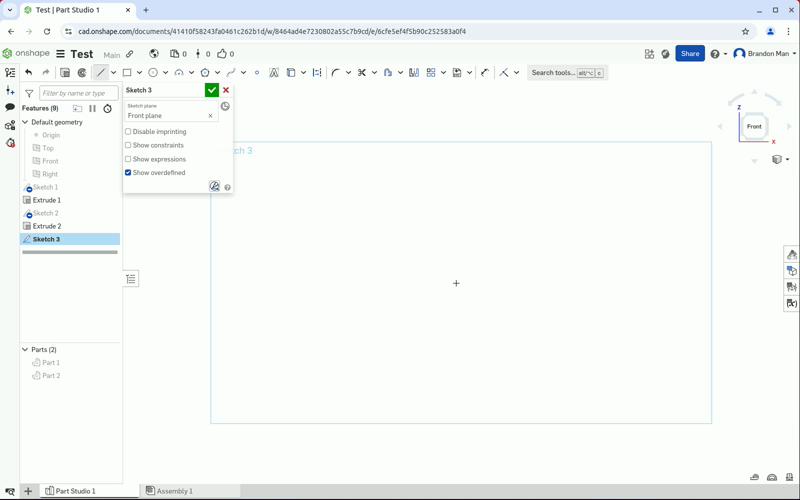
key_up(shift)
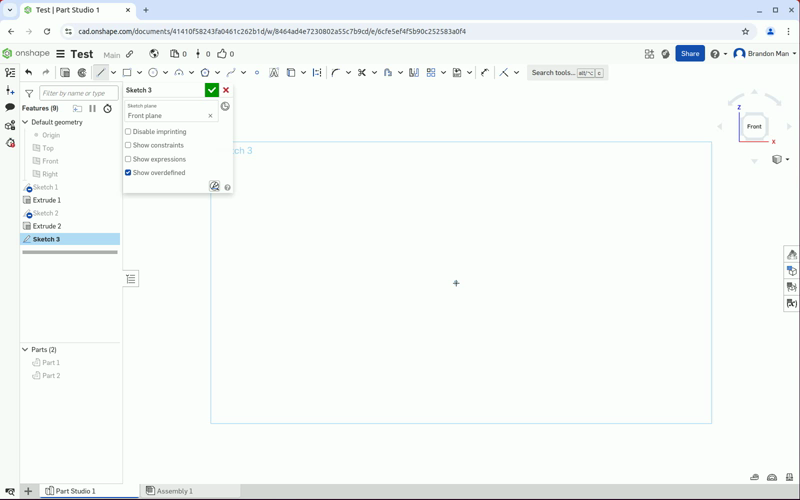
key_down(shift)
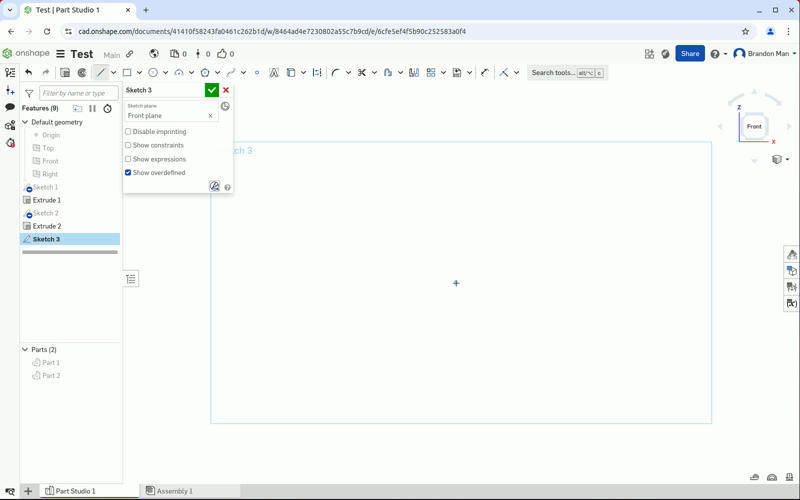
mouse_move(486, 282)
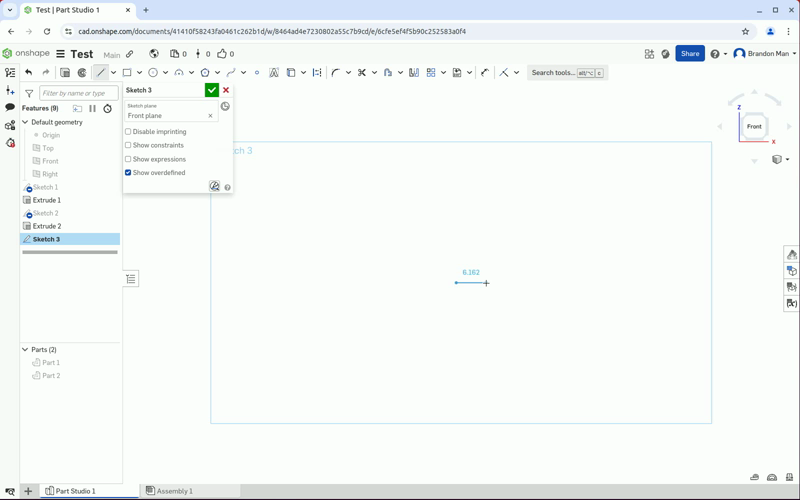
mouse_move(461, 282)
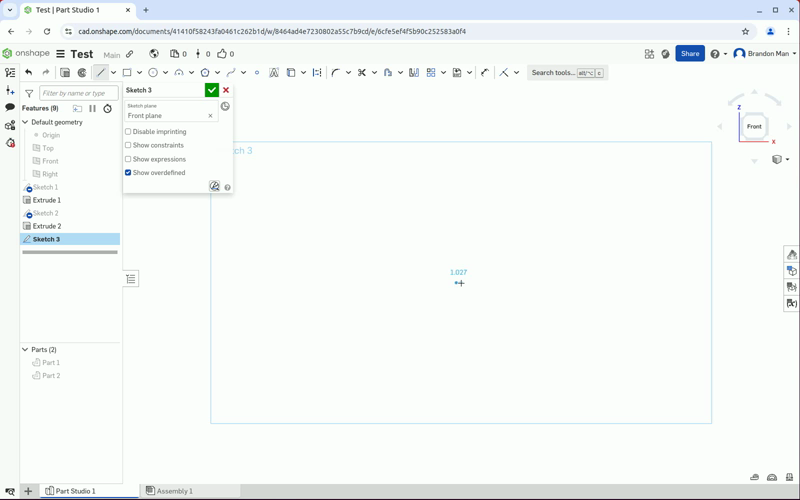
scroll(6)
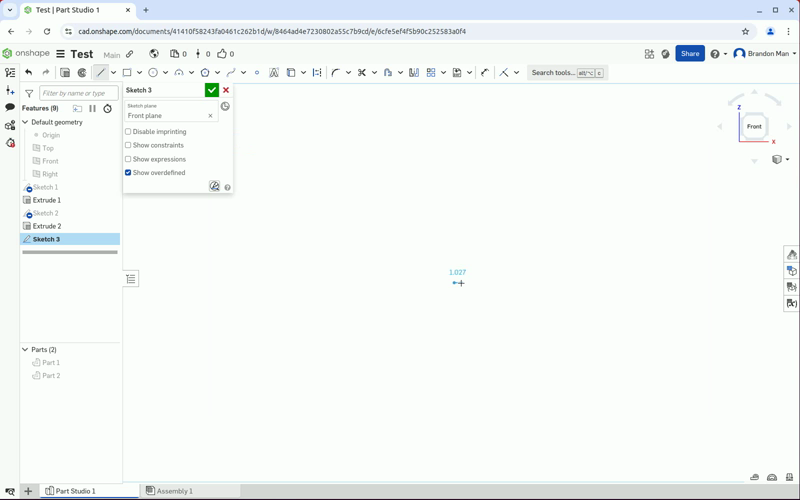
scroll(6)
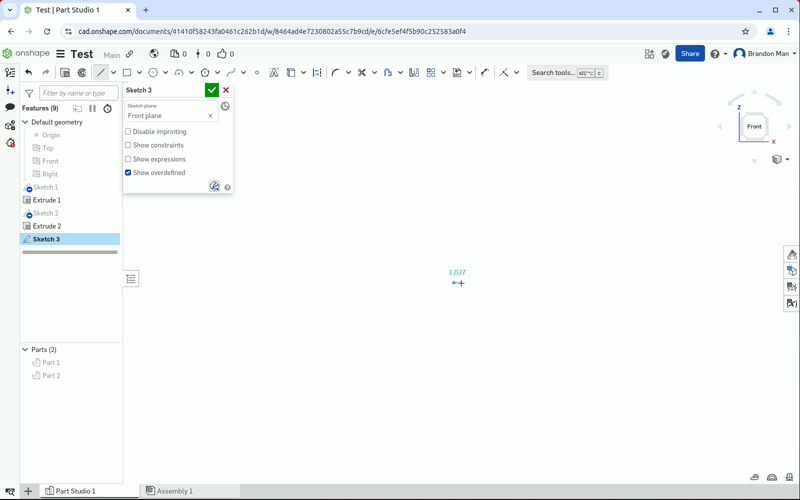
scroll(6)
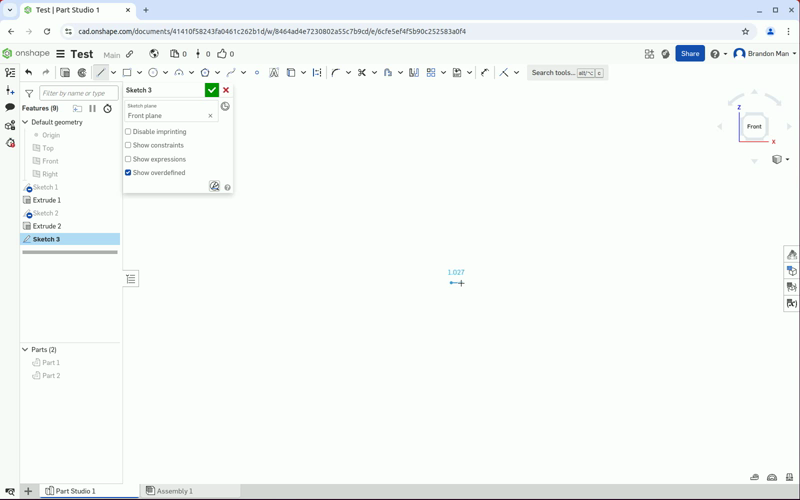
scroll(6)
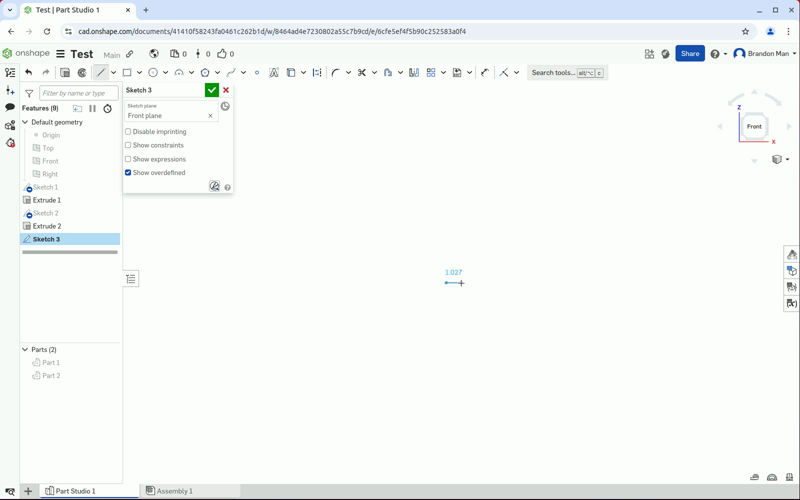
scroll(6)
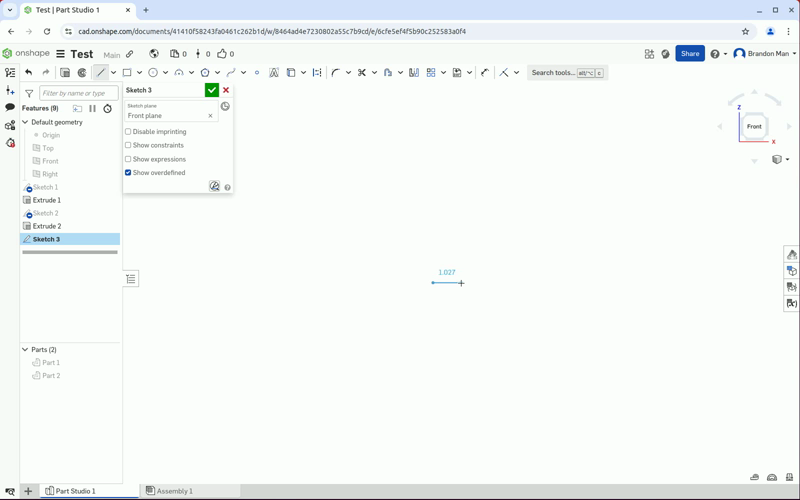
scroll(6)
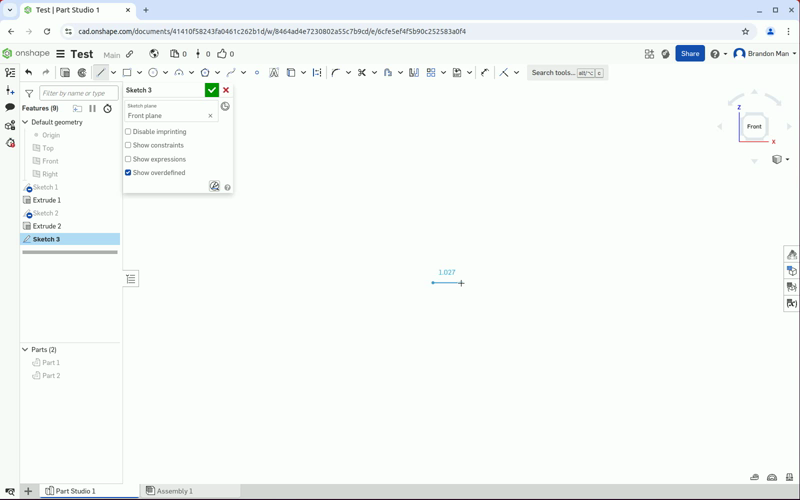
scroll(6)
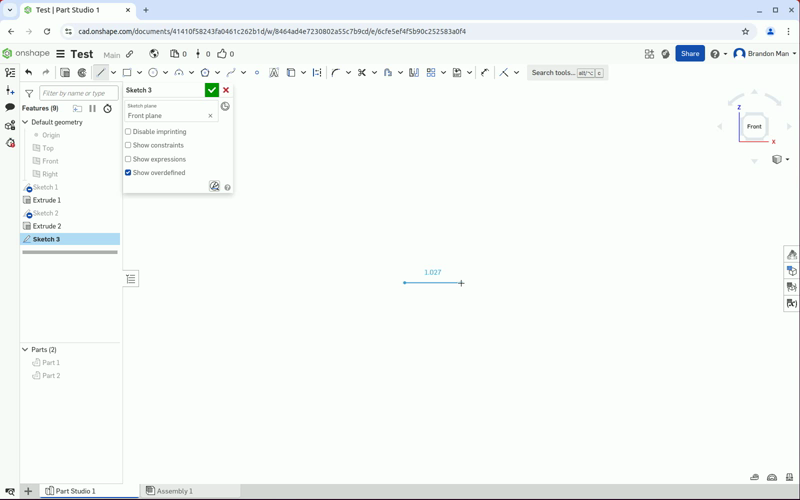
click(461, 282)
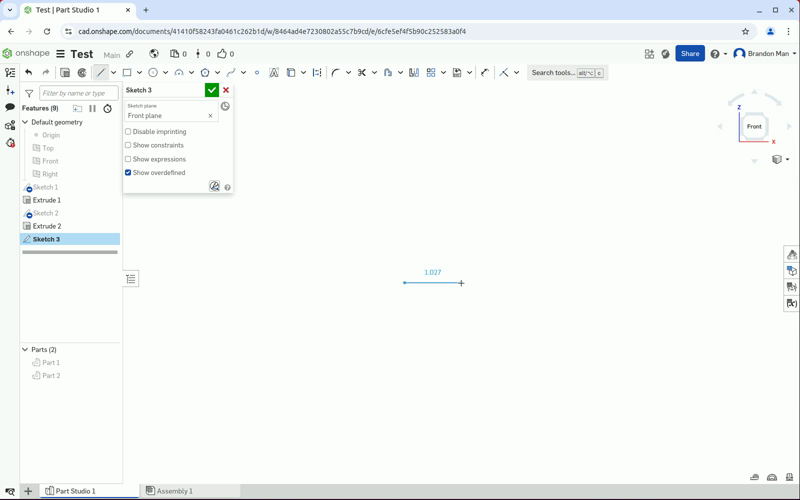
scroll(-6)
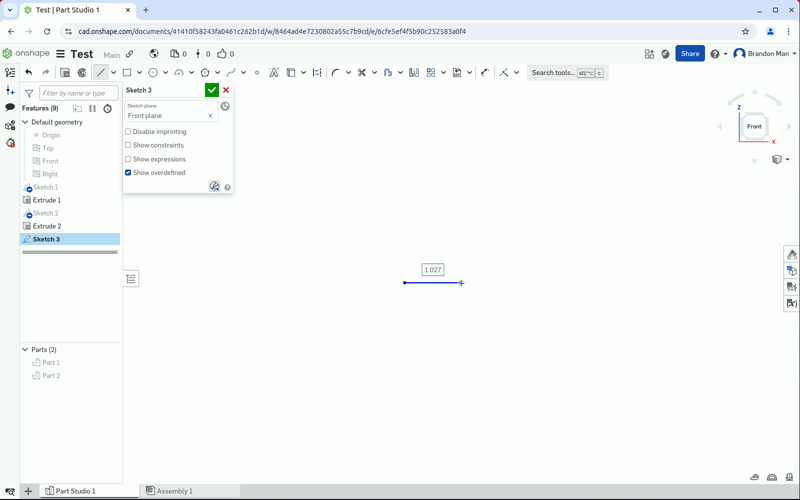
scroll(-6)
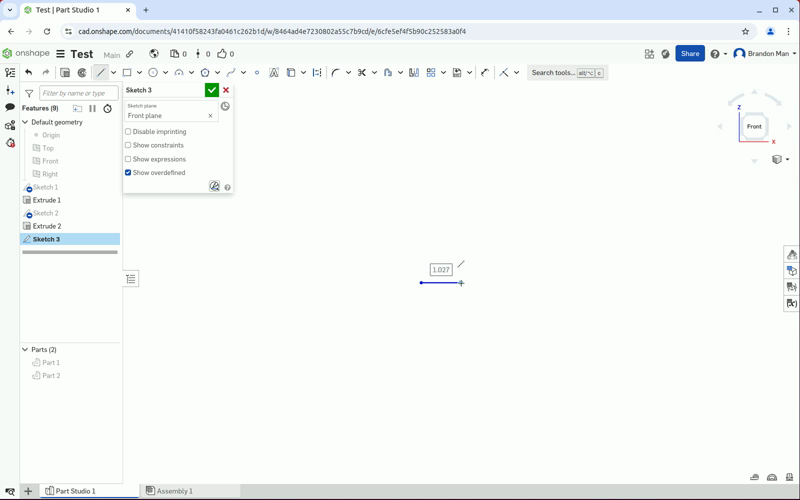
scroll(-6)
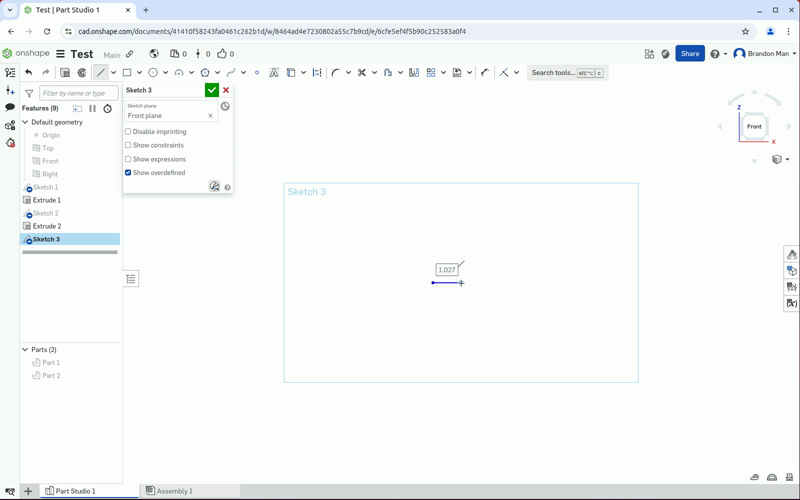
scroll(-6)
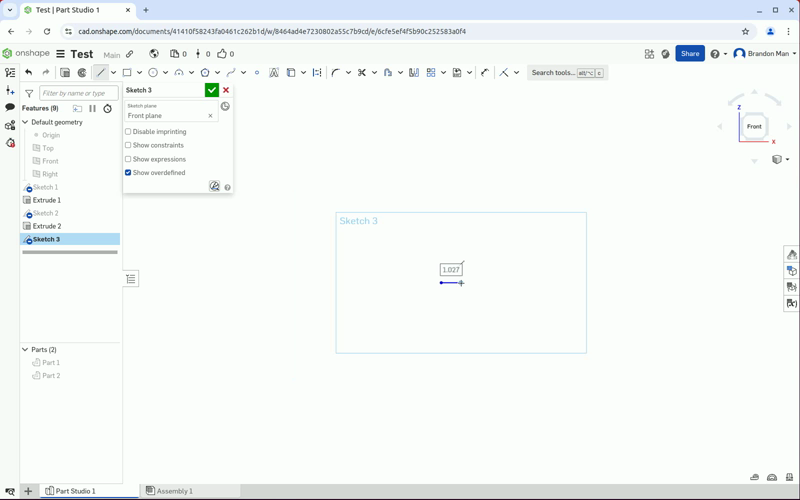
scroll(-6)
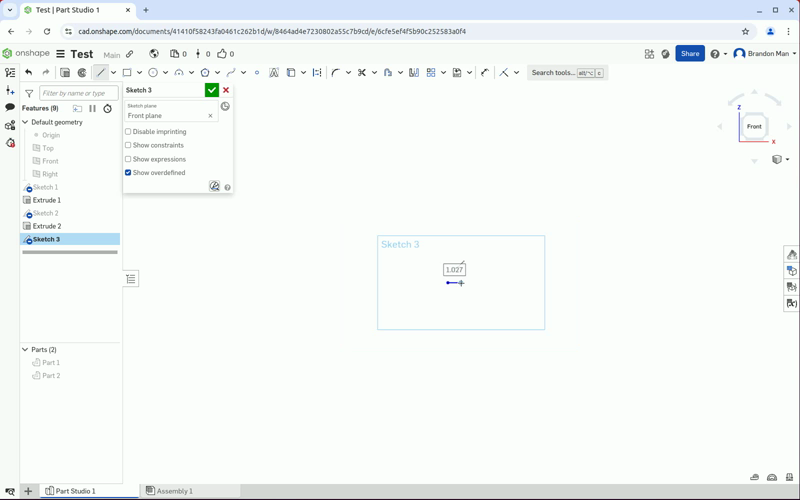
scroll(-6)
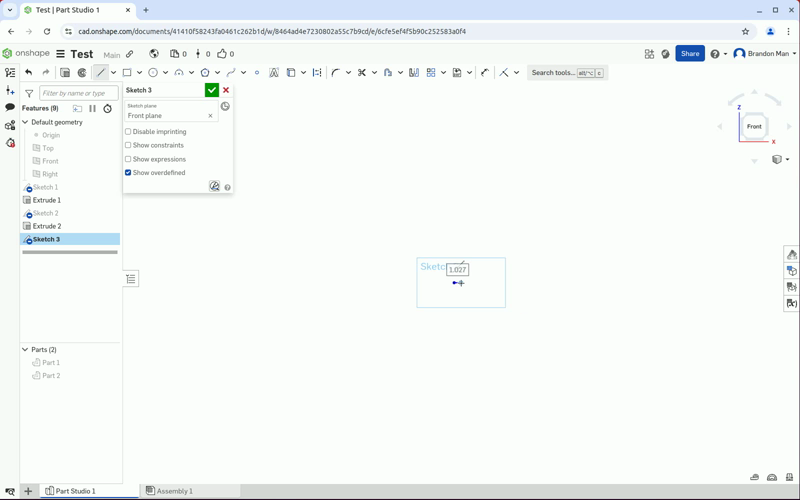
scroll(-6)
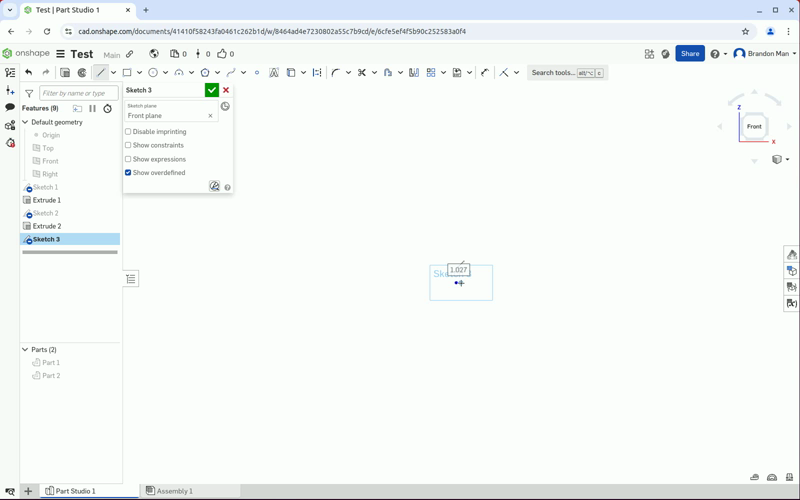
key_up(shift)
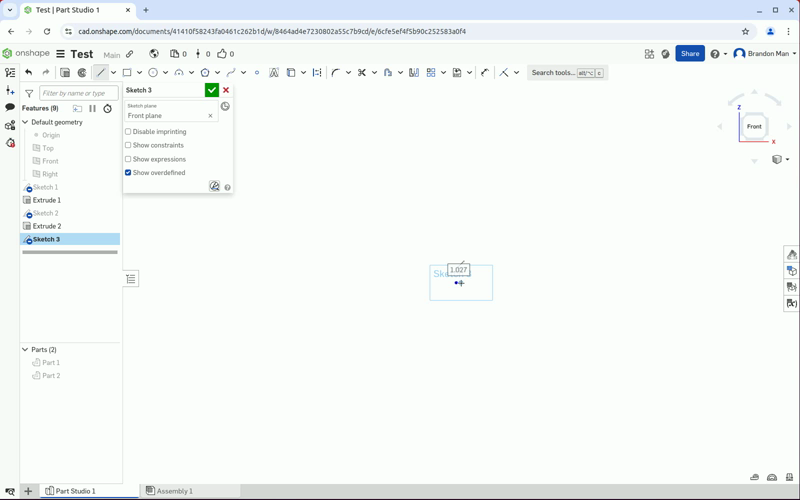
key_down(shift)
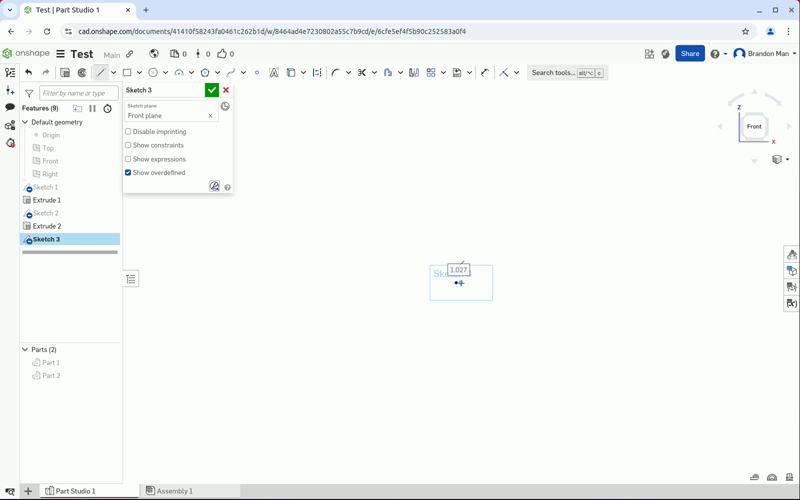
mouse_move(461, 199)
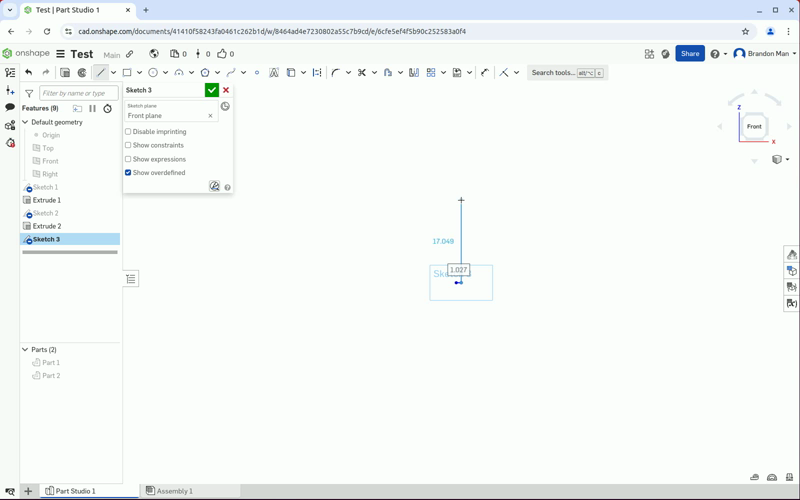
click(461, 199)
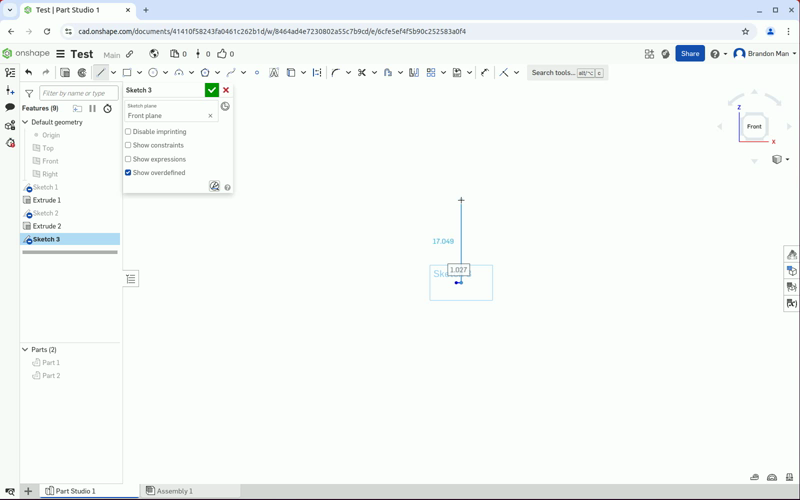
key_up(shift)
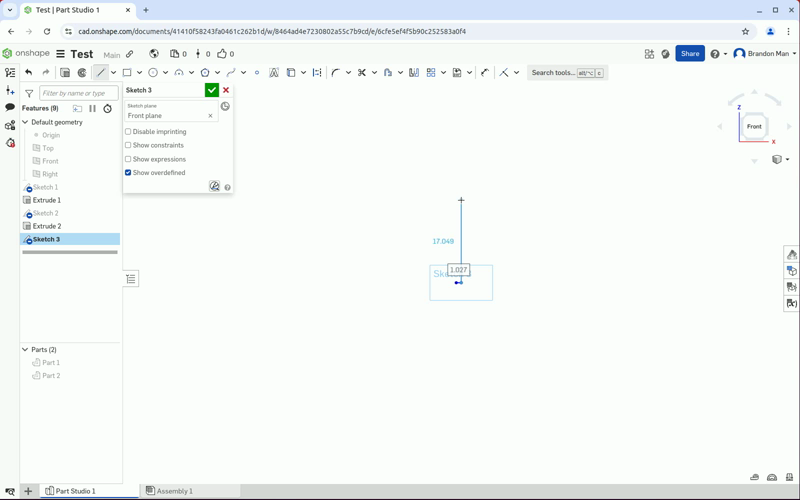
key_down(shift)
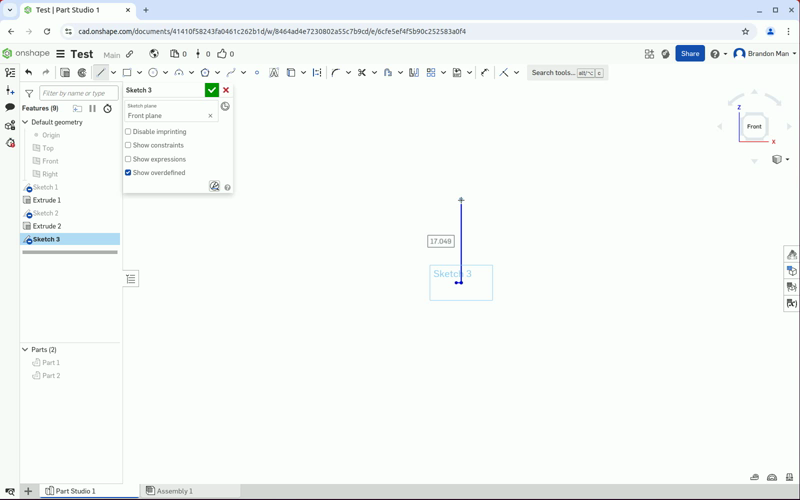
mouse_move(491, 199)
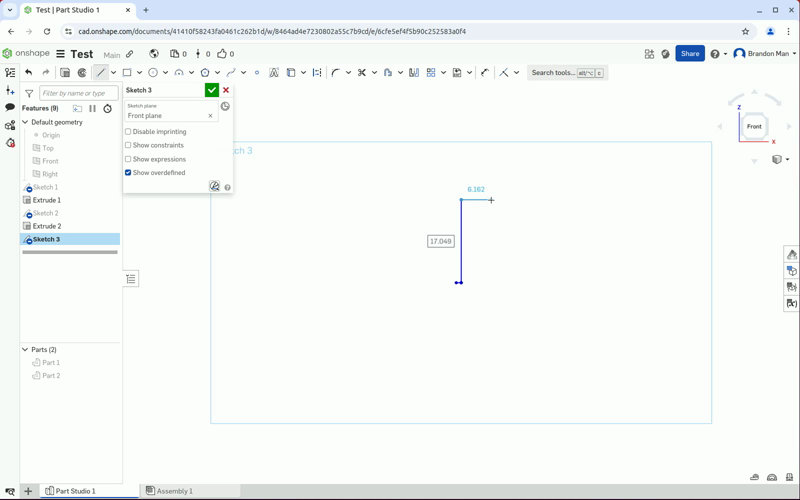
mouse_move(456, 199)
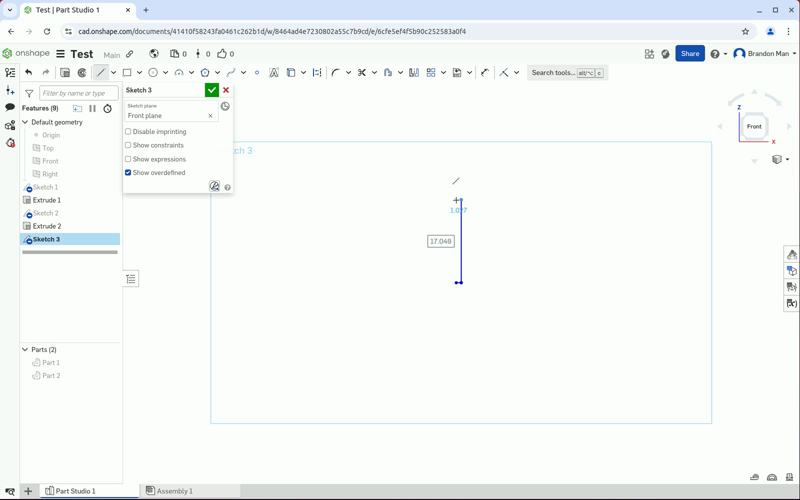
scroll(6)
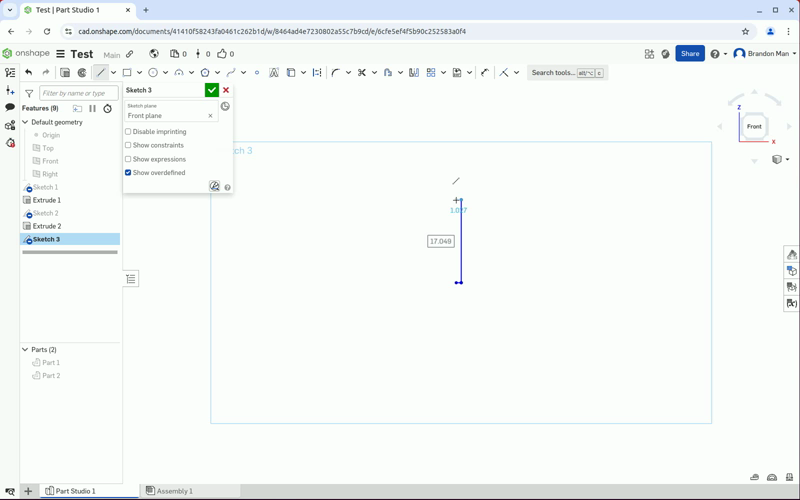
scroll(6)
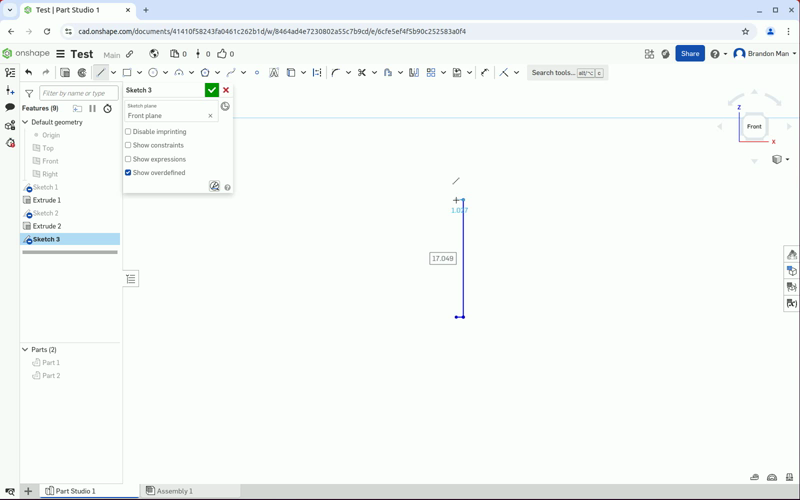
scroll(6)
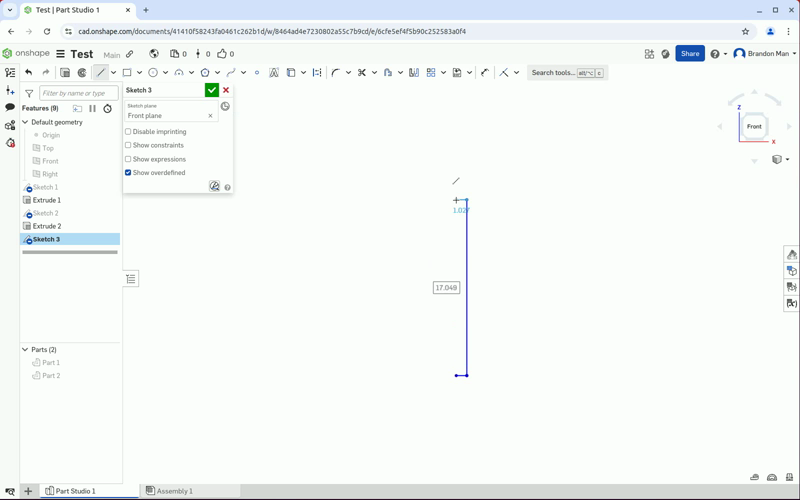
scroll(6)
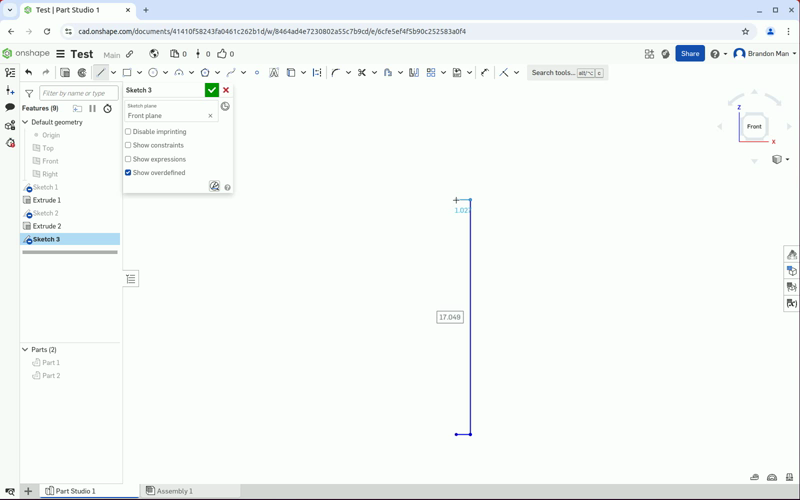
scroll(6)
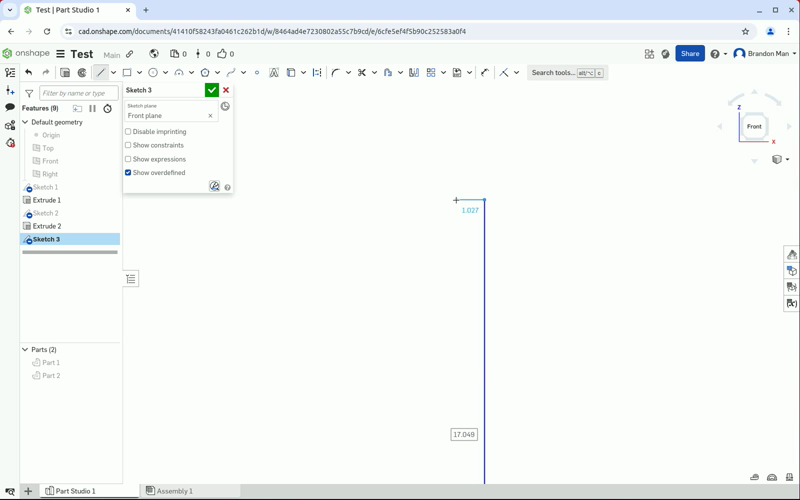
scroll(6)
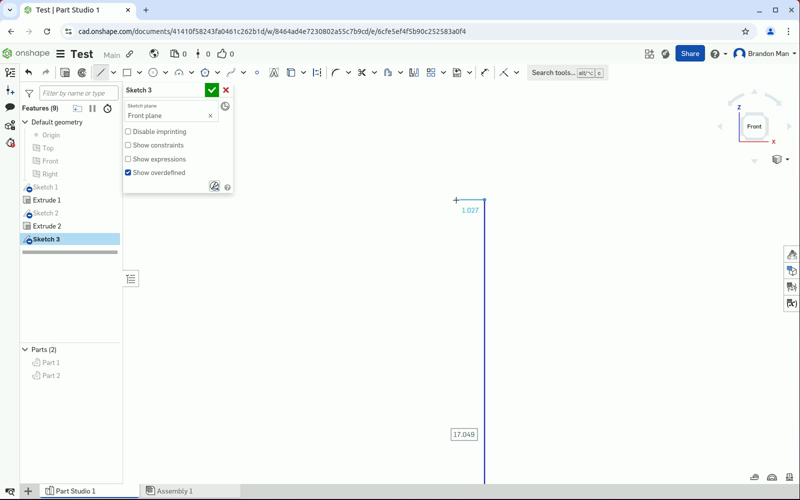
scroll(6)
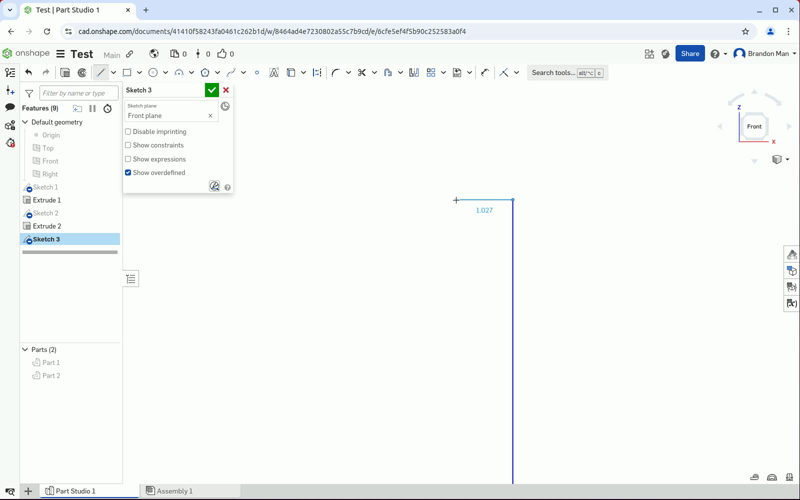
click(456, 199)
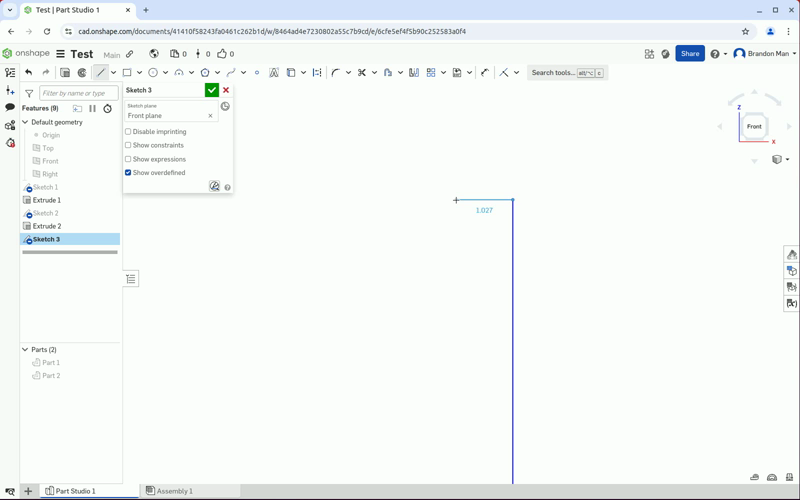
scroll(-6)
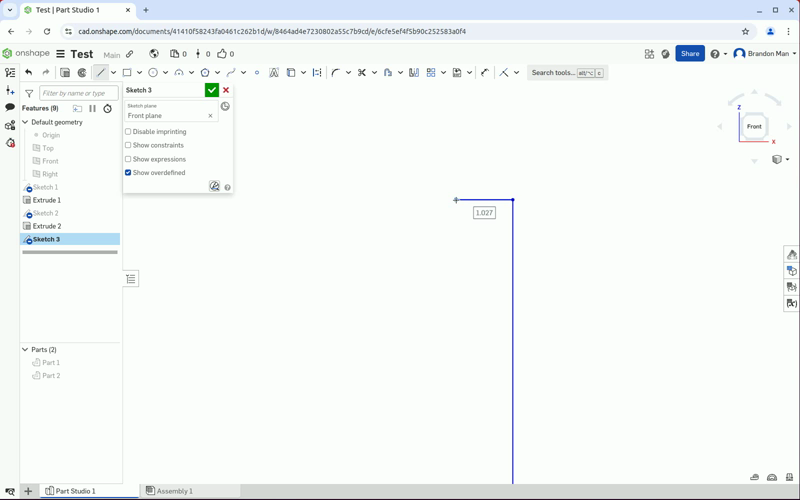
scroll(-6)
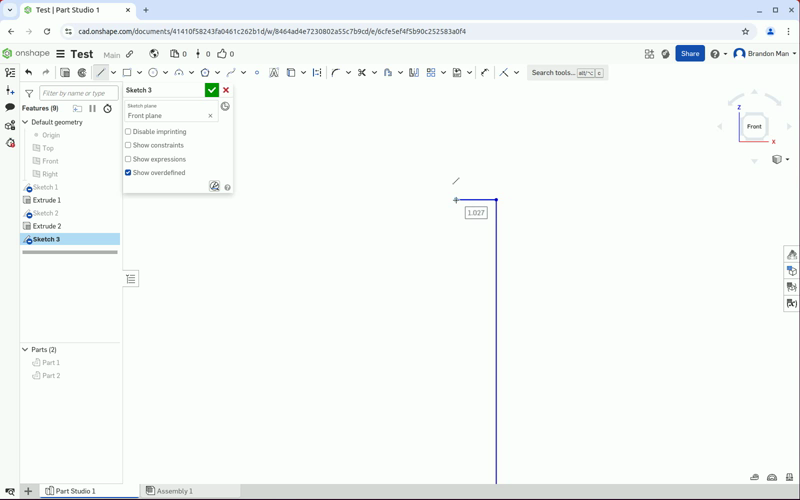
scroll(-6)
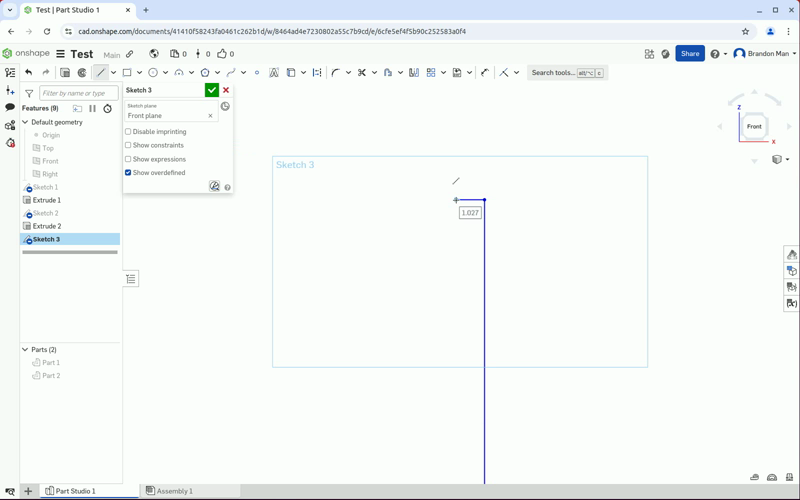
scroll(-6)
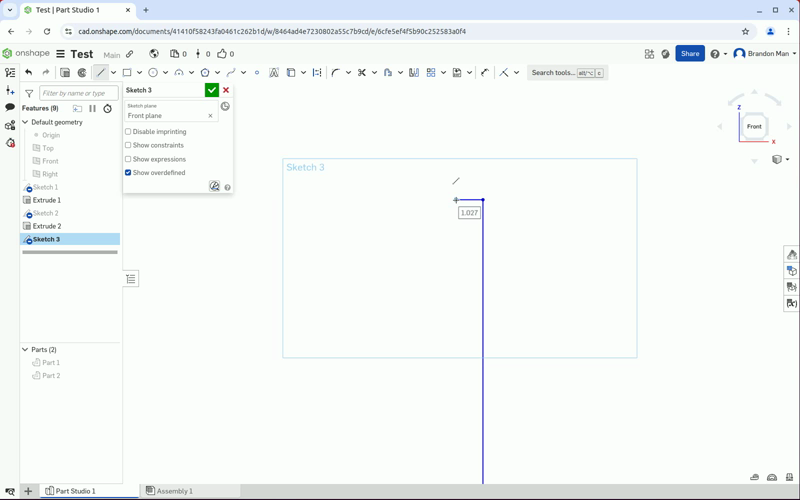
scroll(-6)
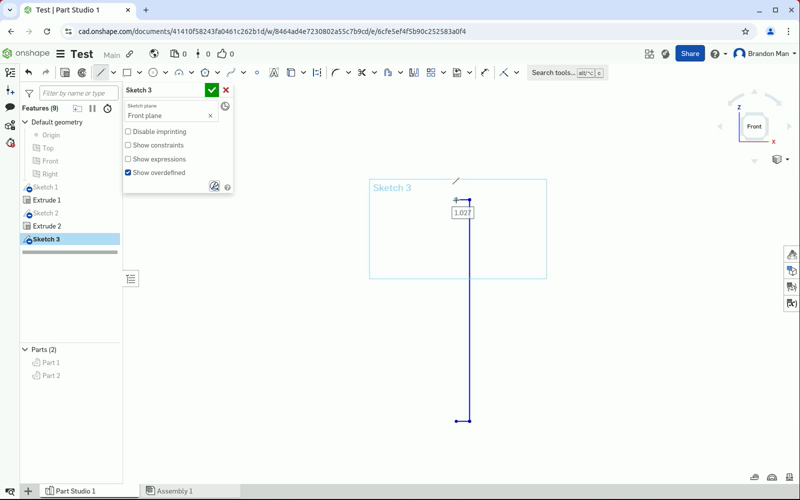
scroll(-6)
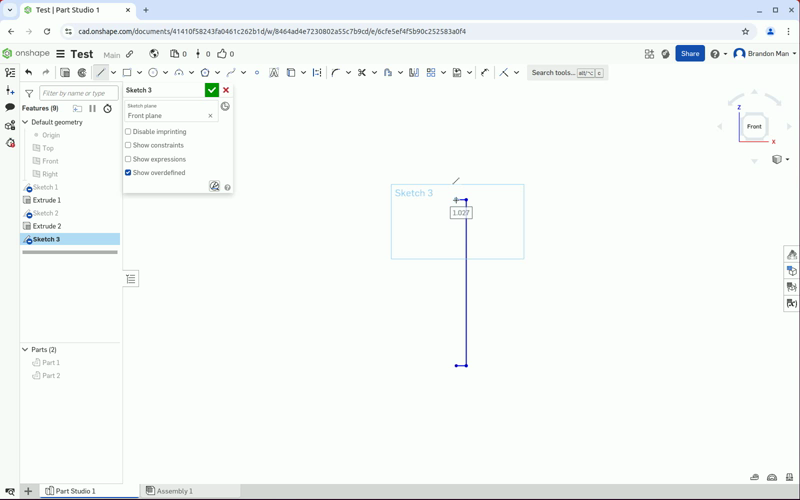
scroll(-6)
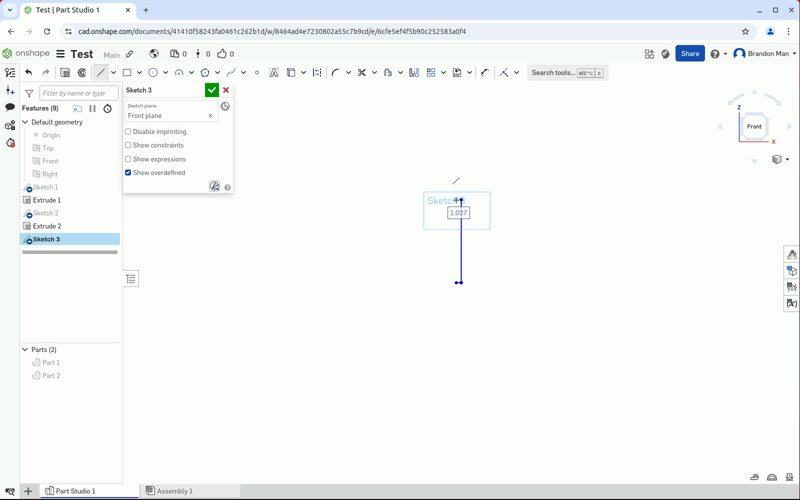
key_up(shift)
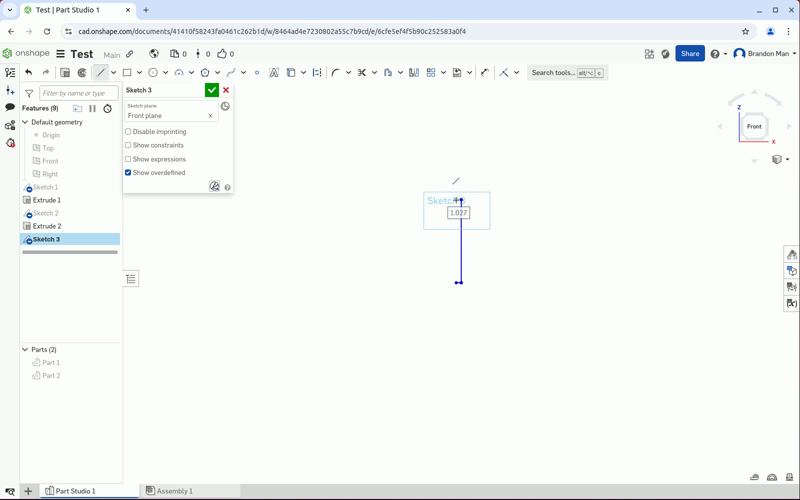
key_down(shift)
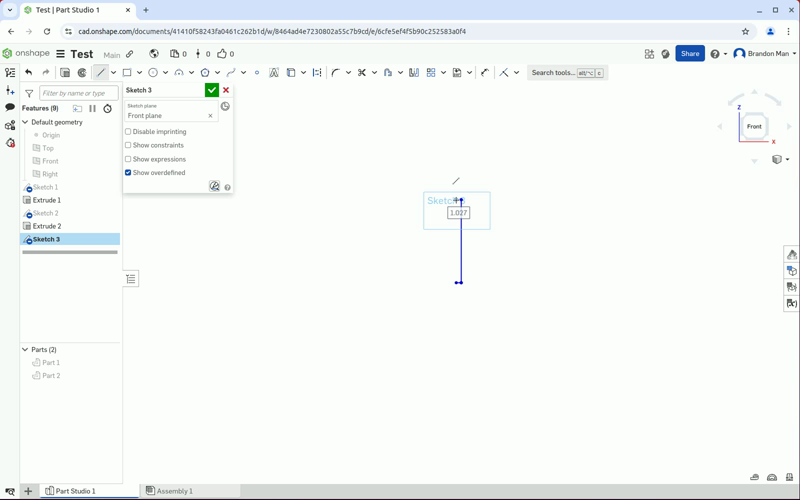
mouse_move(456, 282)
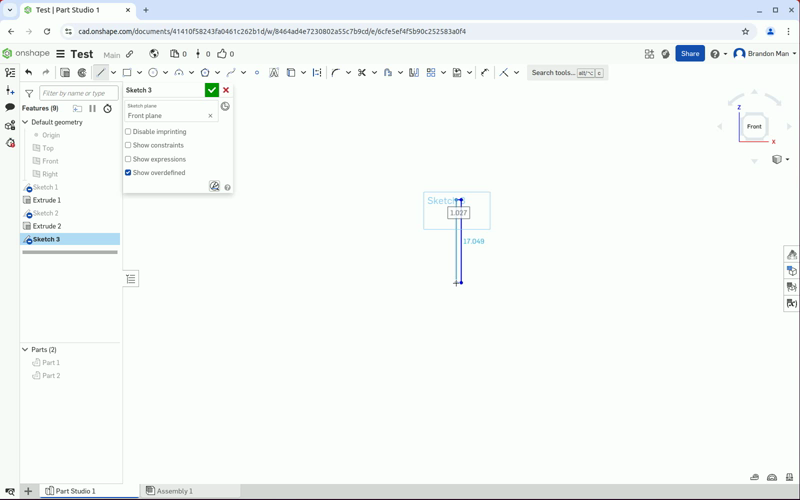
key_up(shift)
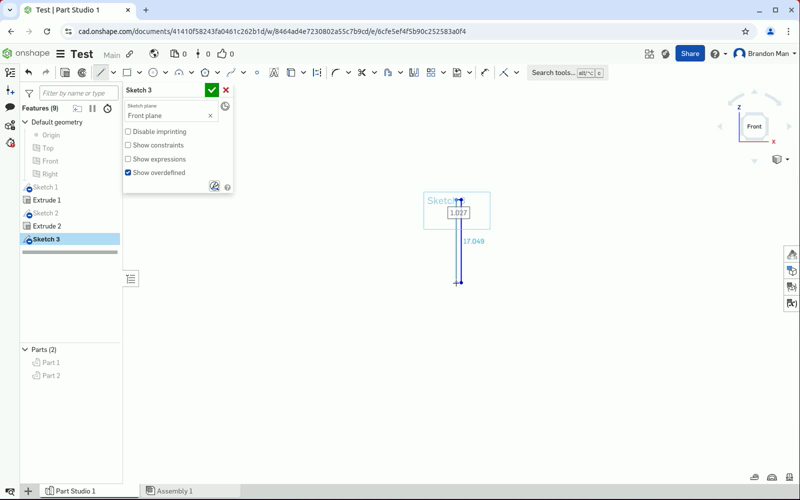
click(456, 282)
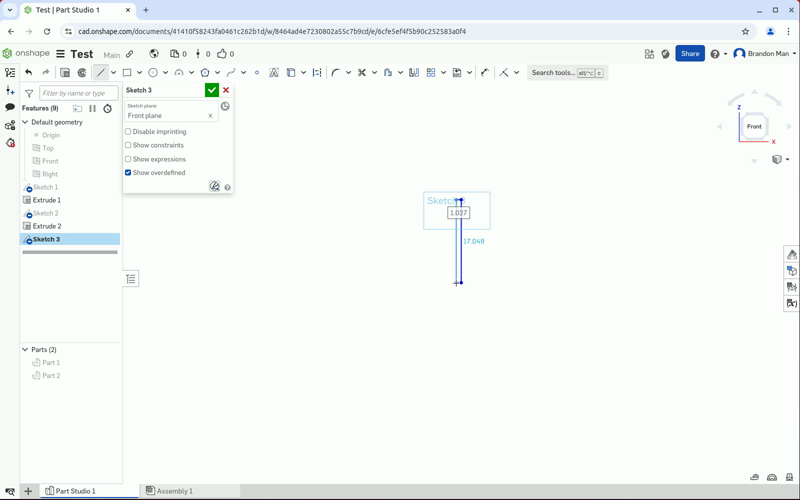
key(esc)
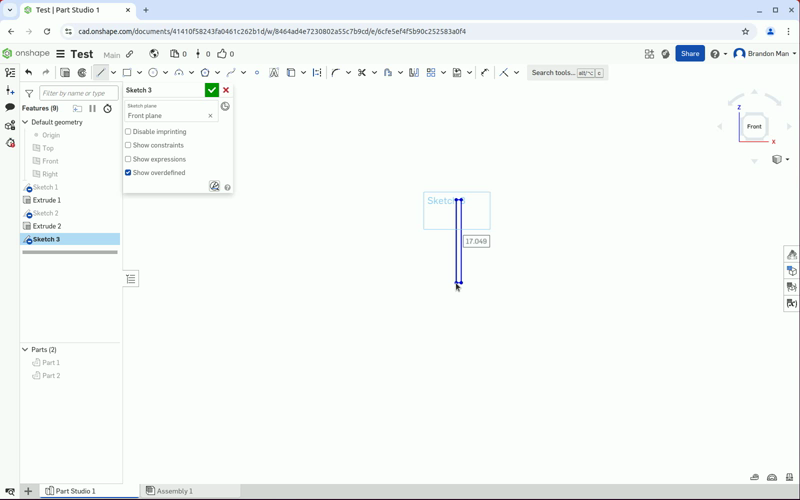
mouse_move(459, 250)
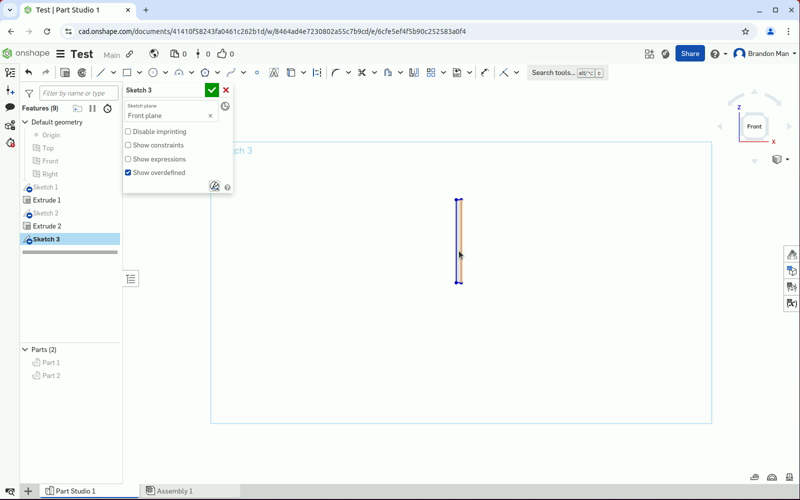
scroll(6)
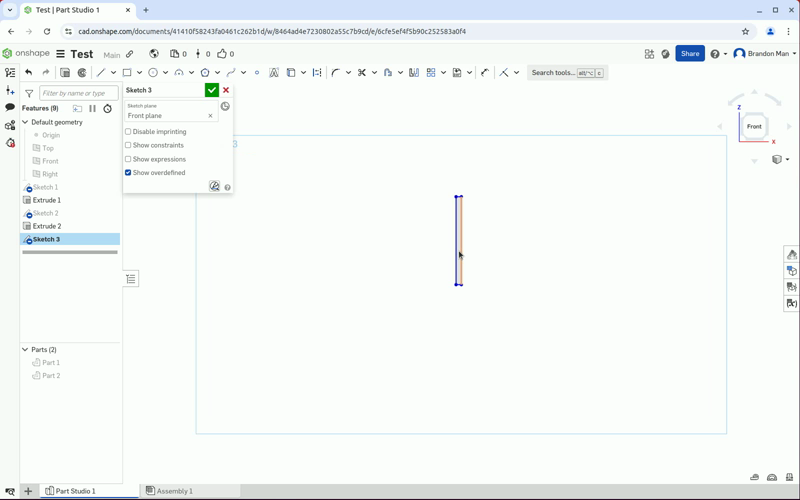
scroll(6)
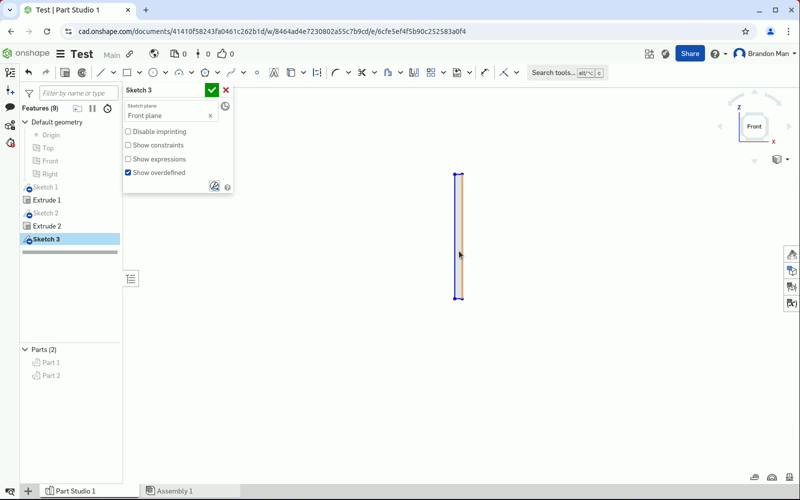
scroll(6)
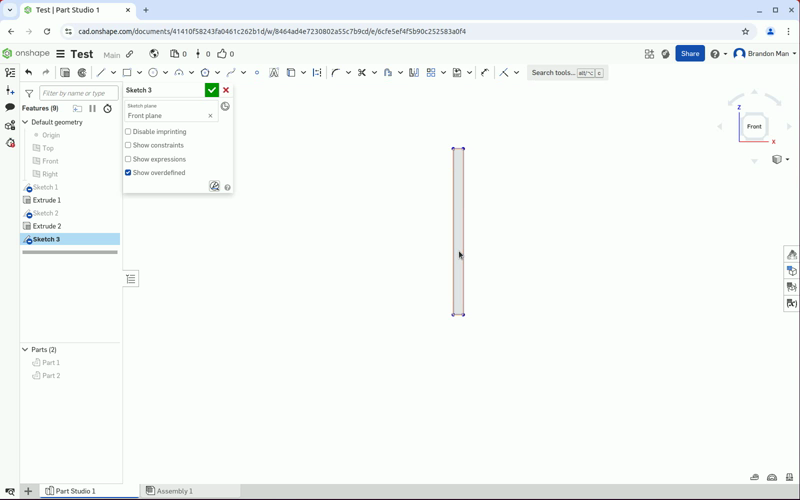
scroll(6)
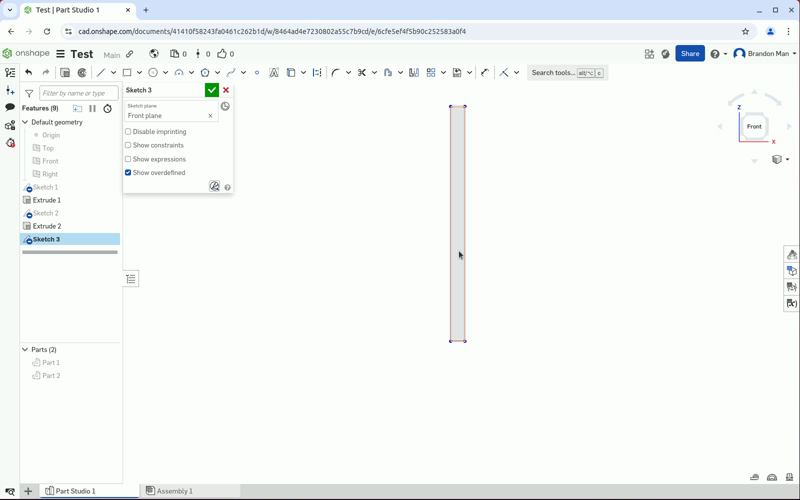
scroll(6)
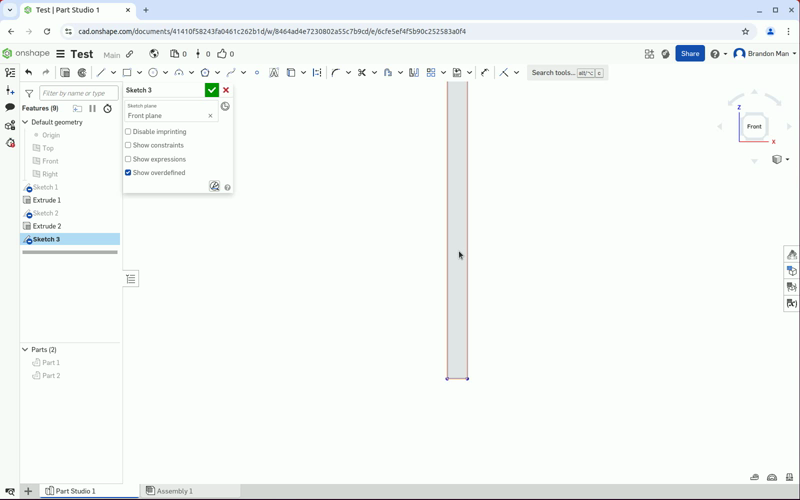
scroll(6)
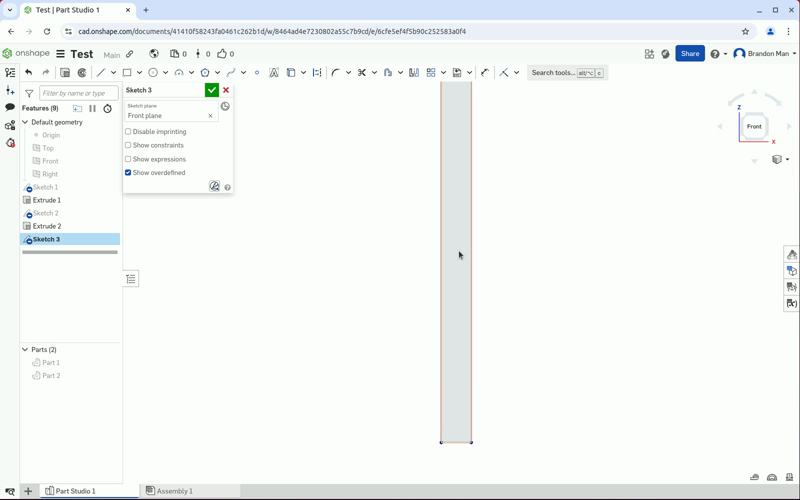
scroll(6)
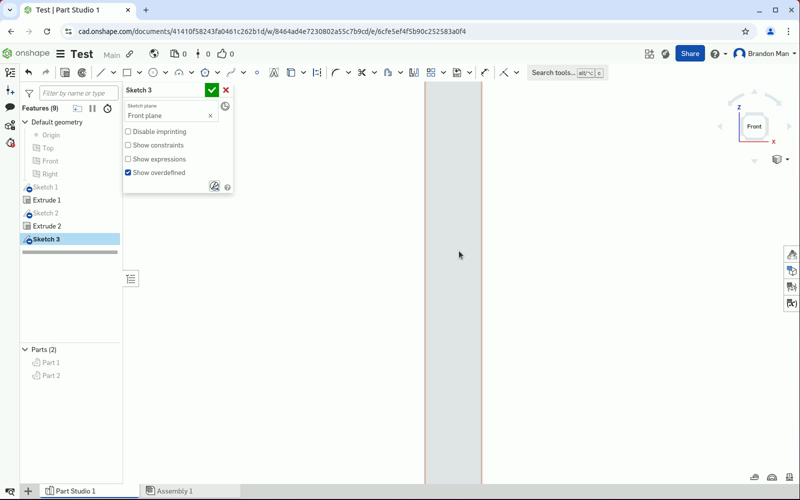
click(459, 250)
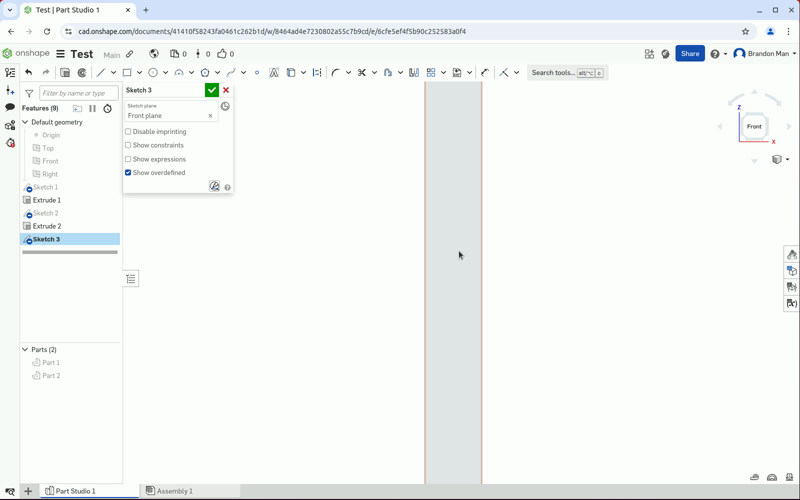
scroll(-6)
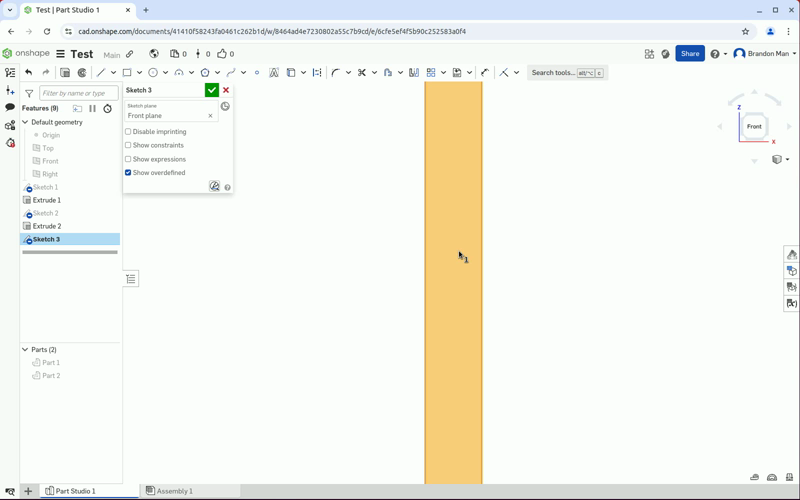
scroll(-6)
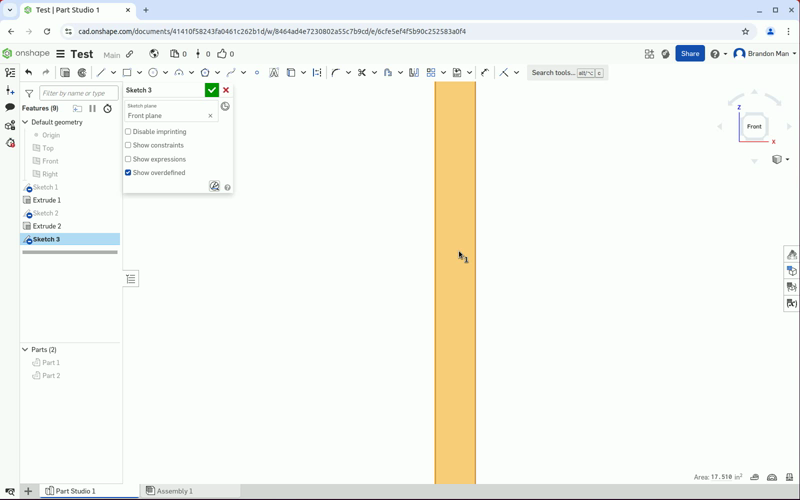
scroll(-6)
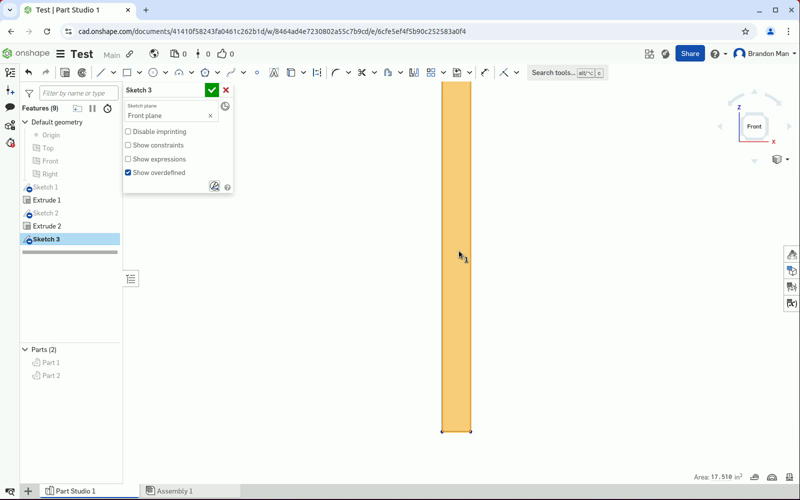
scroll(-6)
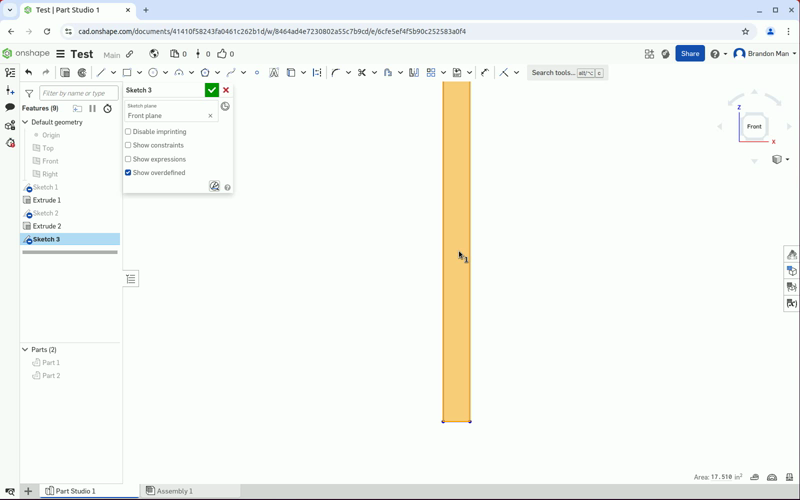
scroll(-6)
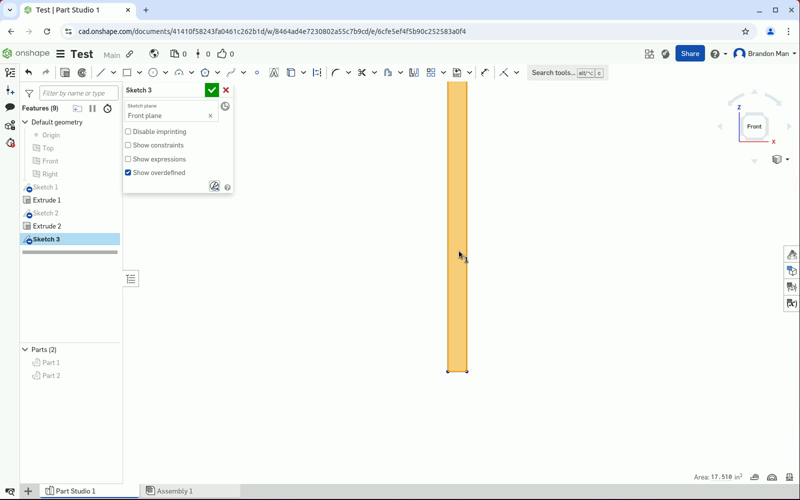
scroll(-6)
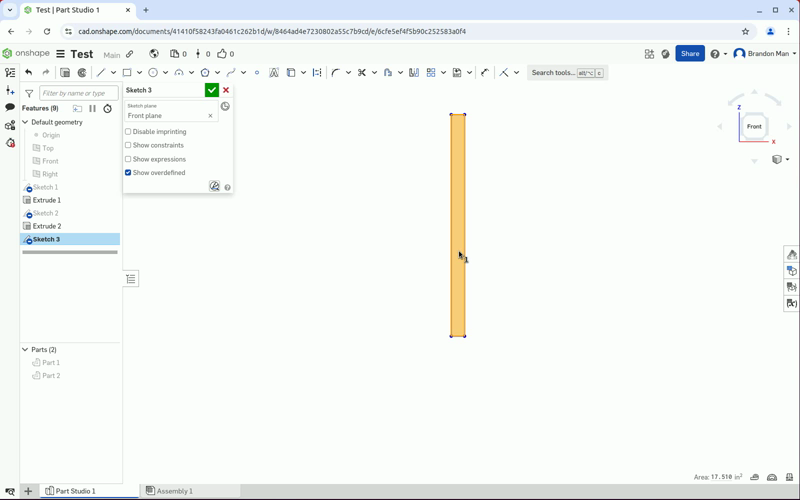
scroll(-6)
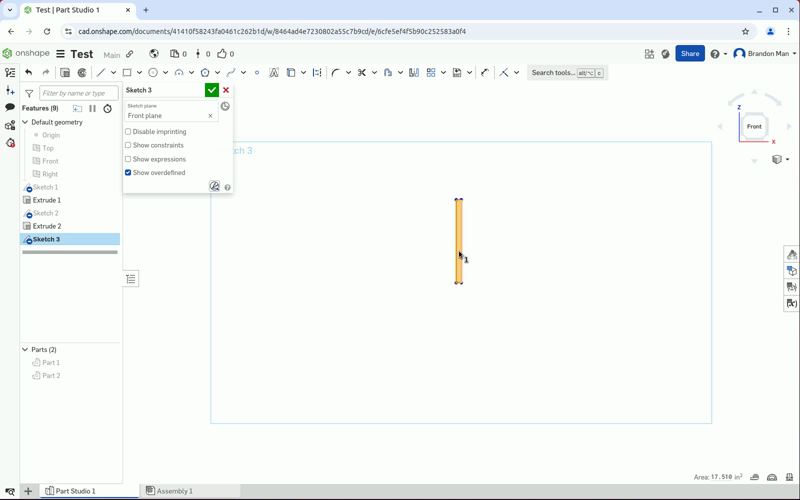
mouse_move(73, 352)
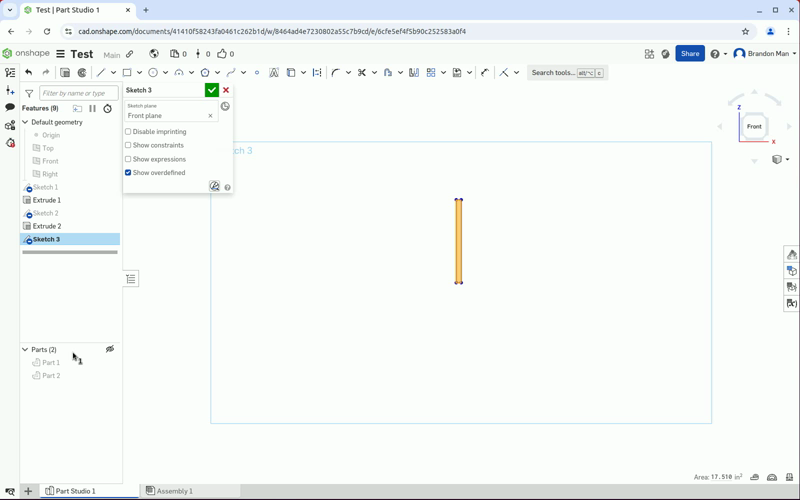
key(shift+y)
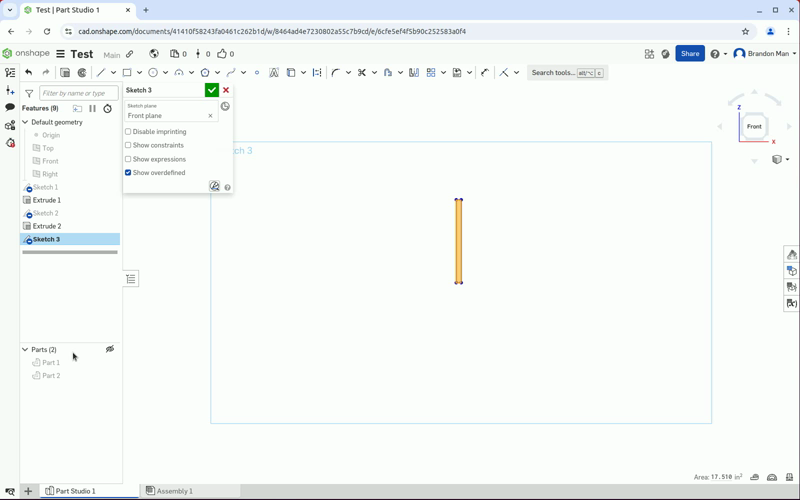
key(shift+e)
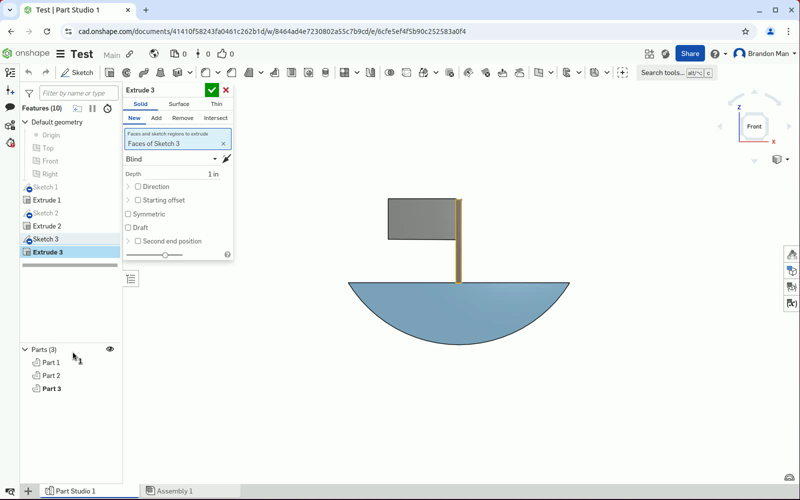
mouse_move(143, 106)
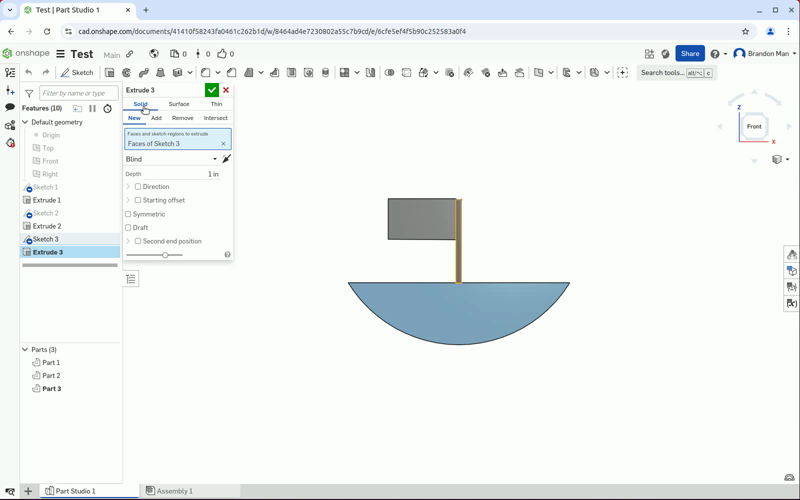
click(143, 106)
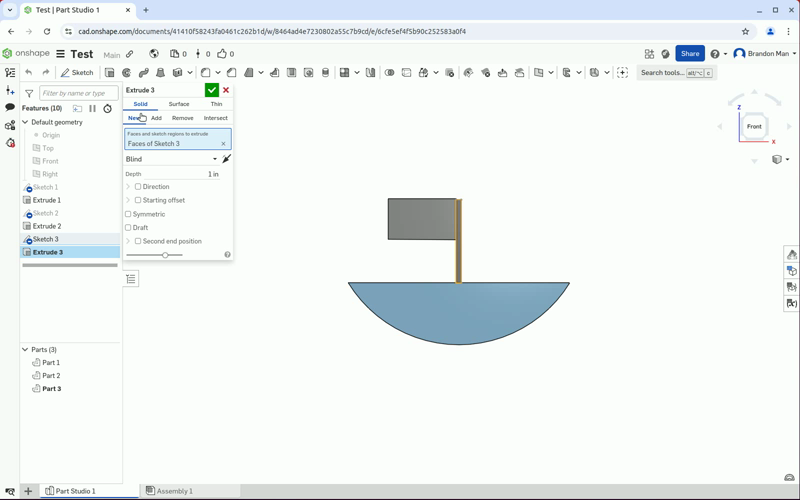
mouse_move(137, 120)
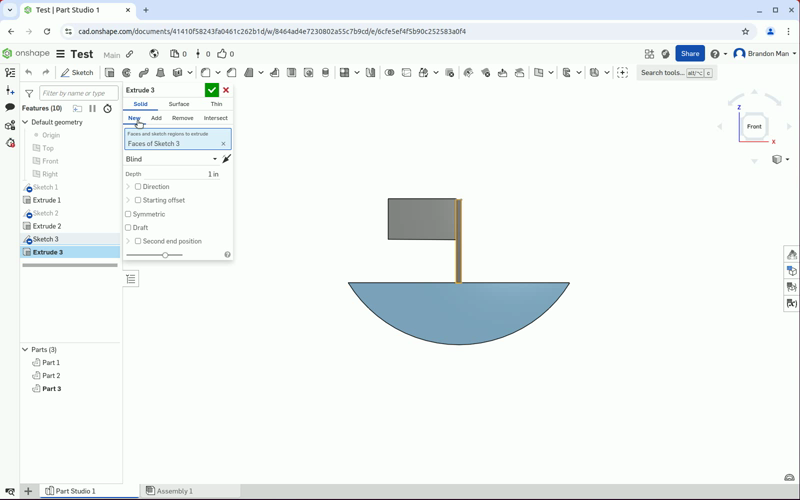
click(137, 120)
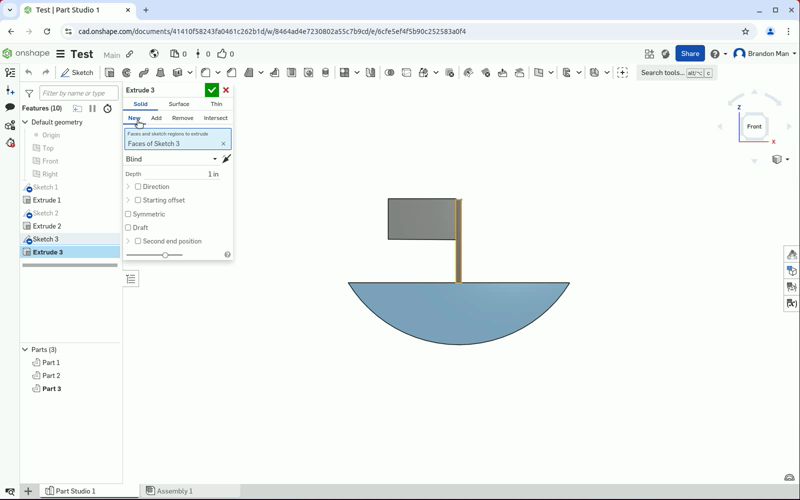
key(tab, 4)
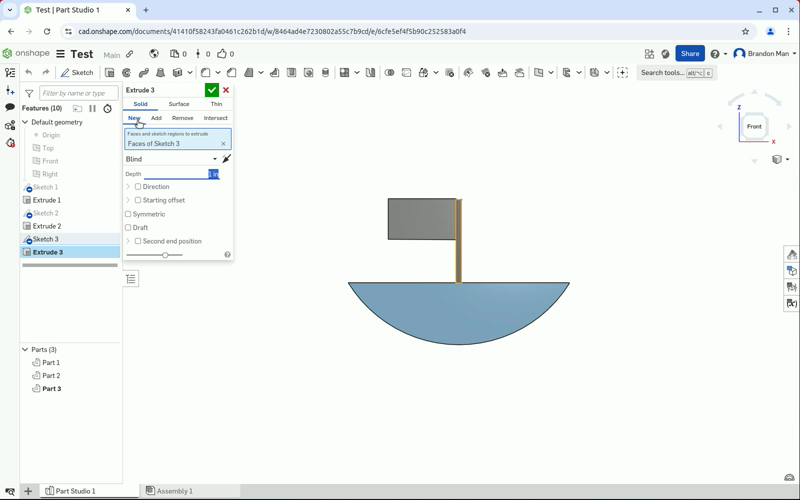
text(3.852)
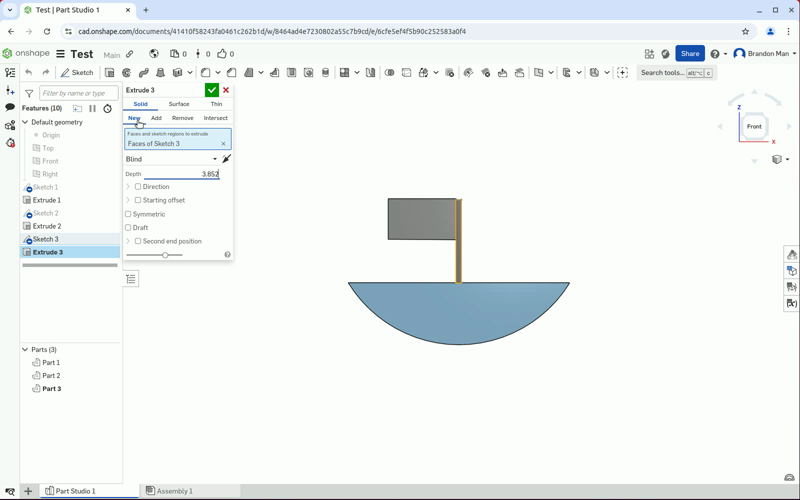
key(tab, 3)
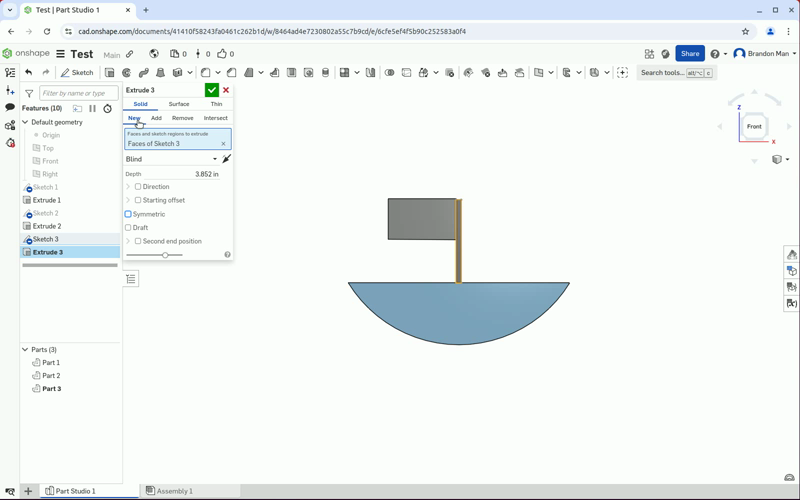
key(space)
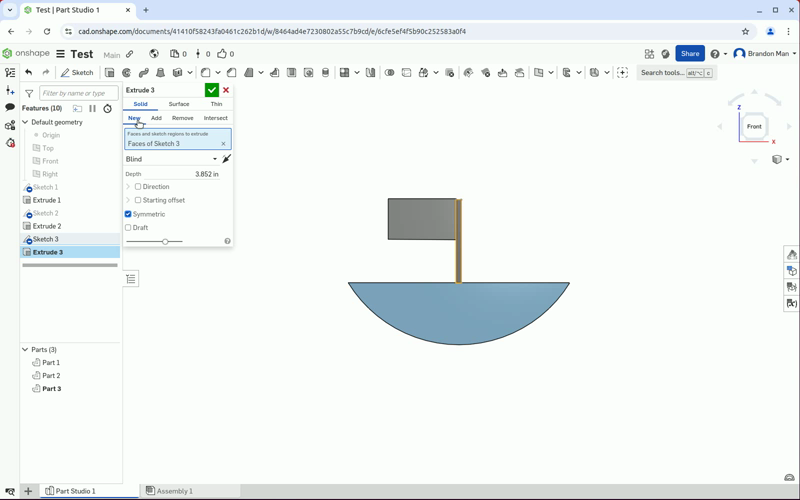
key(enter)
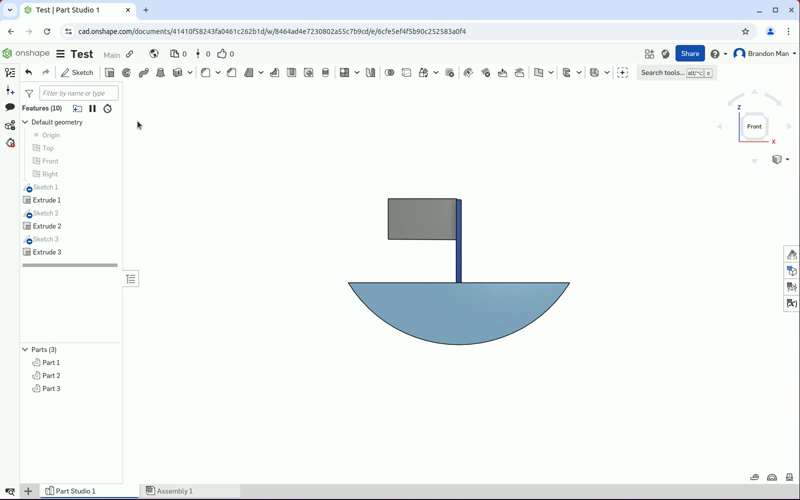
key(shift+h)
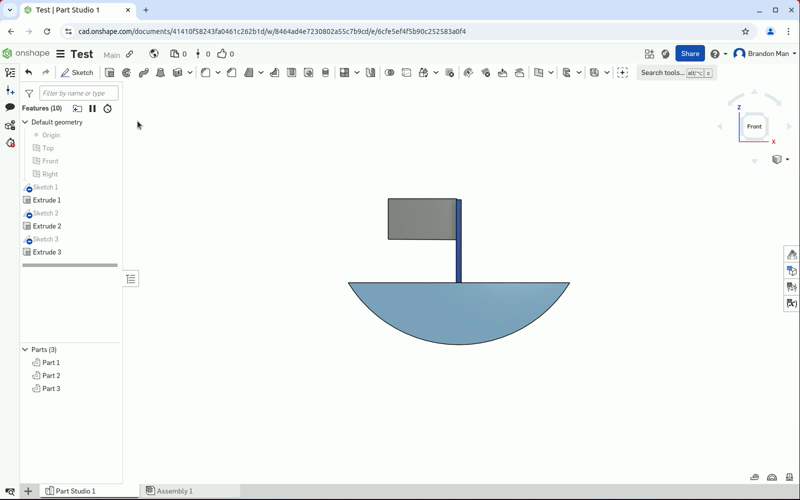
key(shift+h)
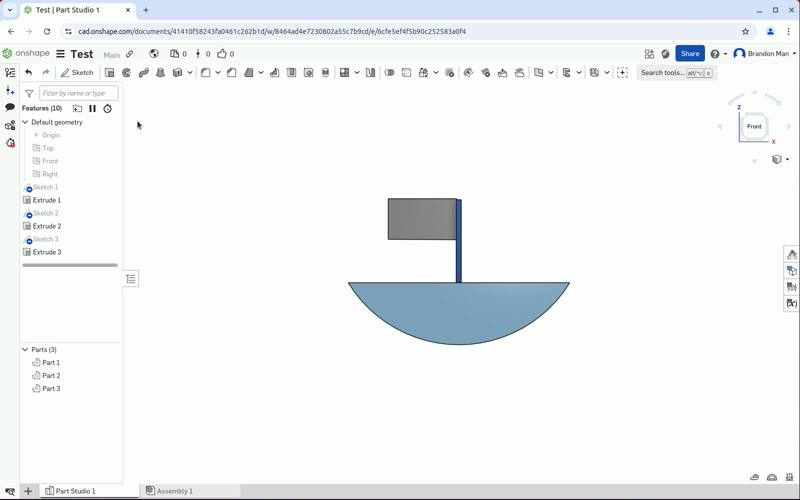
key(shift+7)
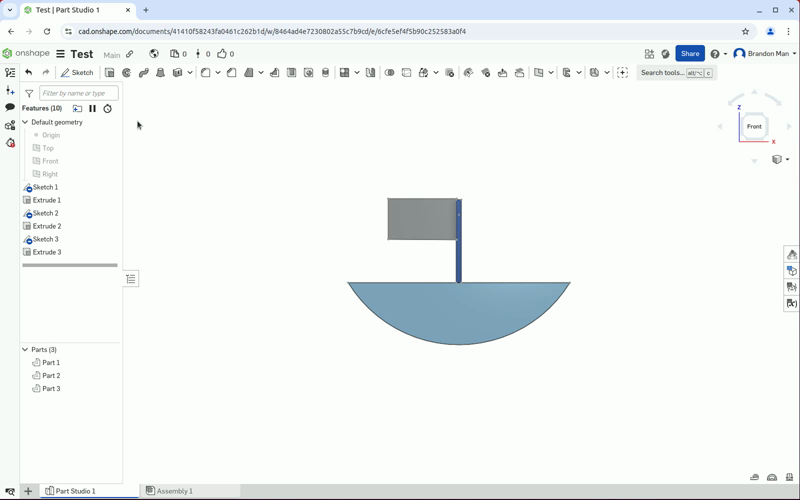
key(left, 2)
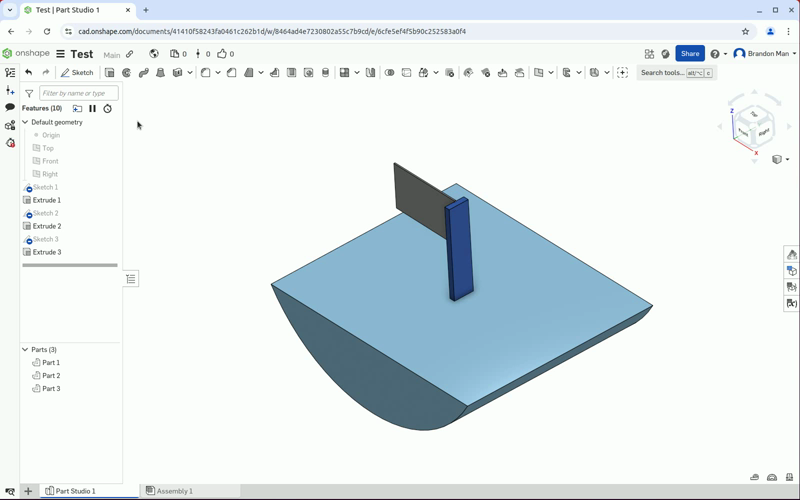
key(down, 2)
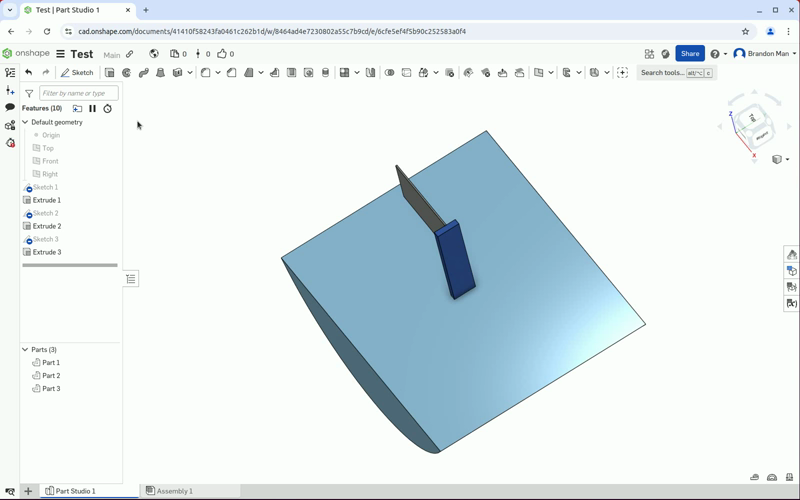
key(up, 2)
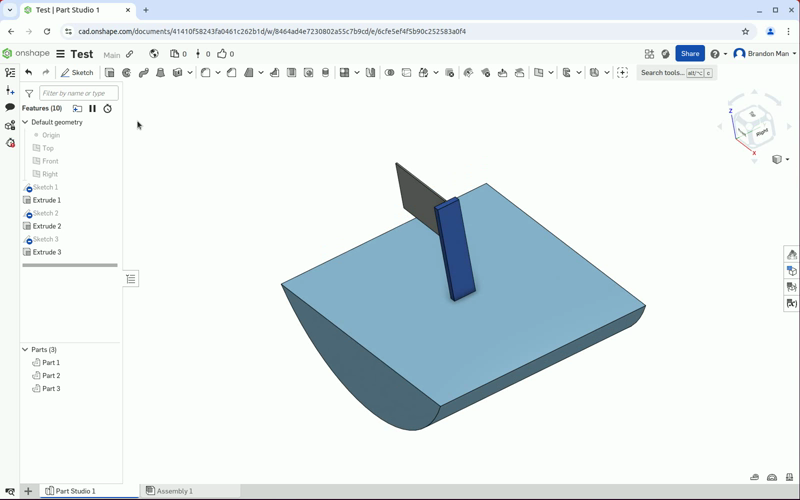
key(right, 2)
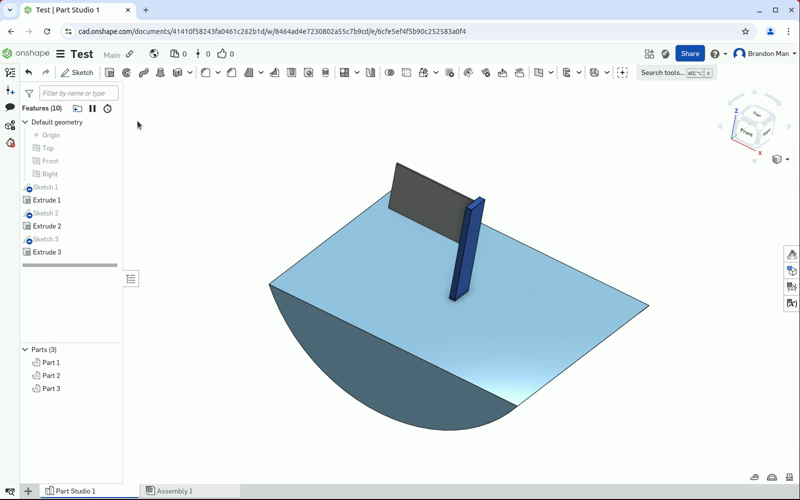
mouse_move(73, 189)
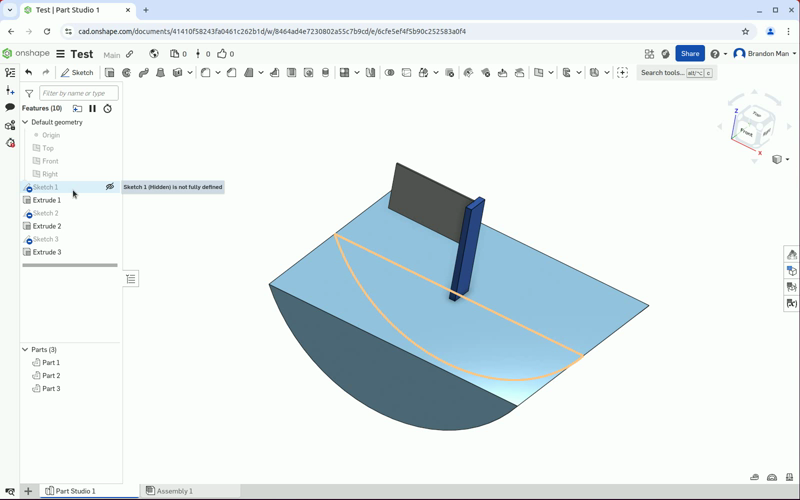
click(73, 189)